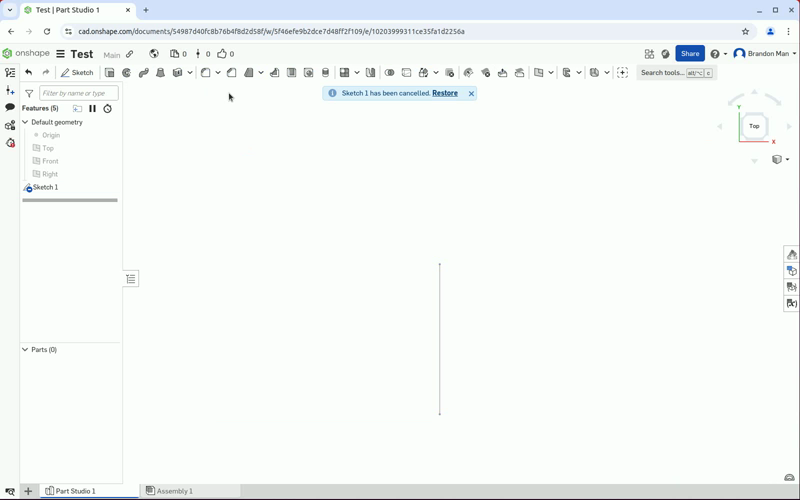
key(shift+h)
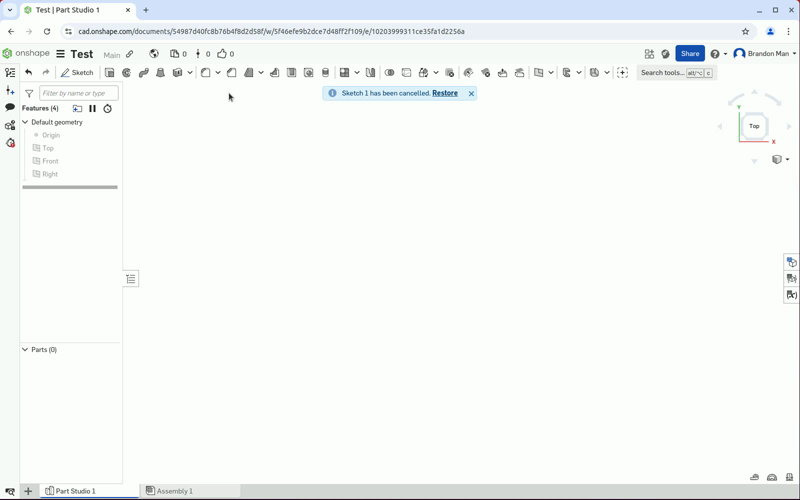
mouse_move(73, 352)
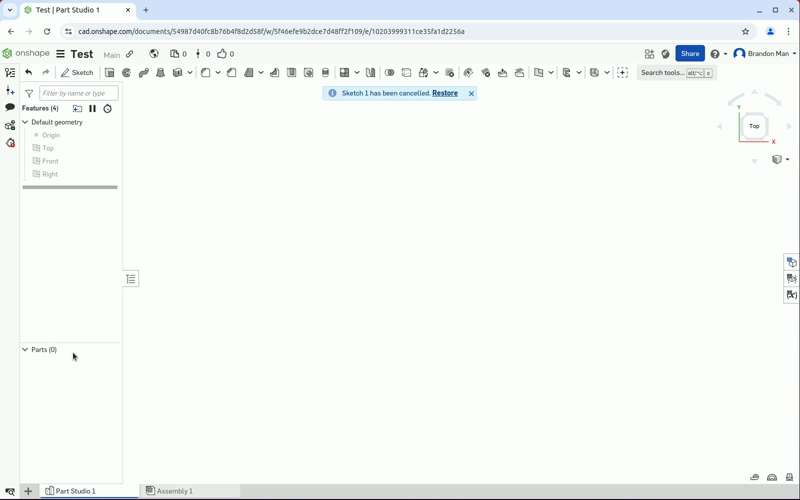
key(y)
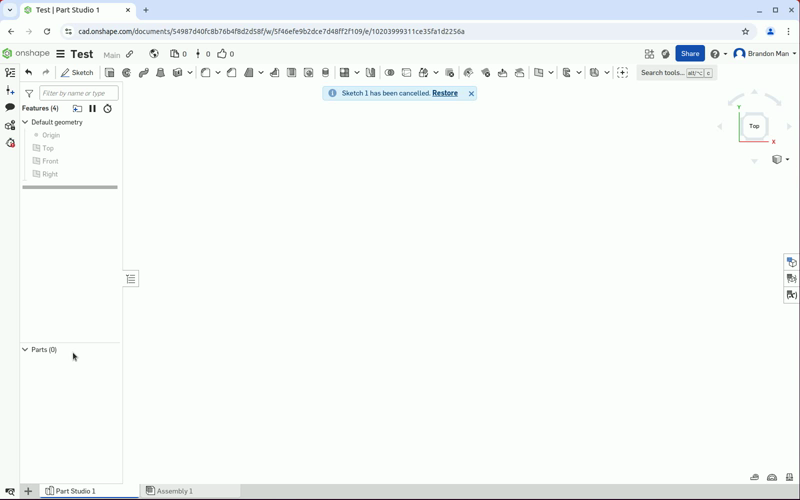
key(shift+p)
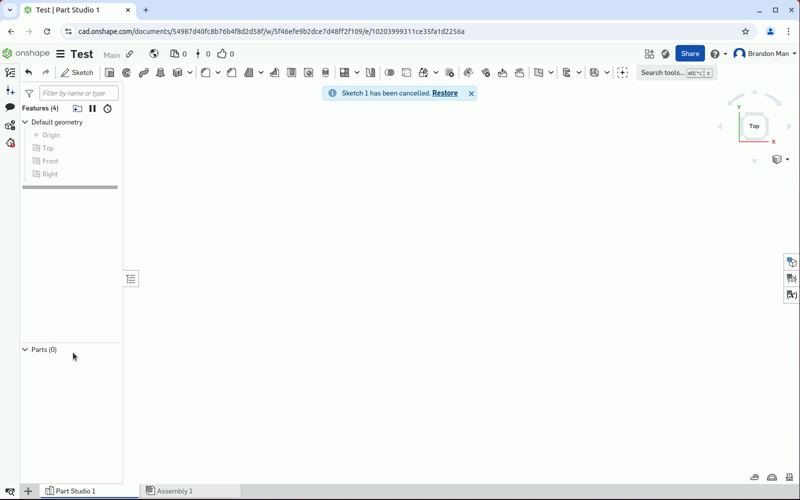
key(space)
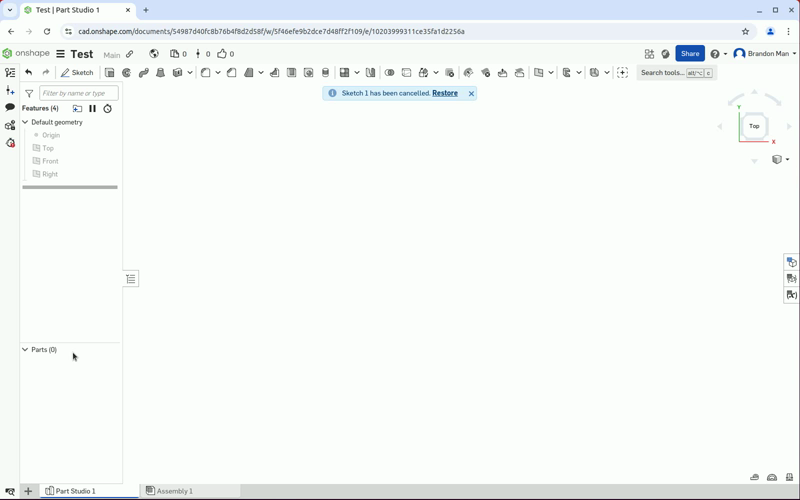
key_down(shift)
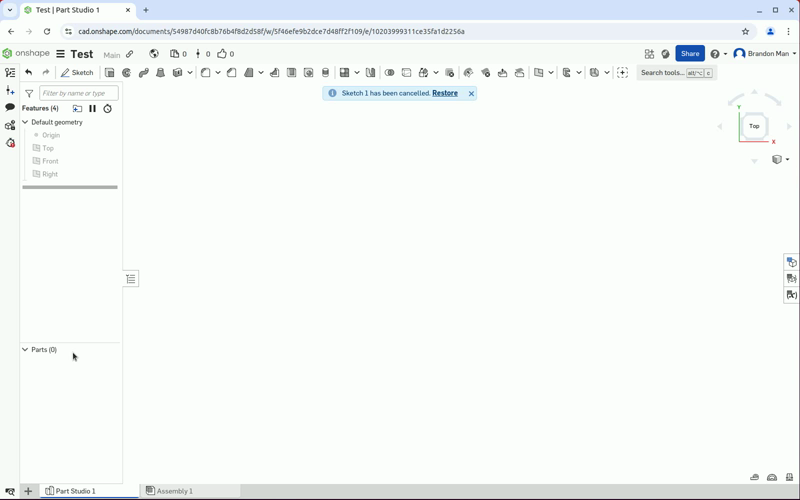
key(up)
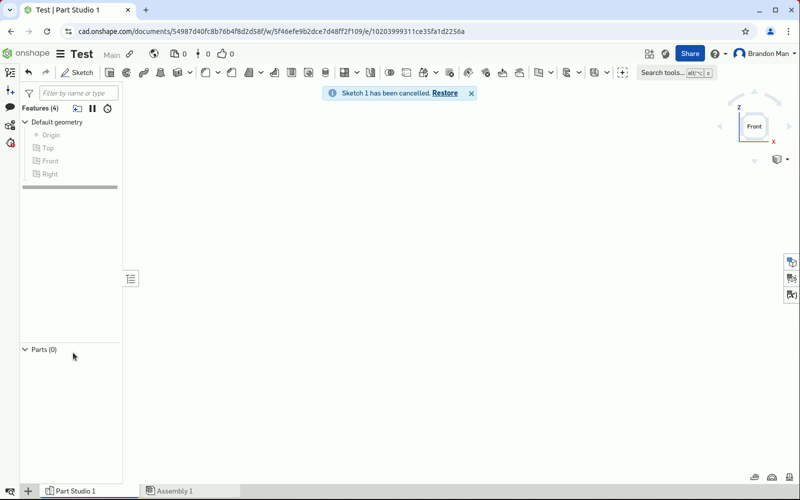
key_up(shift)
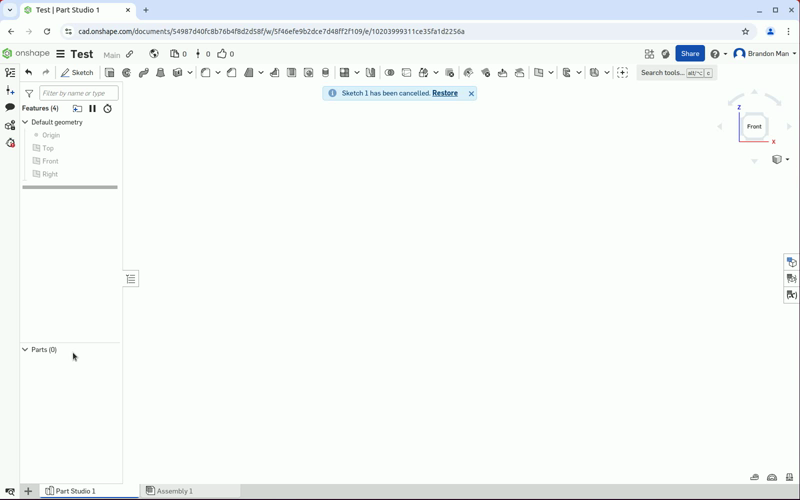
mouse_move(73, 352)
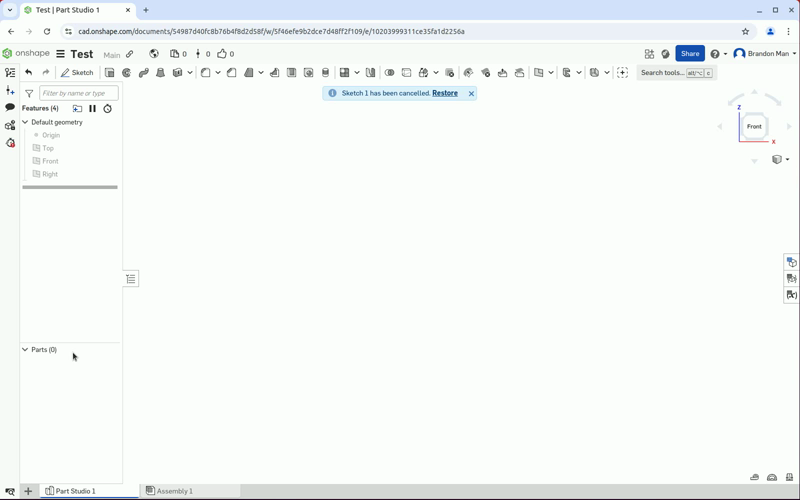
key(shift+y)
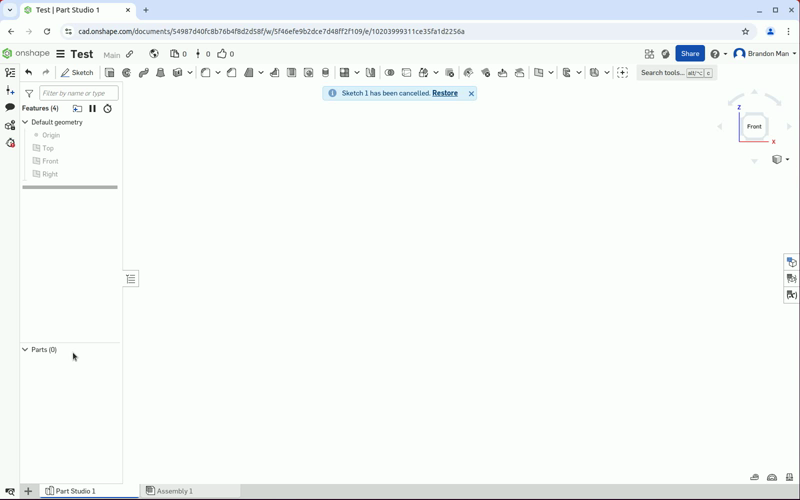
key(shift+s)
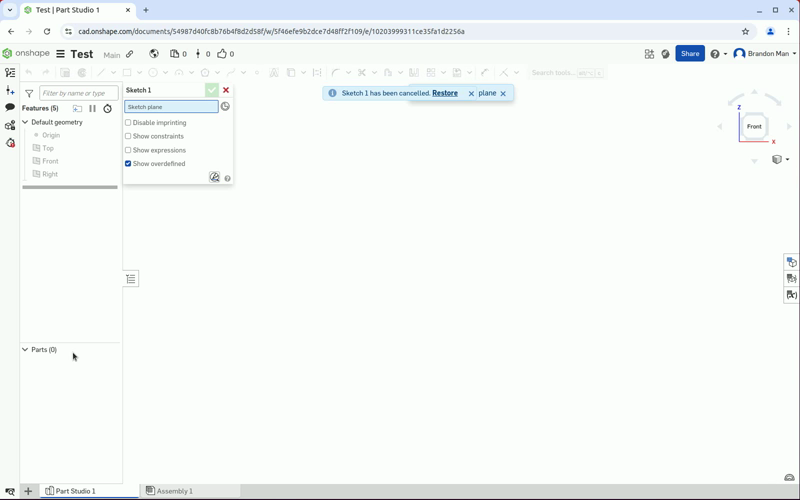
mouse_move(73, 163)
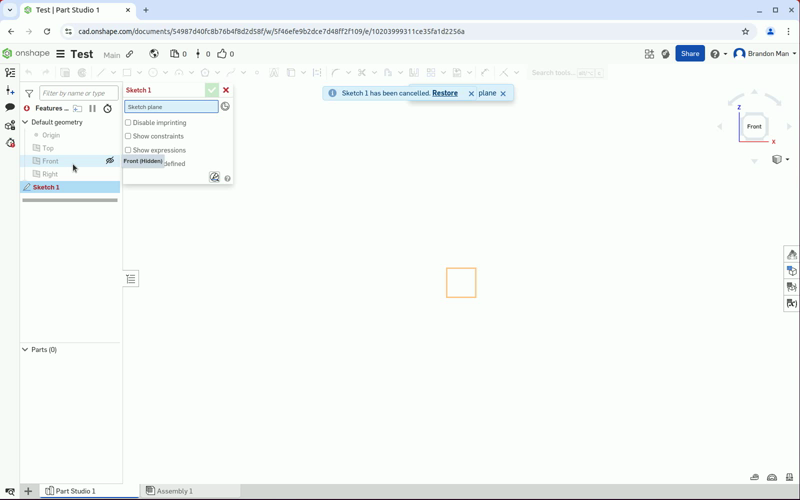
click(73, 163)
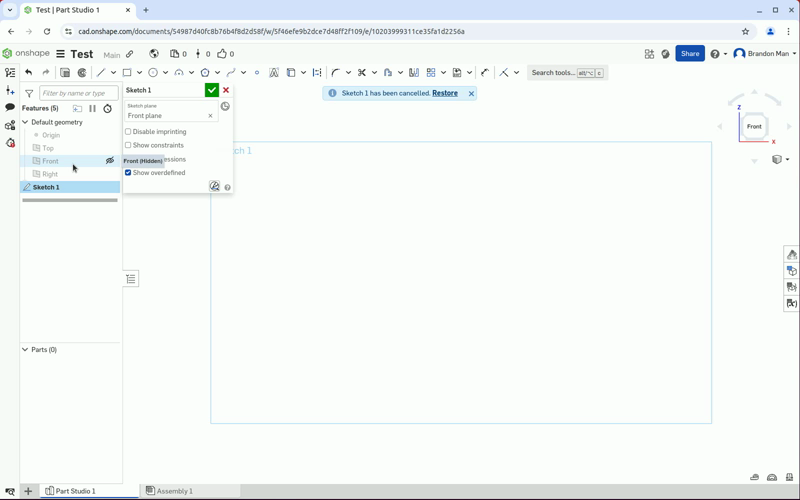
mouse_move(73, 352)
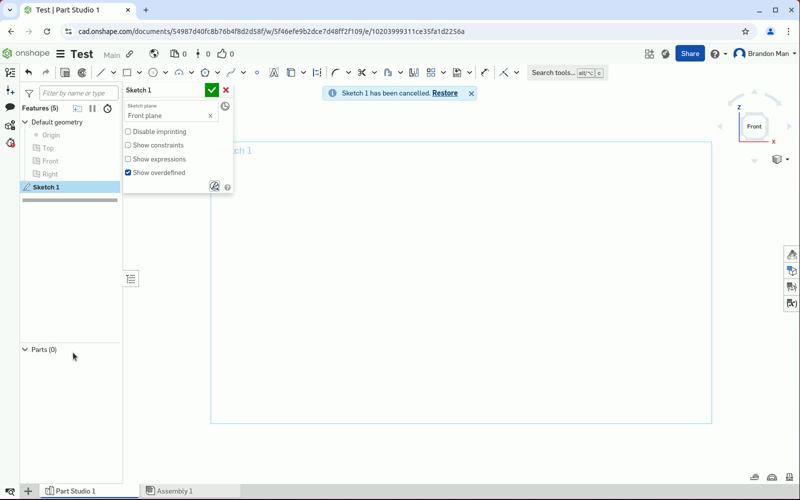
key(y)
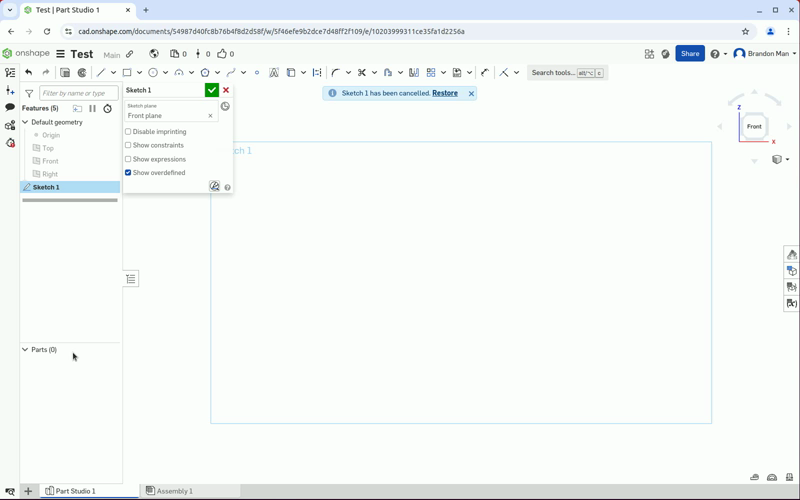
key(l)
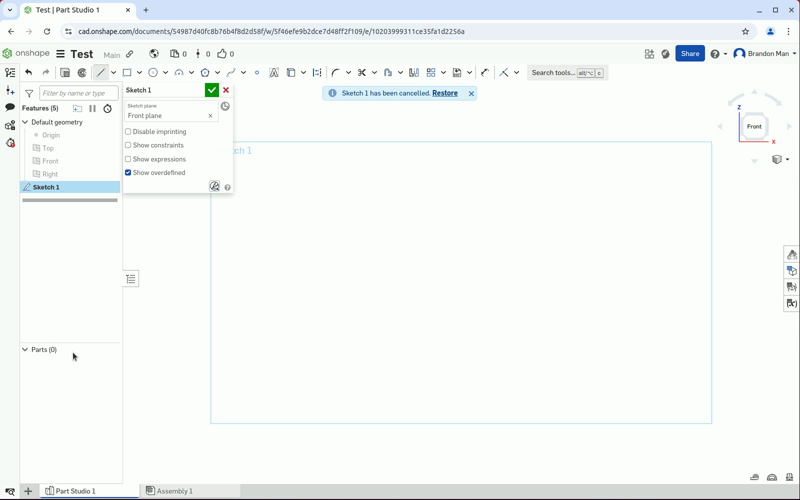
key_down(shift)
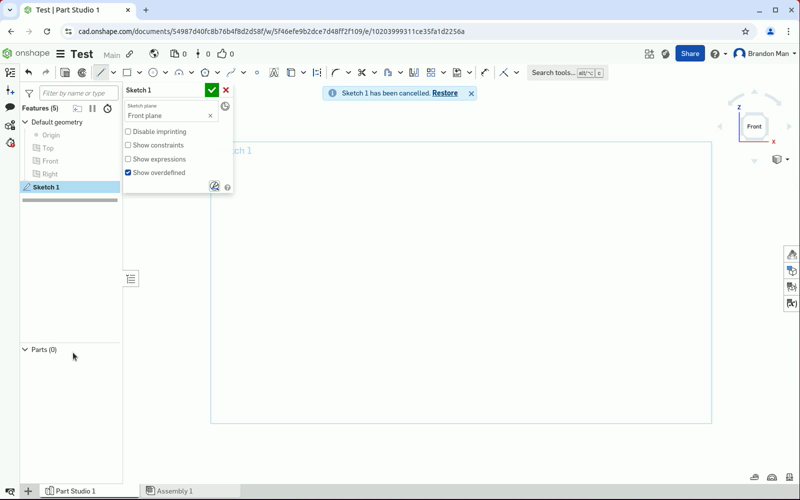
mouse_move(526, 301)
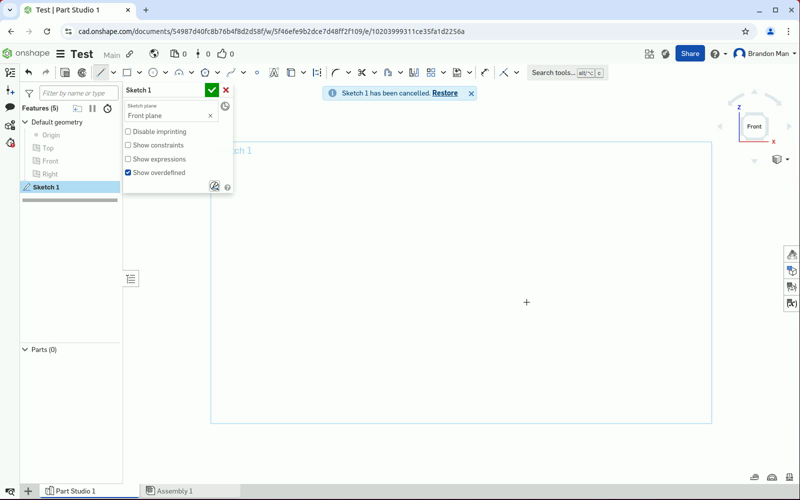
click(526, 301)
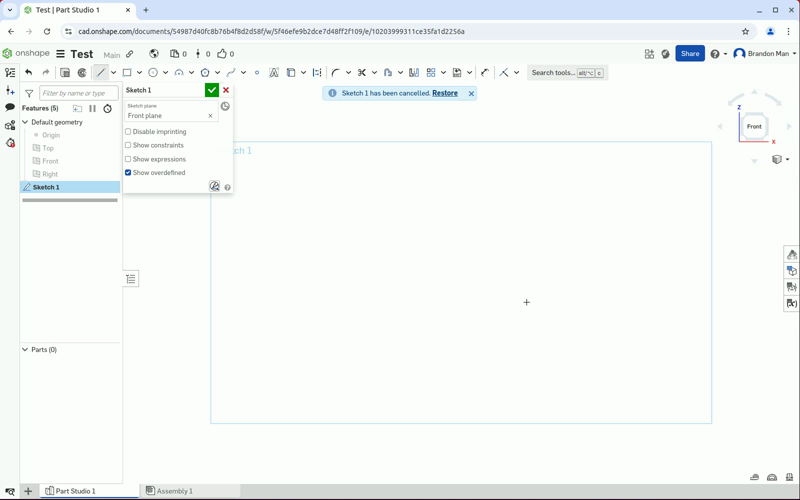
key_up(shift)
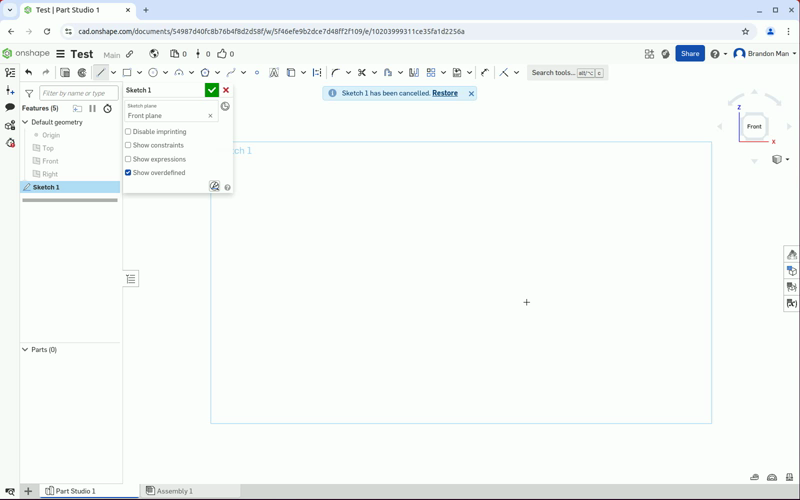
key_down(shift)
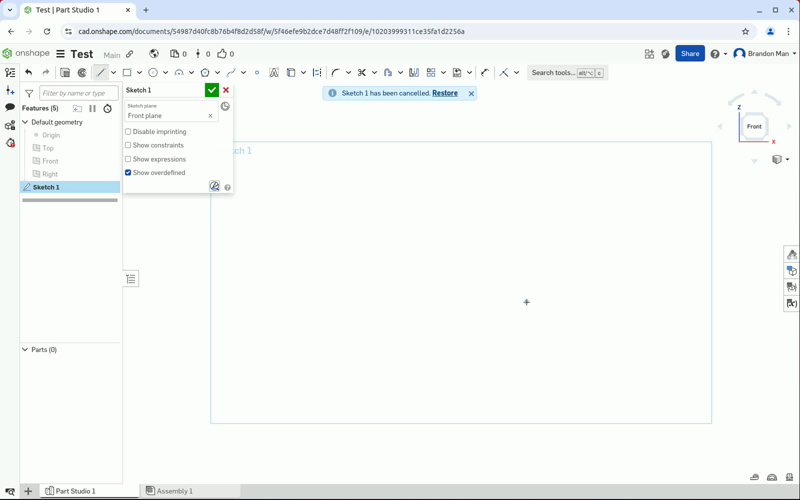
mouse_move(556, 301)
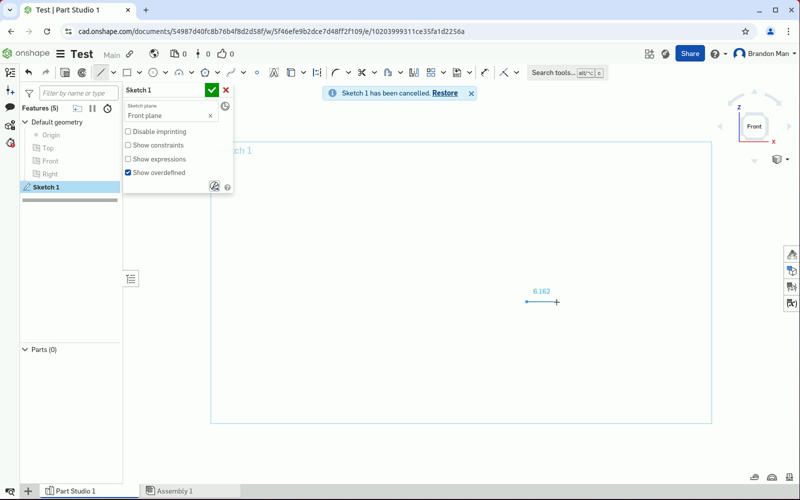
mouse_move(564, 301)
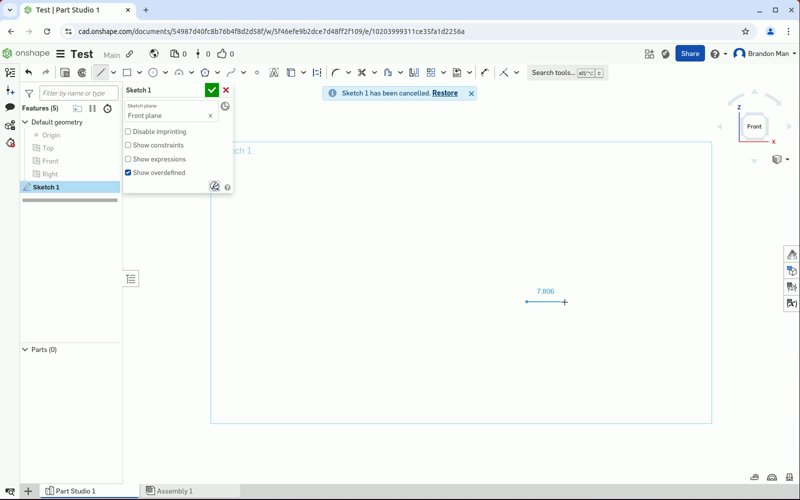
click(564, 301)
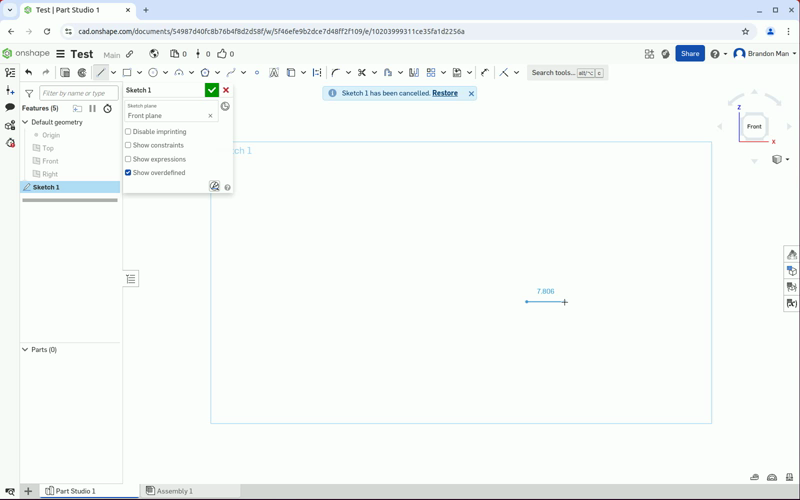
key_up(shift)
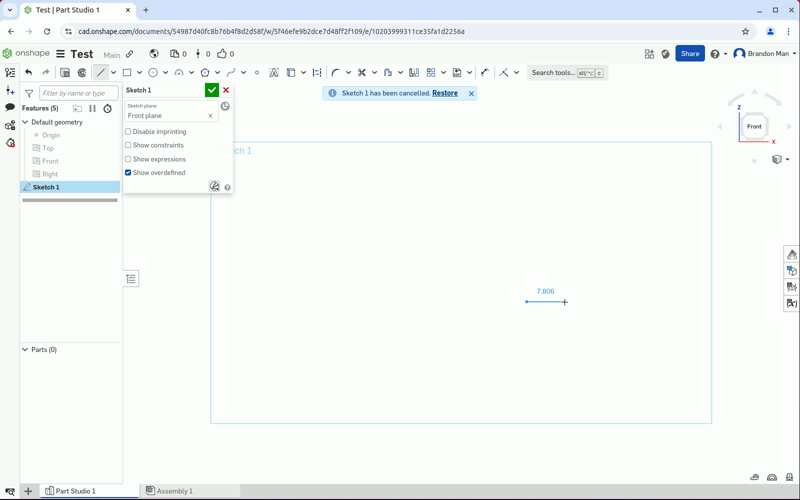
key(esc)
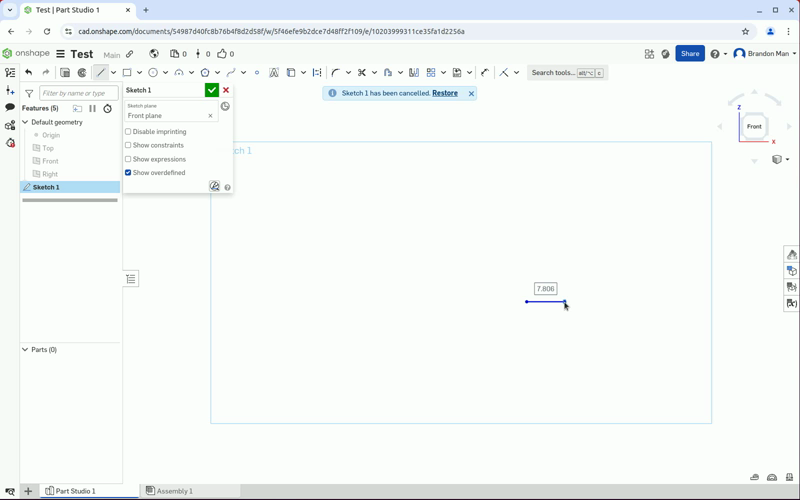
key(a)
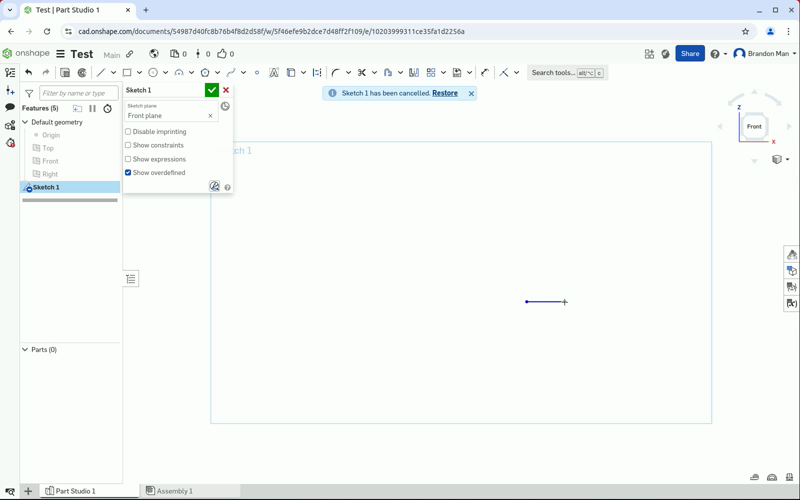
mouse_move(564, 301)
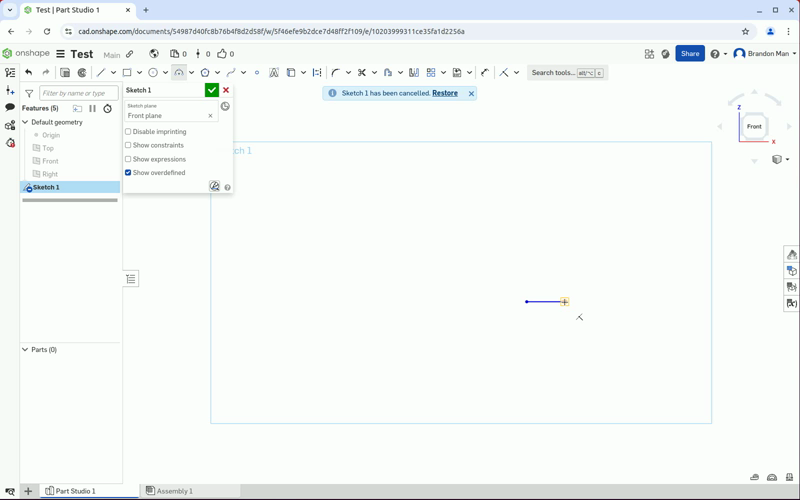
click(564, 301)
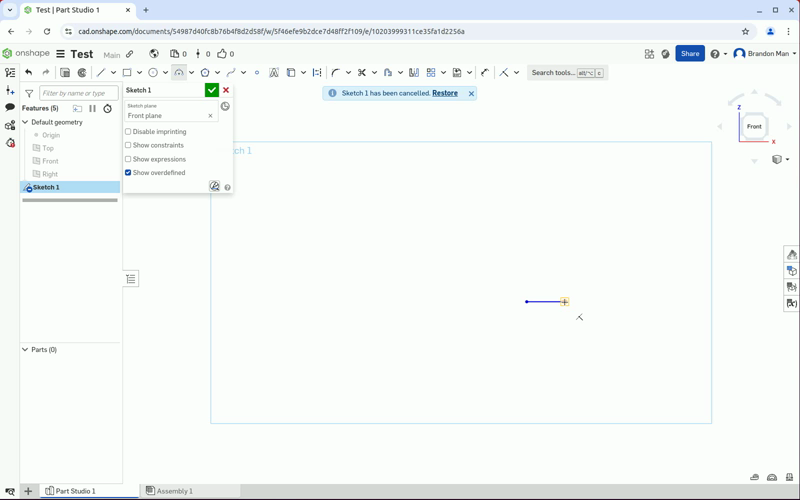
key_down(shift)
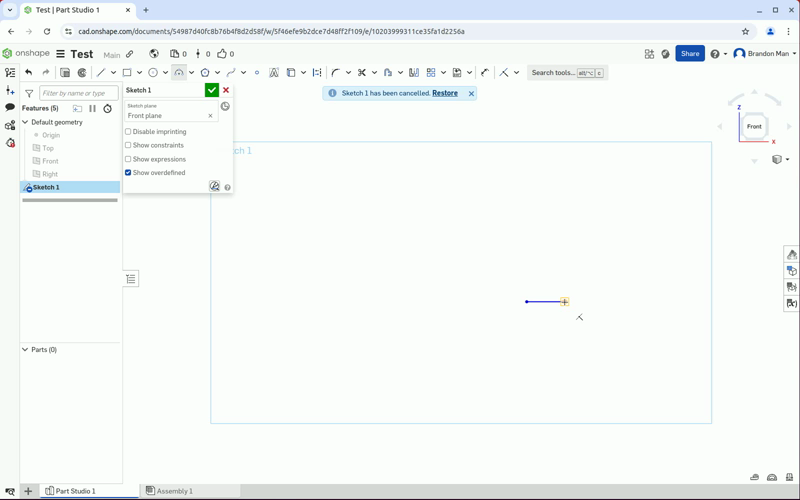
mouse_move(564, 282)
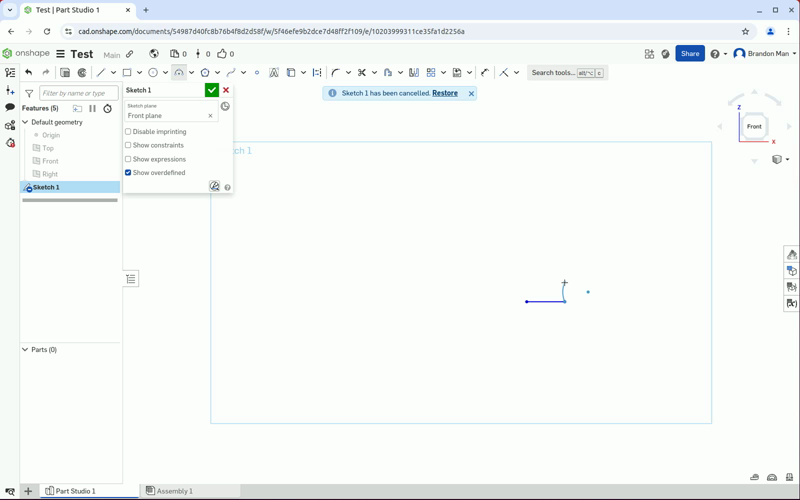
click(564, 282)
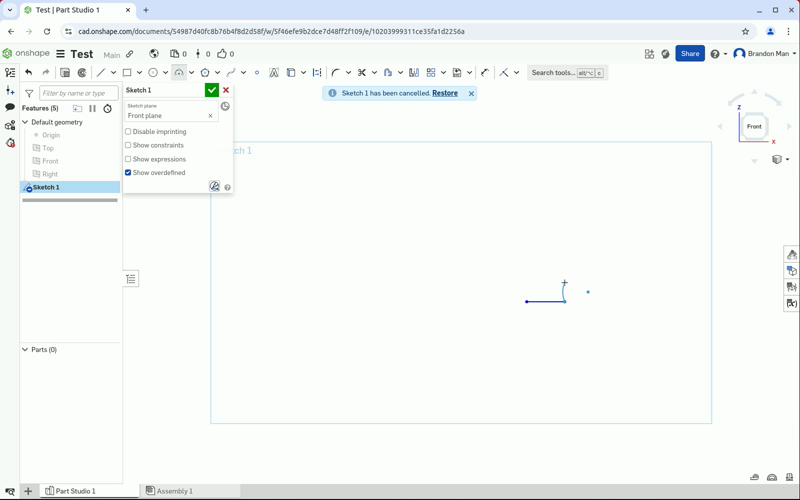
mouse_move(574, 291)
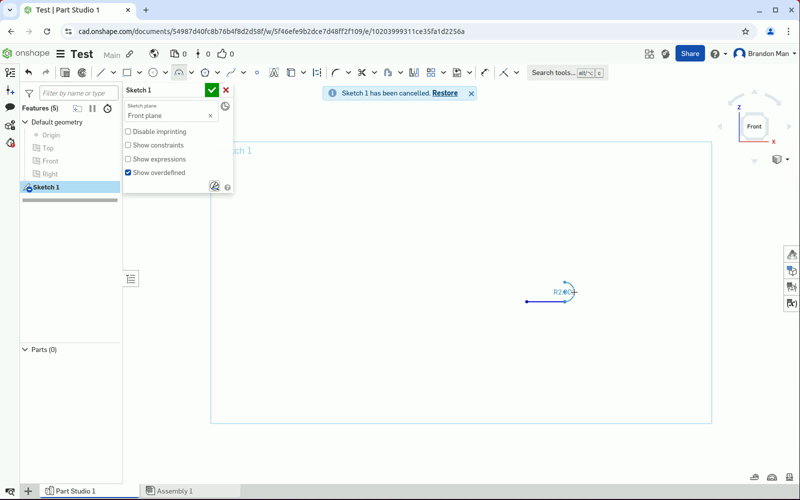
click(574, 291)
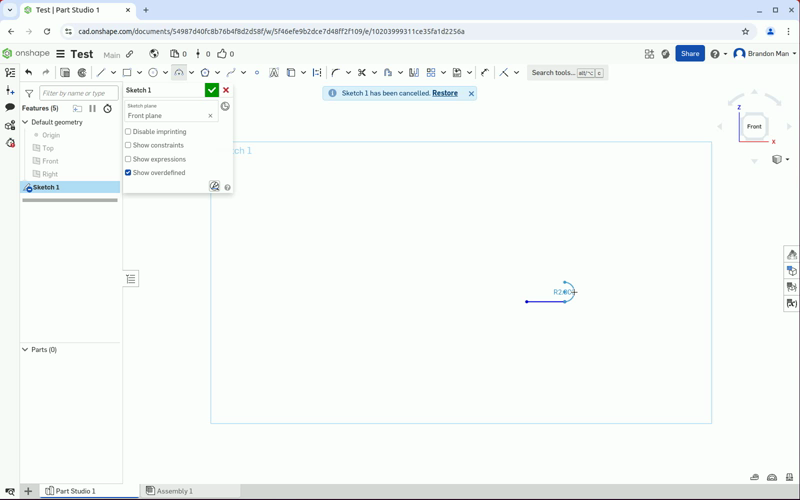
key_up(shift)
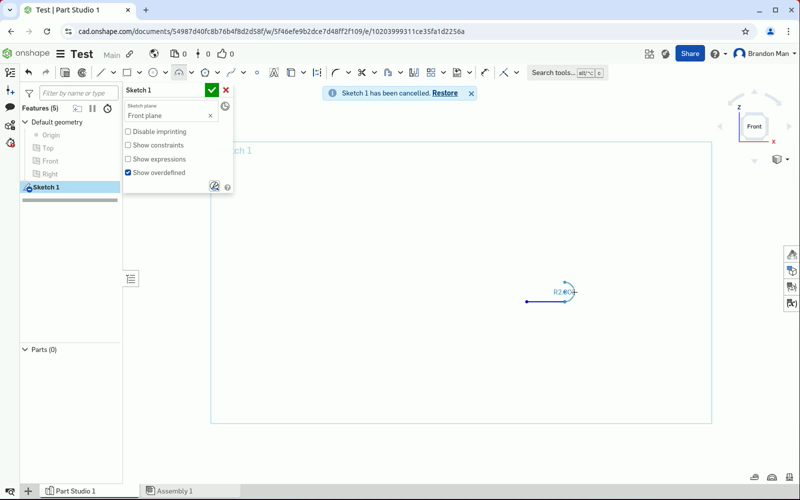
key(esc)
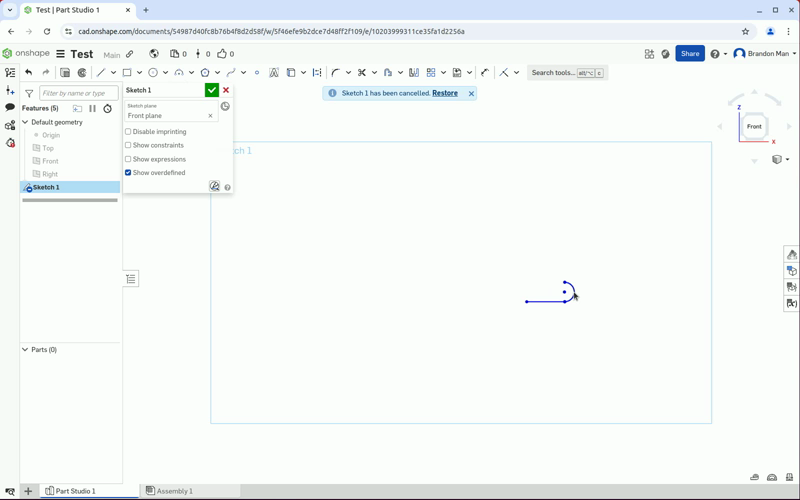
key(l)
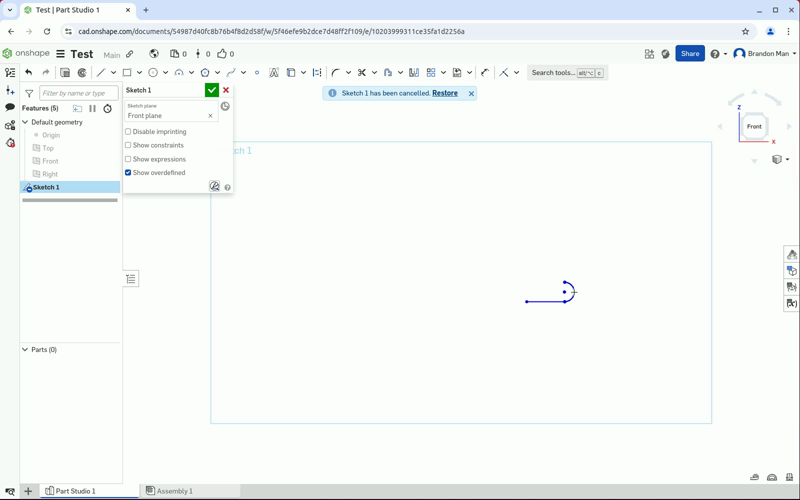
mouse_move(564, 282)
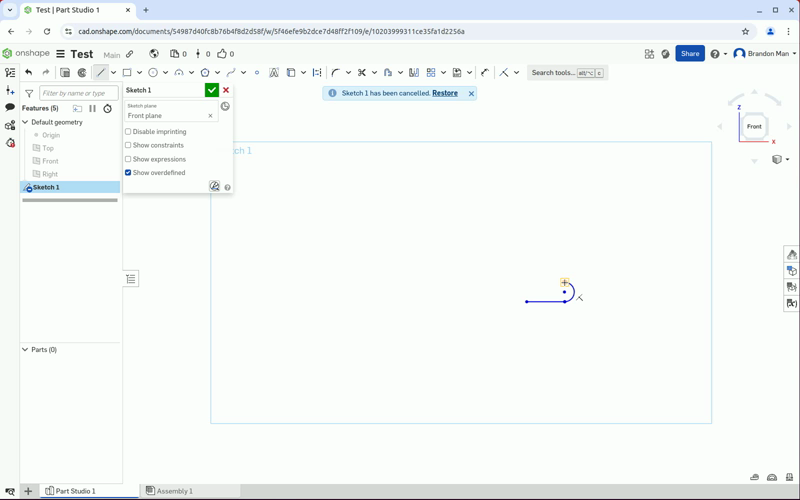
click(564, 282)
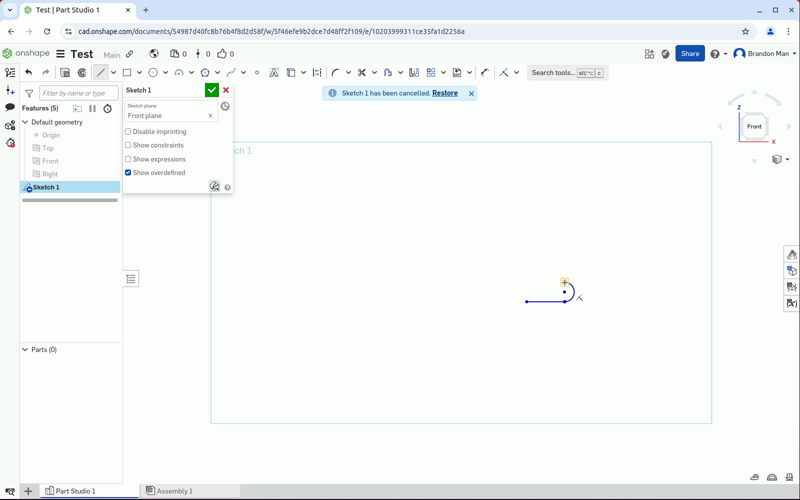
key_down(shift)
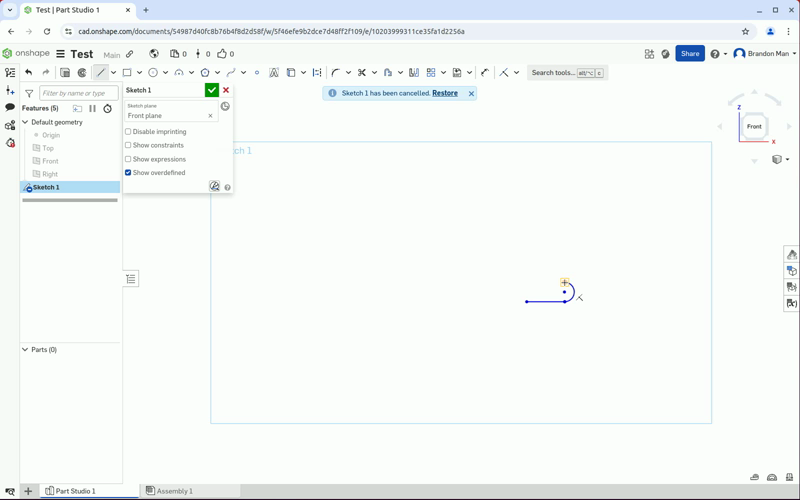
mouse_move(589, 282)
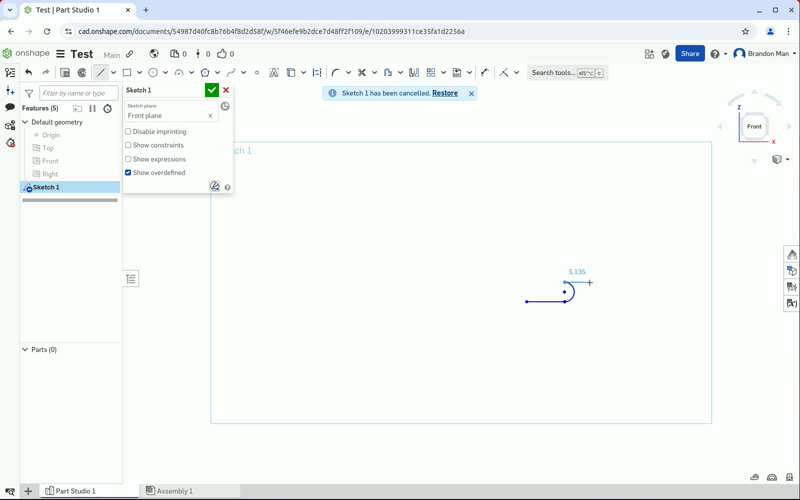
mouse_move(526, 282)
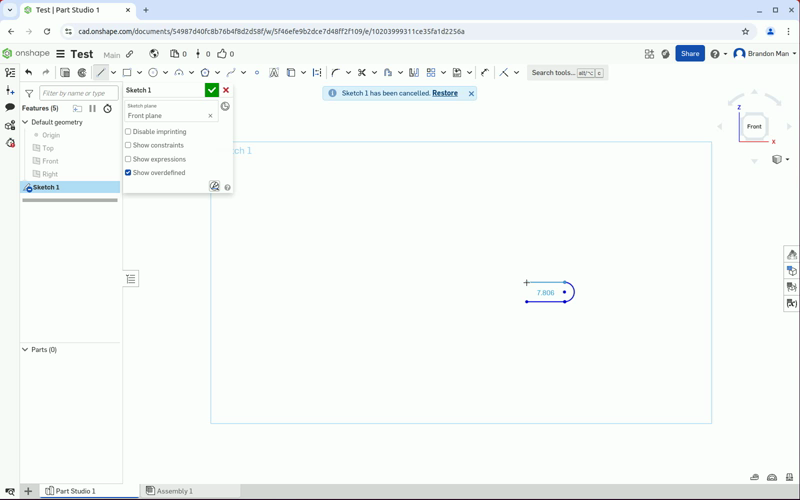
click(526, 282)
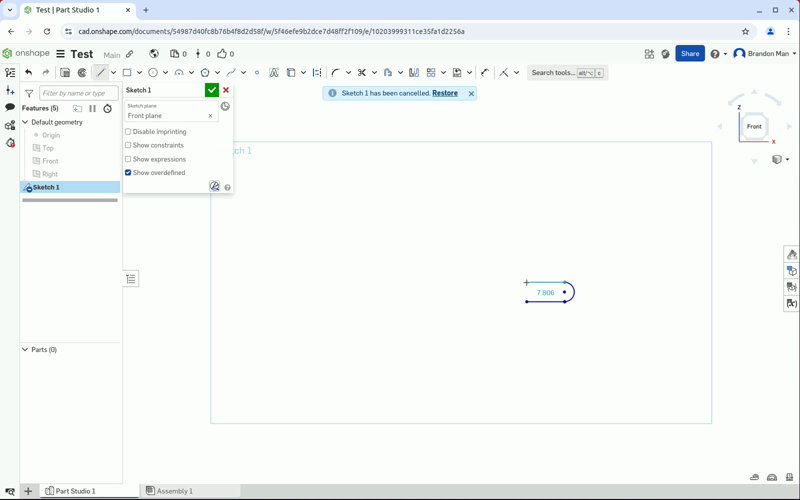
key_up(shift)
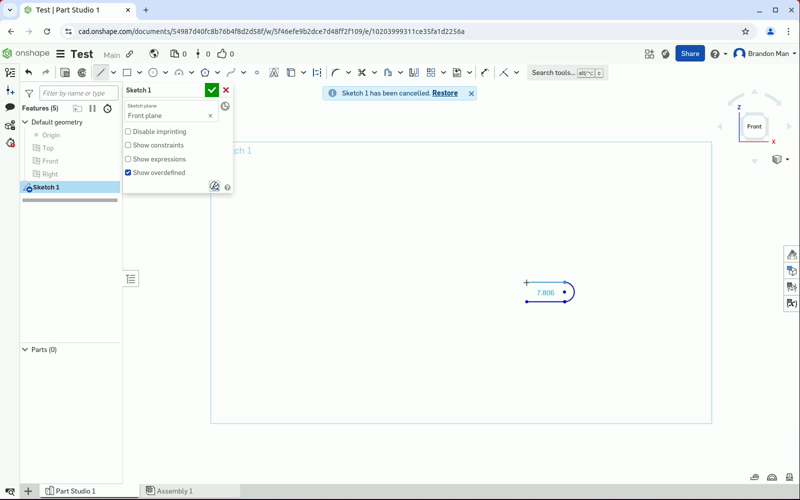
mouse_move(556, 282)
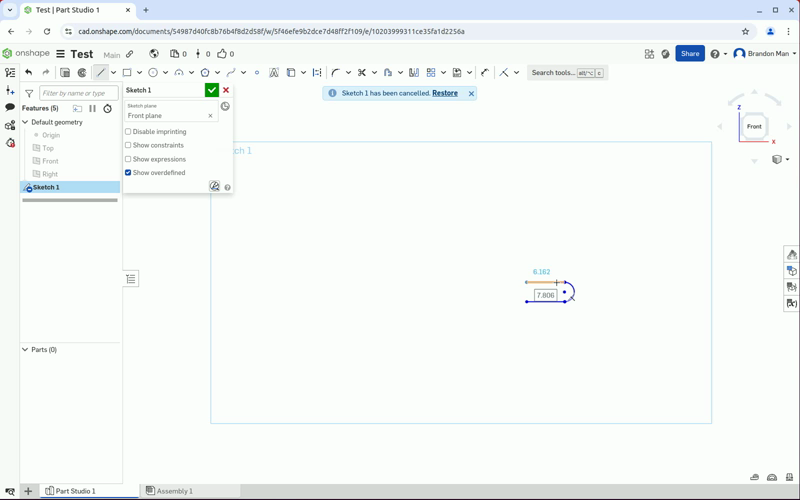
key_down(shift)
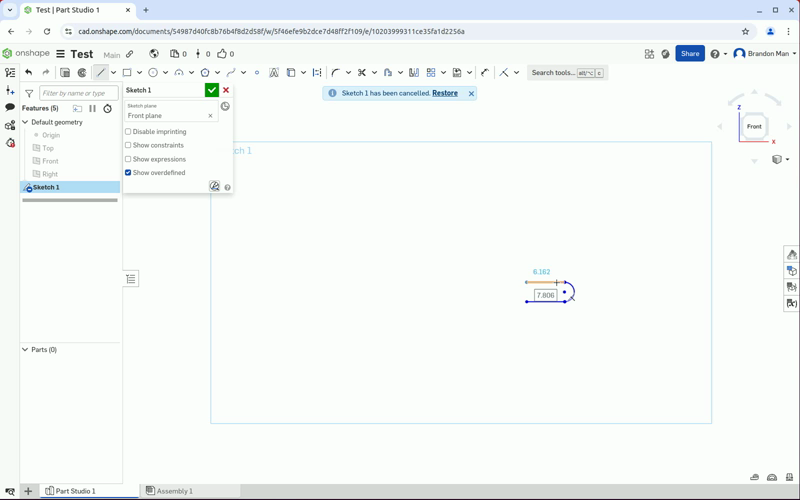
mouse_move(526, 301)
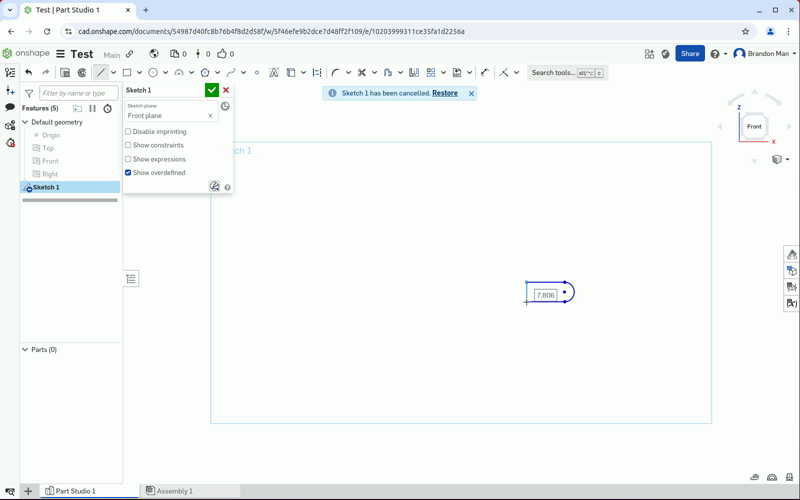
key_up(shift)
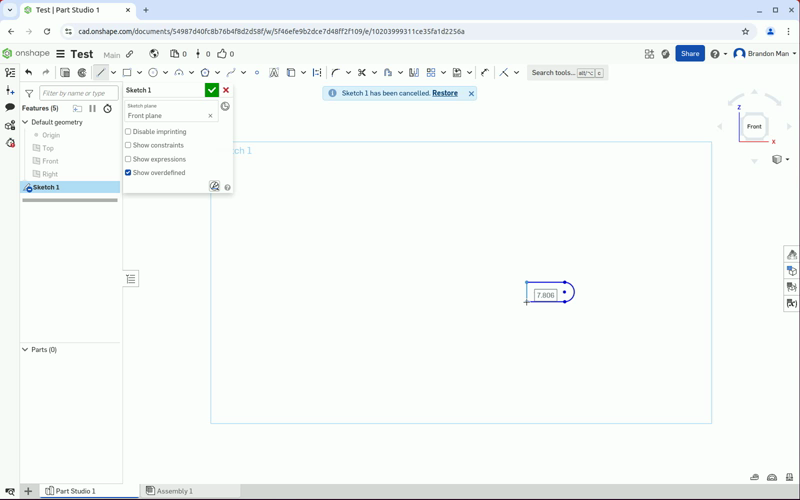
click(526, 301)
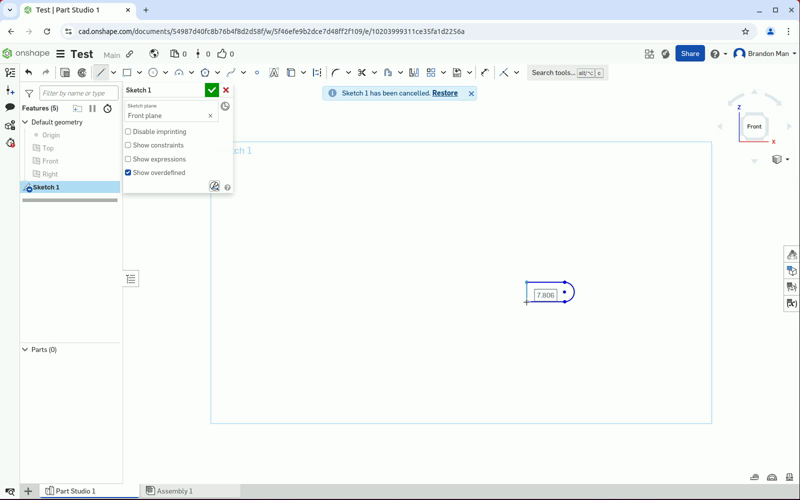
key(esc)
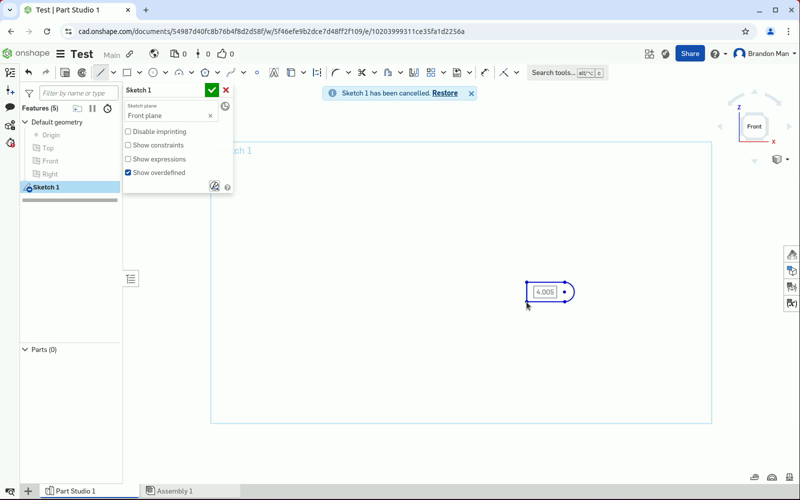
mouse_move(551, 292)
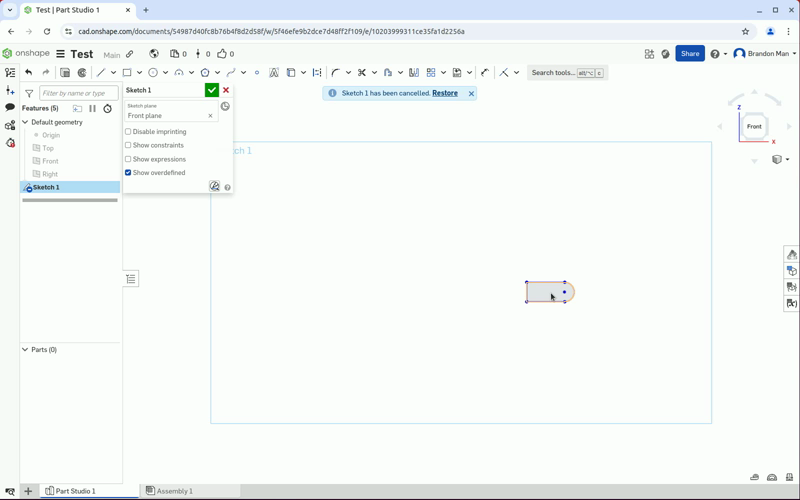
scroll(6)
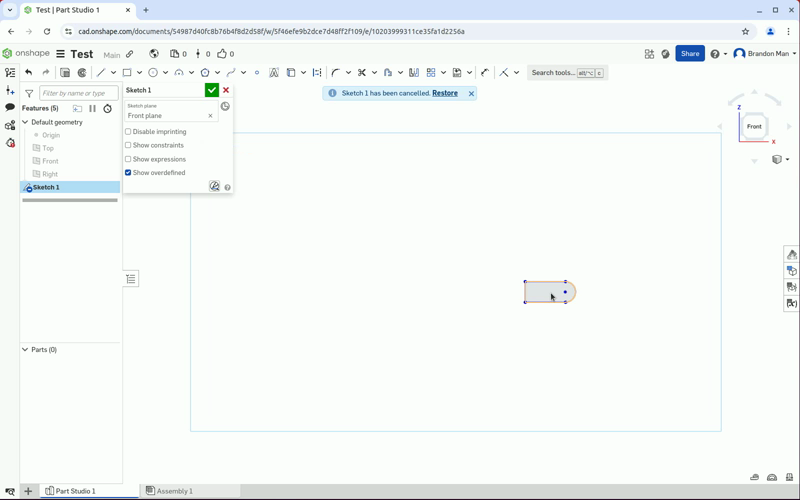
scroll(6)
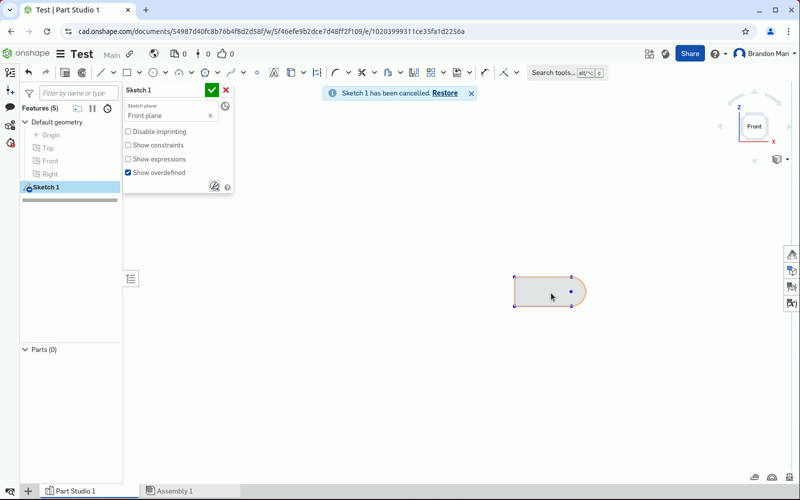
scroll(6)
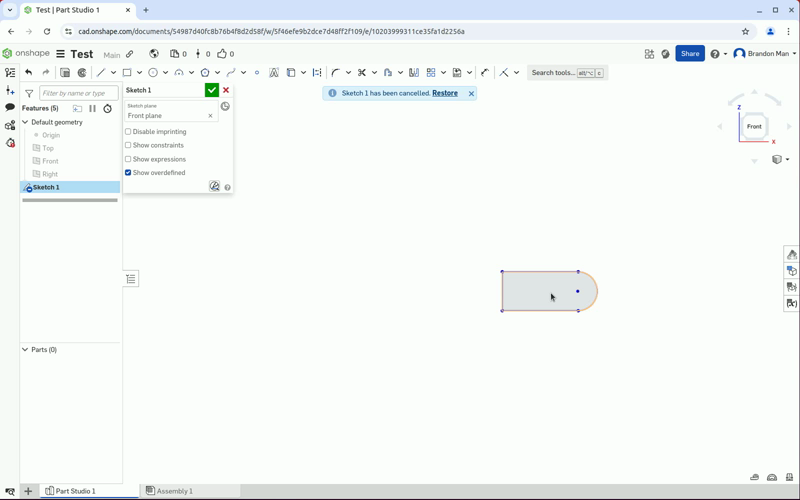
scroll(6)
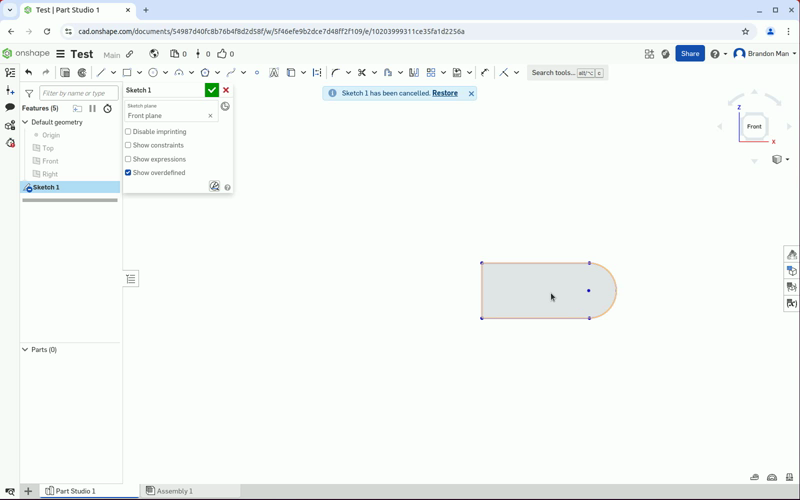
scroll(6)
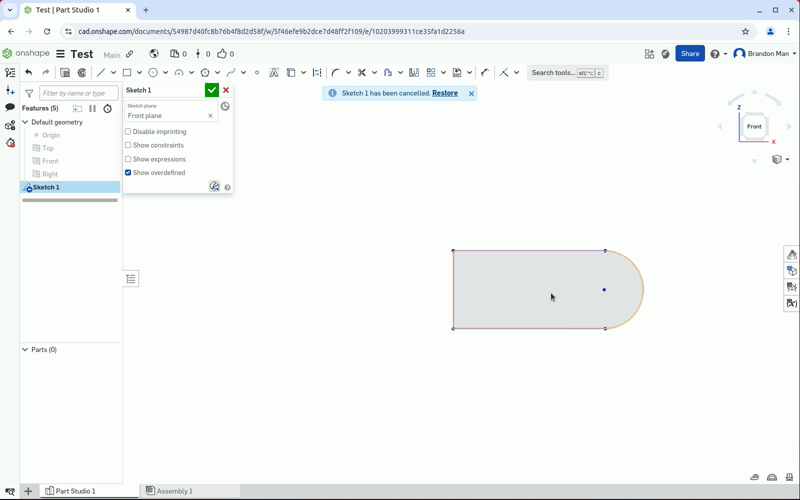
scroll(6)
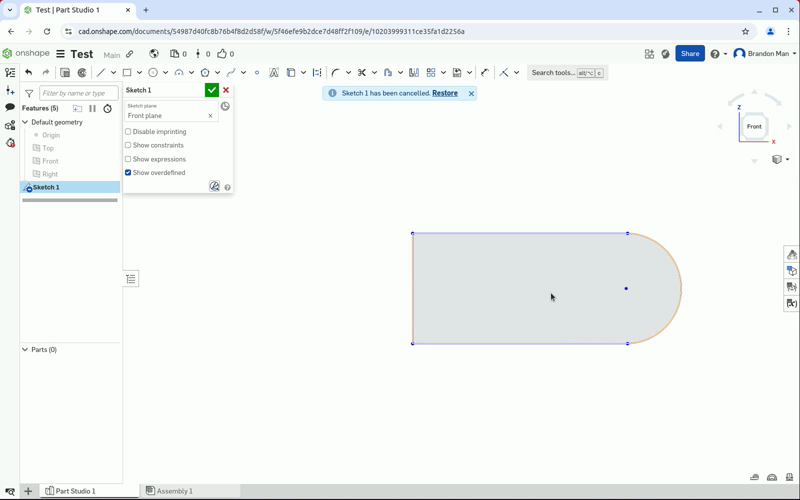
scroll(6)
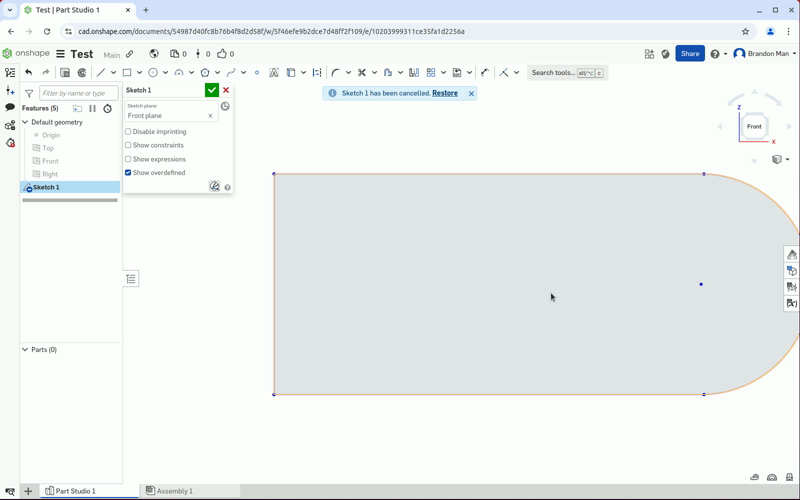
click(551, 292)
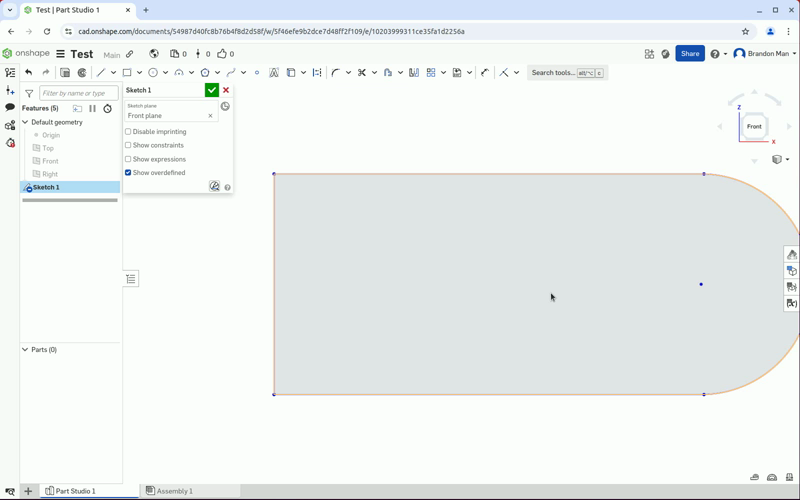
scroll(-6)
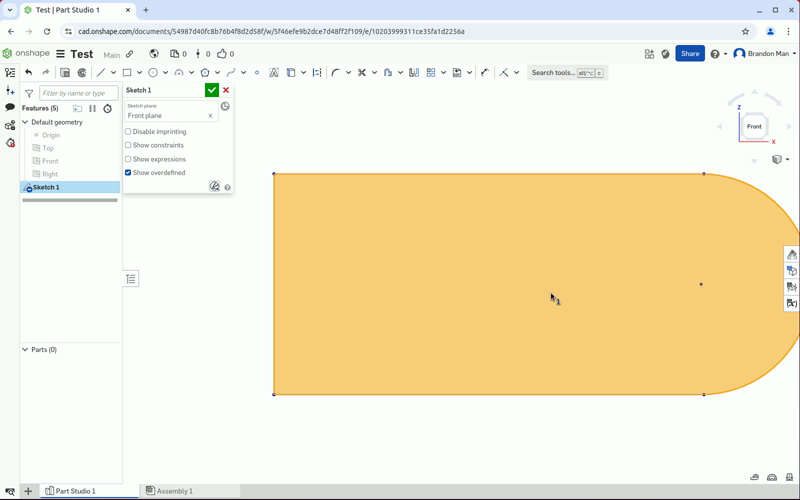
scroll(-6)
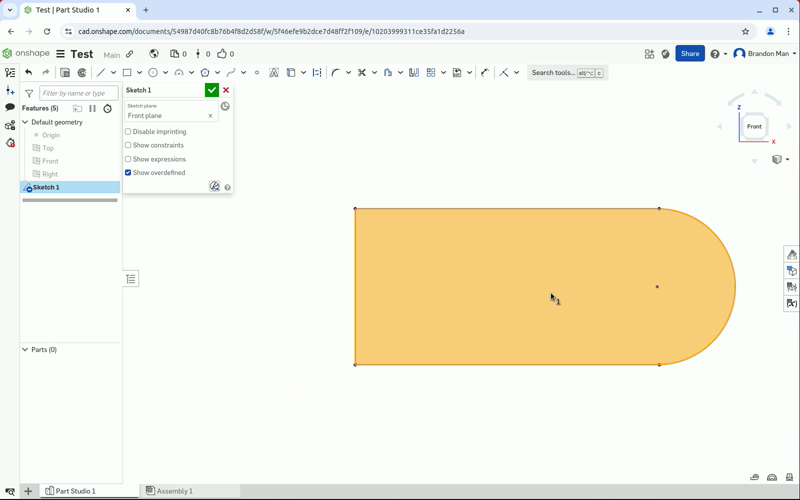
scroll(-6)
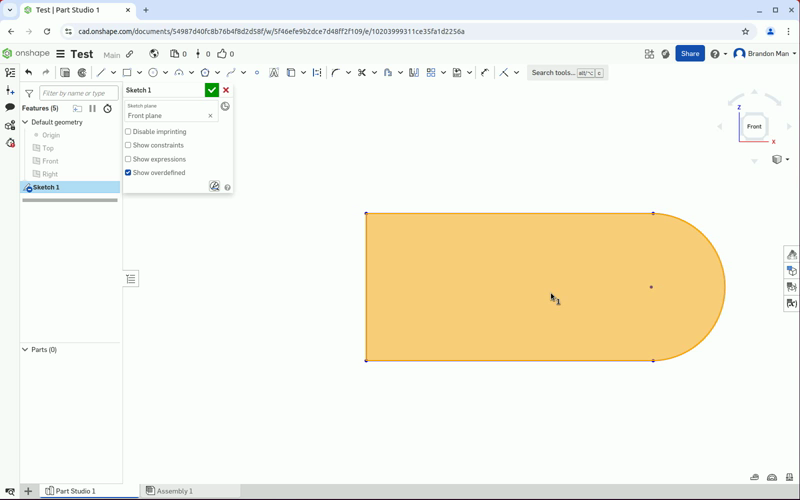
scroll(-6)
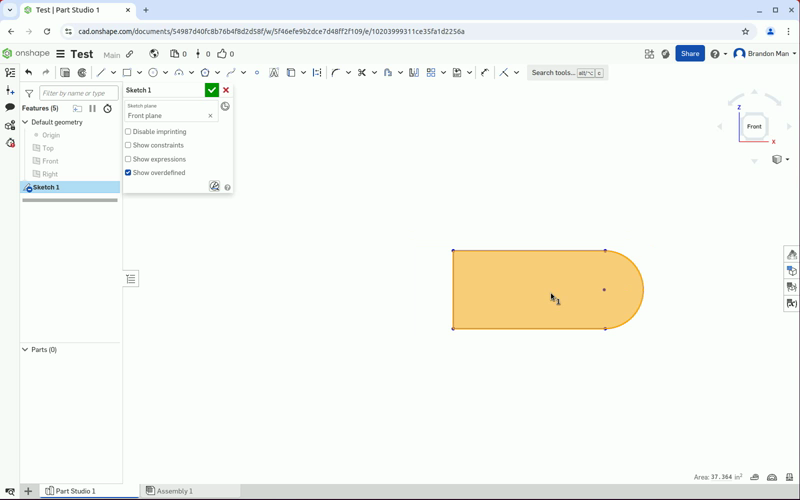
scroll(-6)
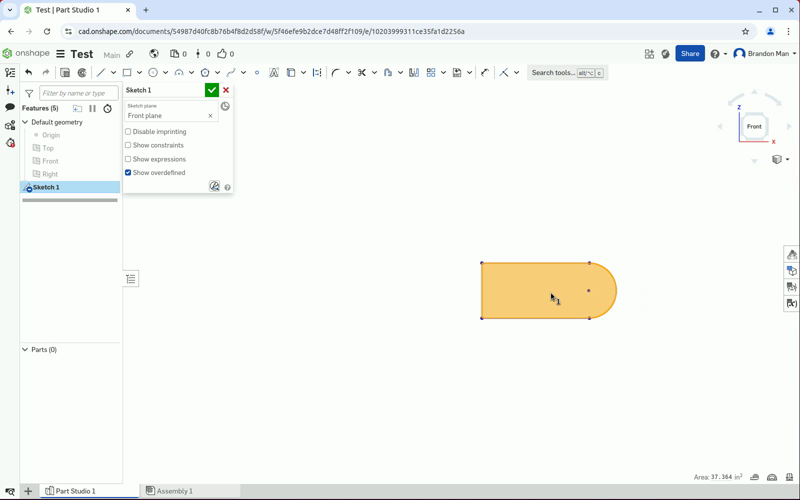
scroll(-6)
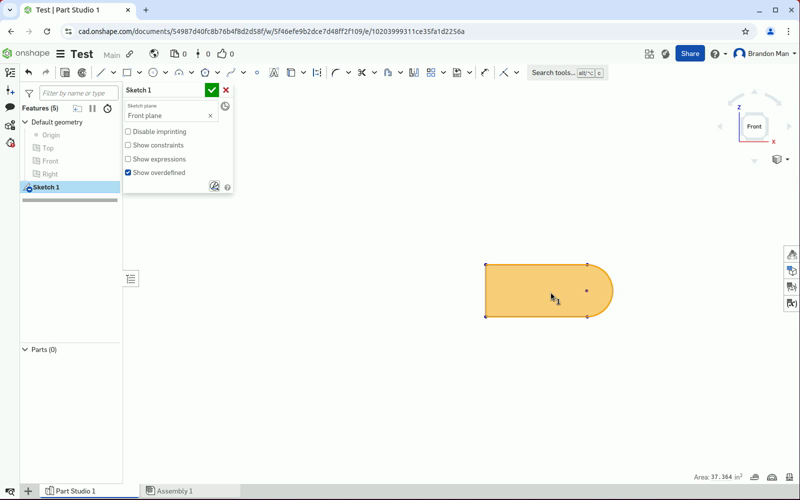
scroll(-6)
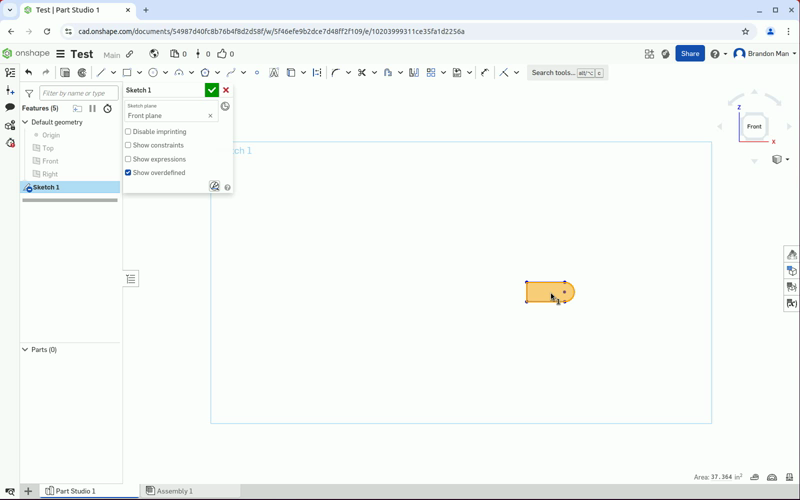
mouse_move(73, 352)
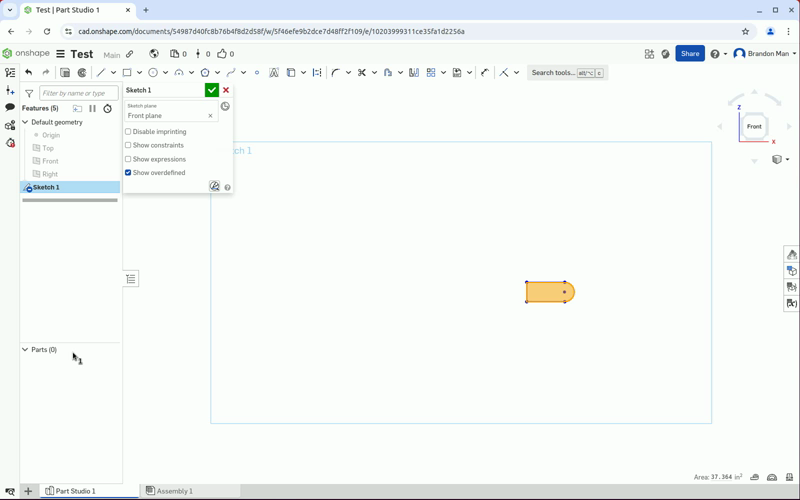
key(shift+y)
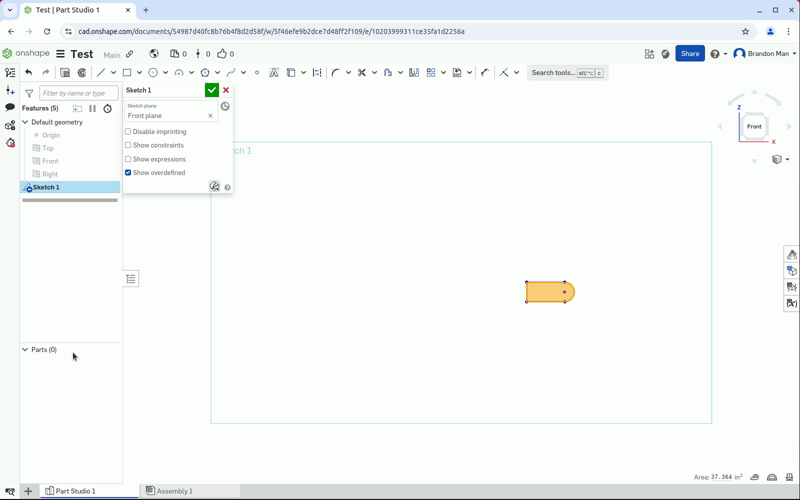
key(shift+e)
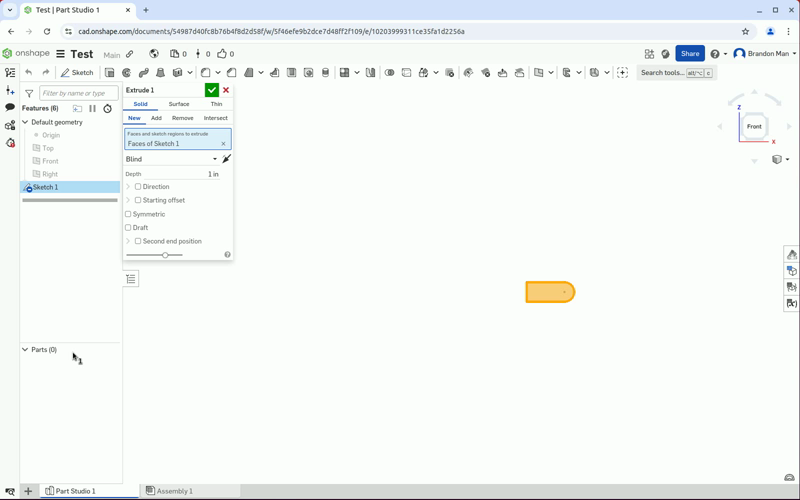
mouse_move(143, 106)
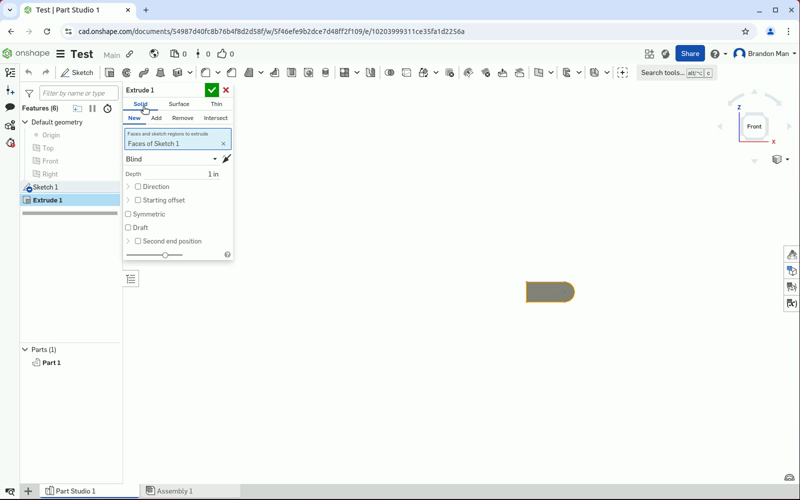
click(143, 106)
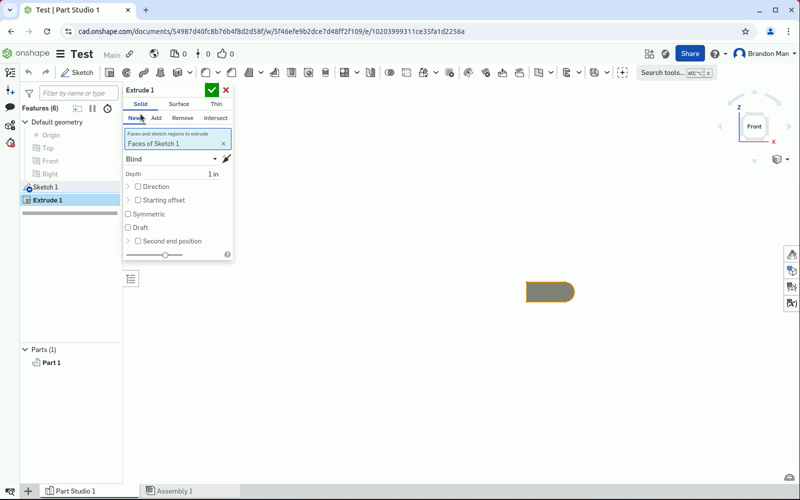
mouse_move(137, 120)
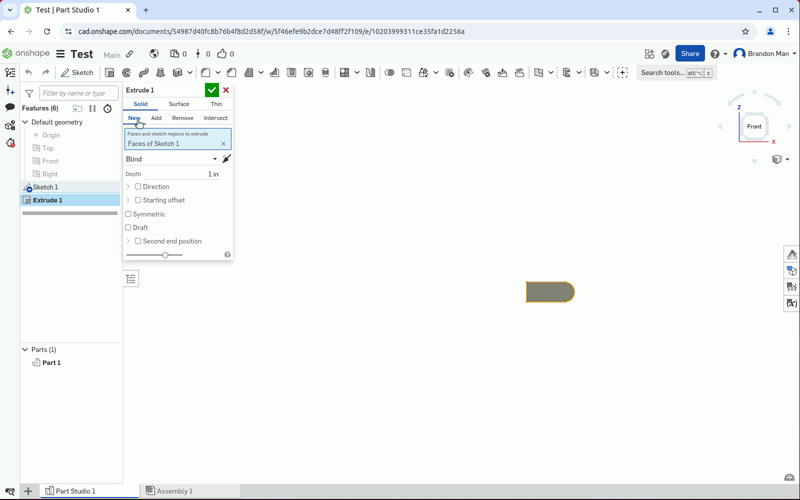
click(137, 120)
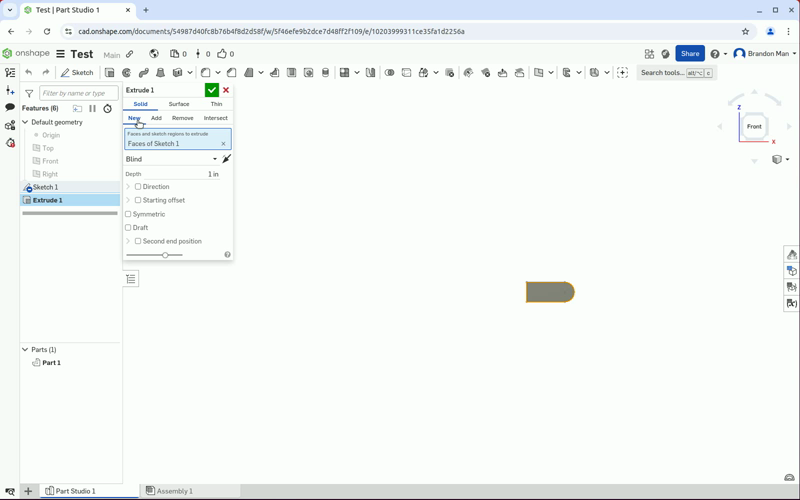
key(tab, 4)
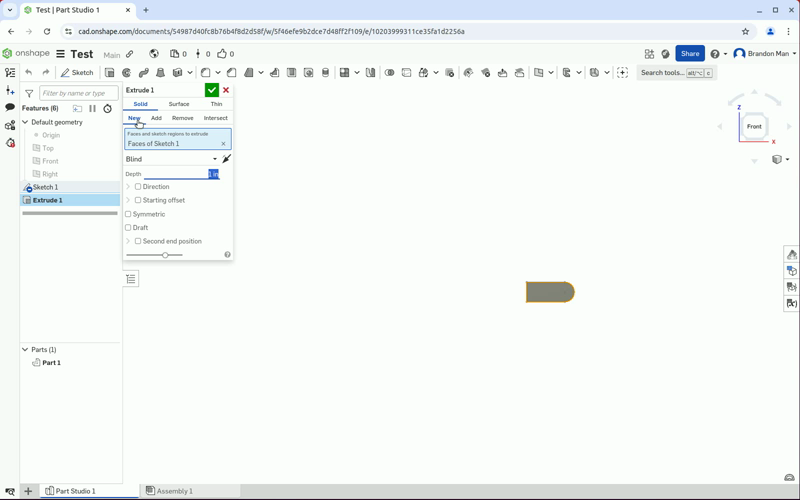
text(3.851)
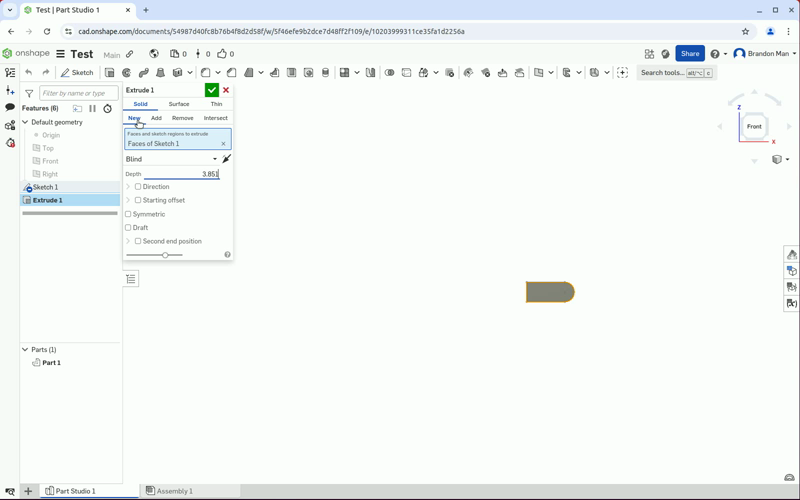
key(enter)
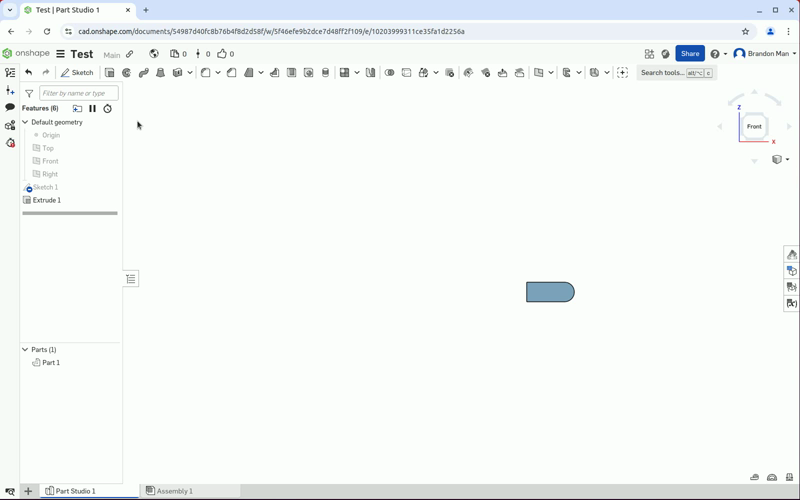
key(shift+h)
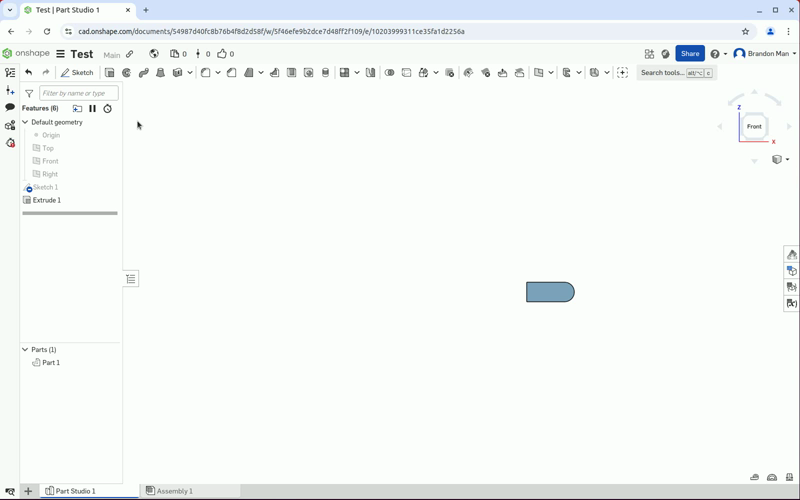
key(shift+h)
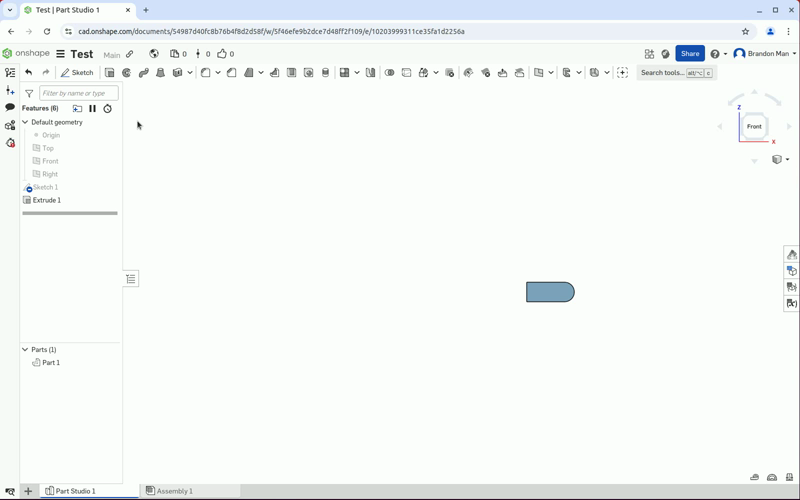
mouse_move(73, 189)
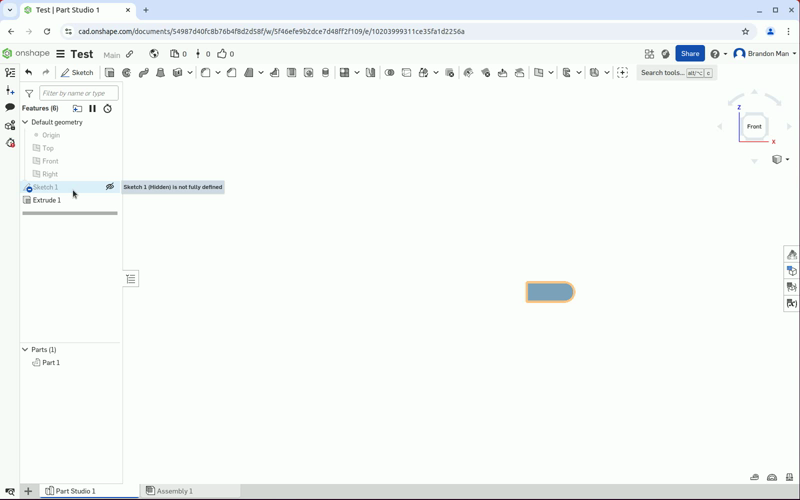
click(73, 189)
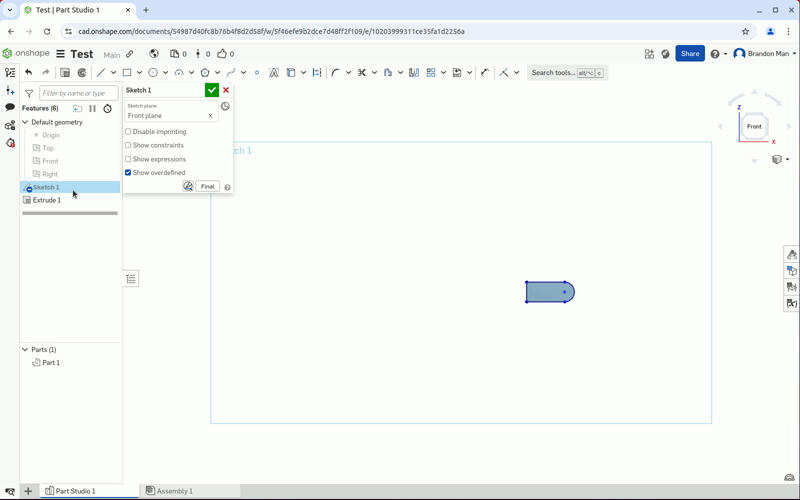
mouse_move(229, 92)
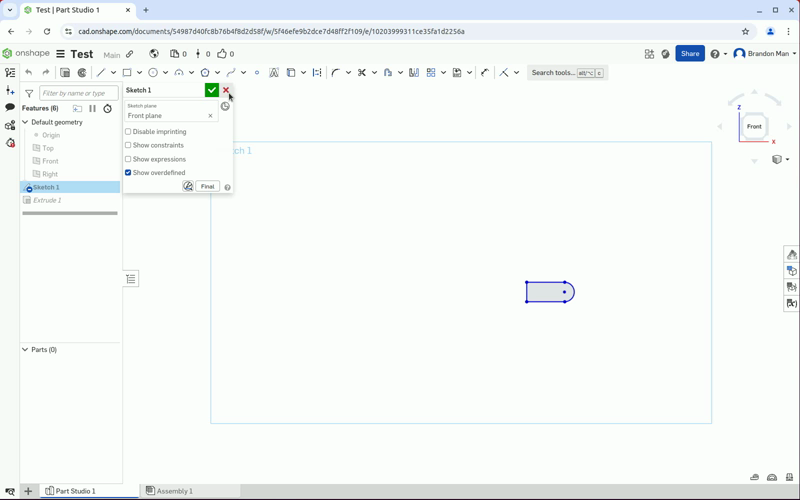
click(229, 92)
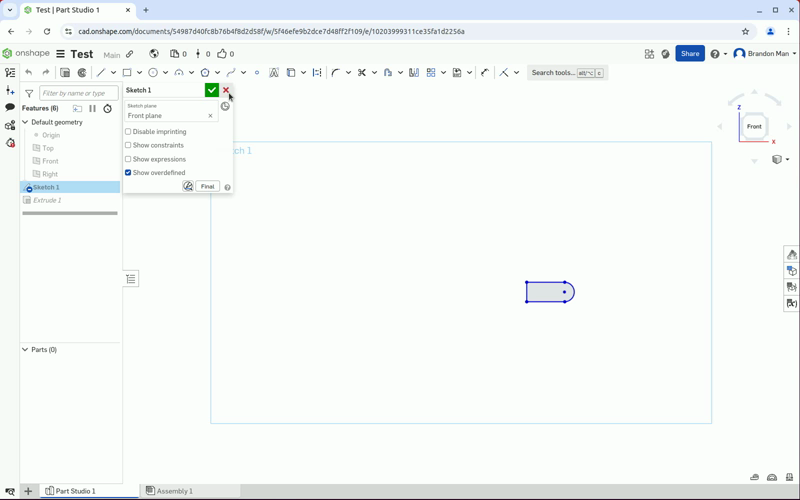
key(shift+s)
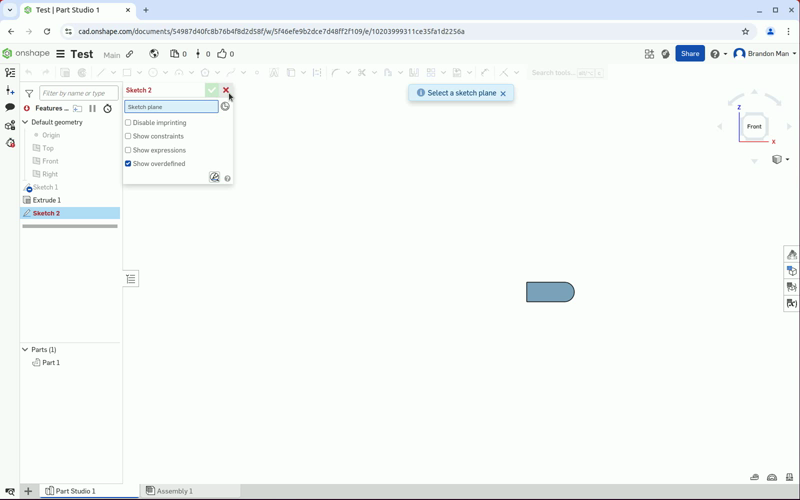
mouse_move(73, 163)
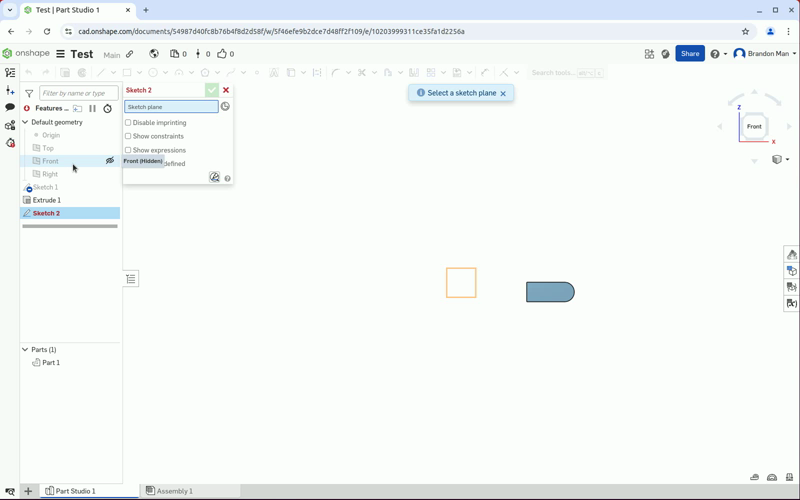
click(73, 163)
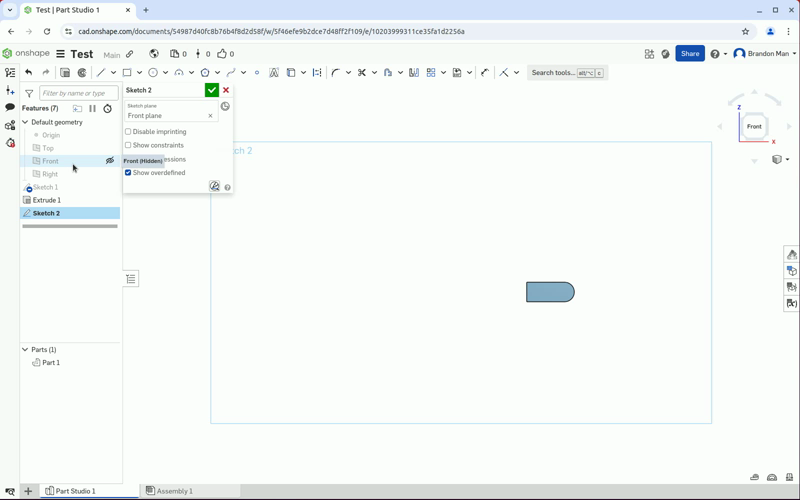
mouse_move(73, 352)
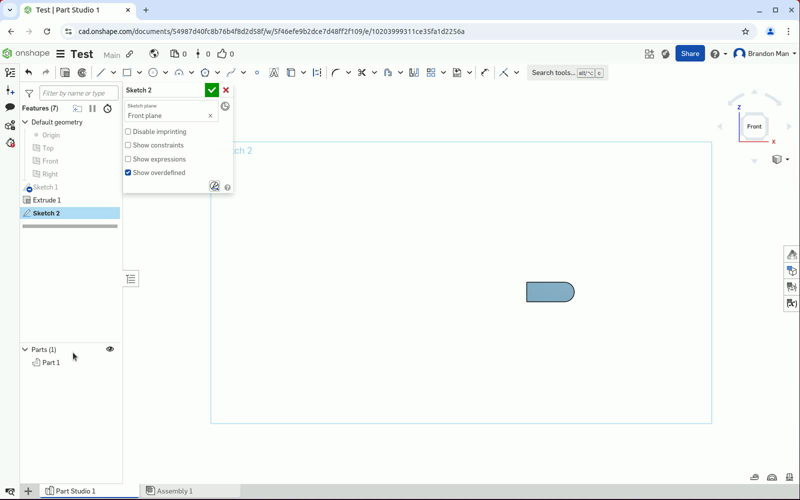
key(y)
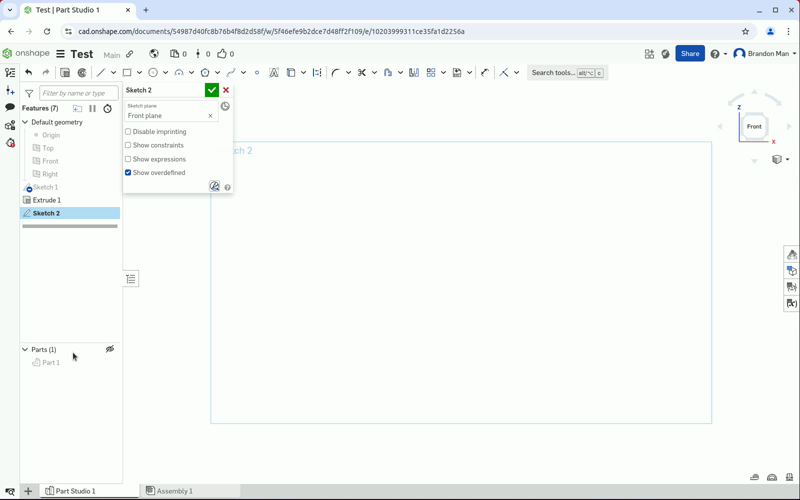
key(l)
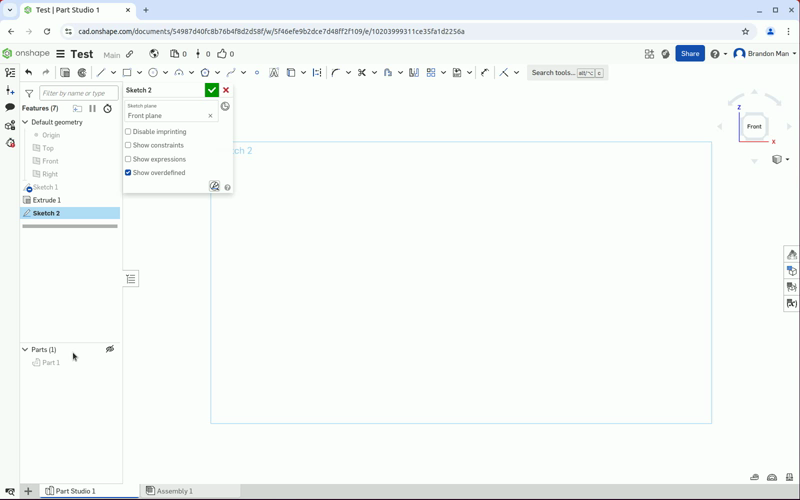
key_down(shift)
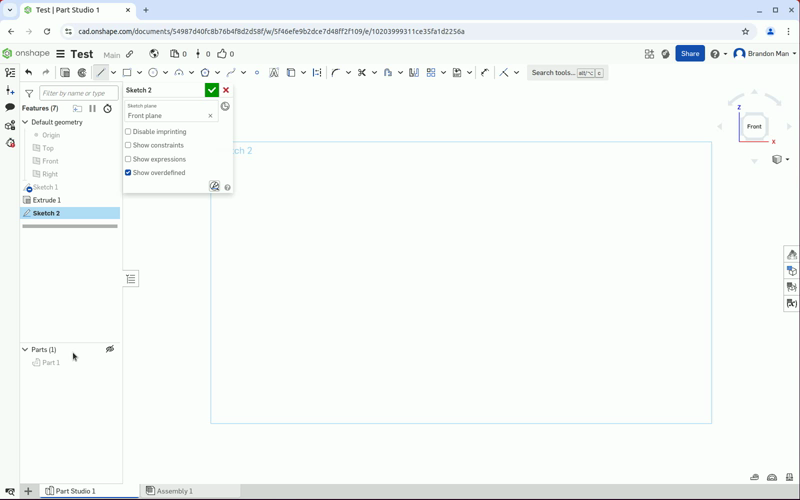
mouse_move(460, 301)
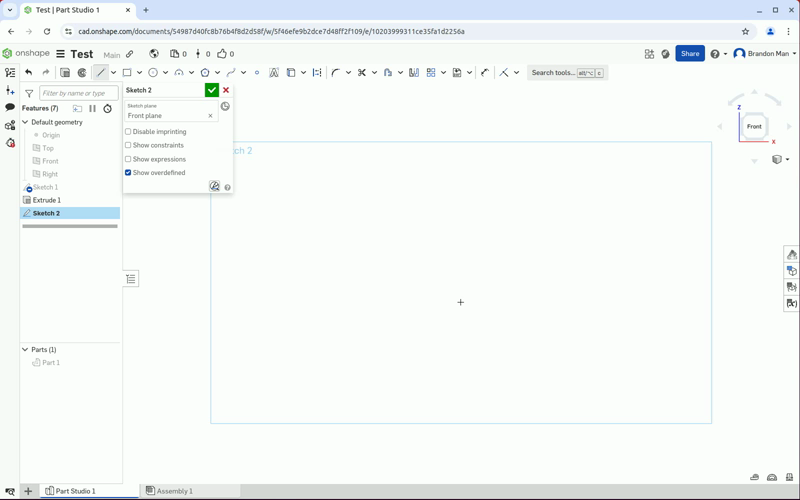
click(460, 301)
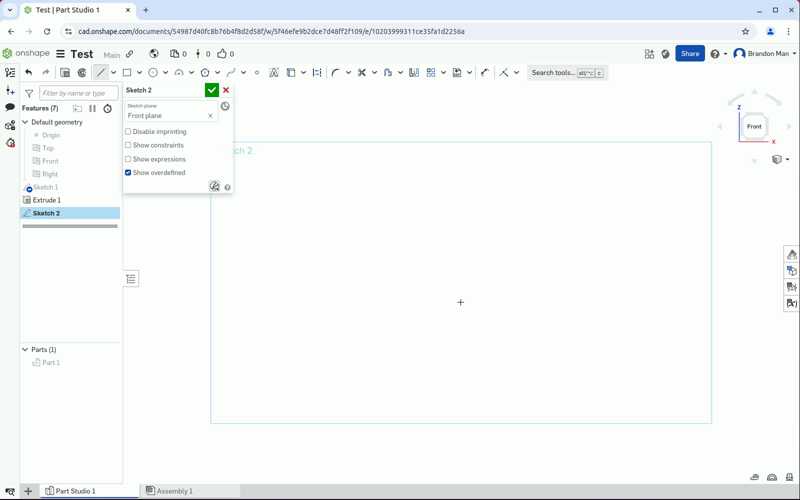
key_up(shift)
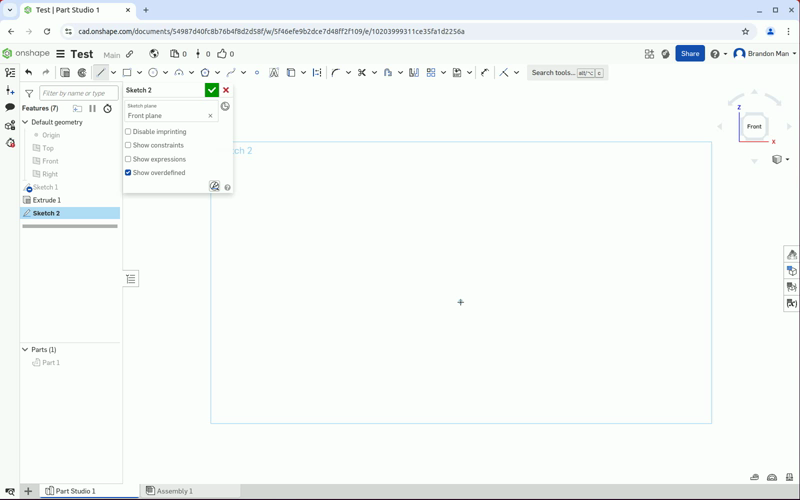
key_down(shift)
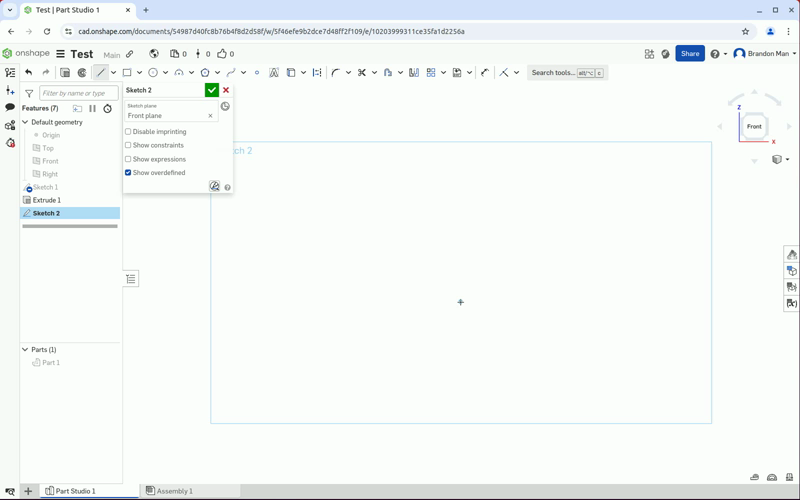
mouse_move(490, 301)
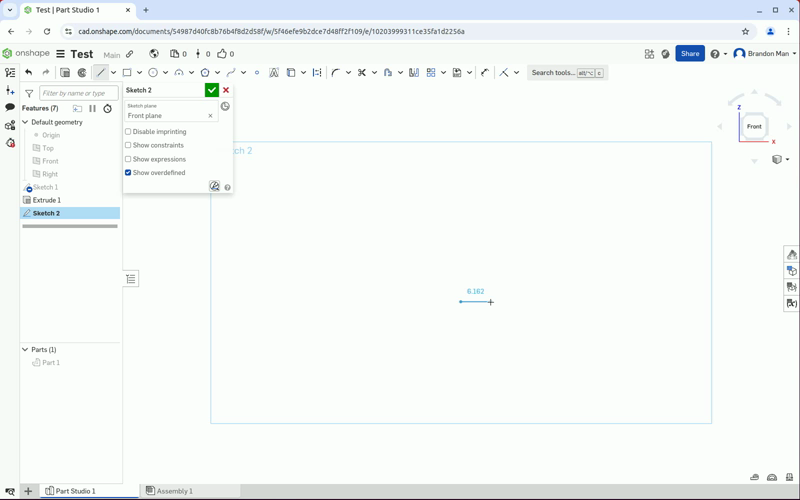
mouse_move(496, 301)
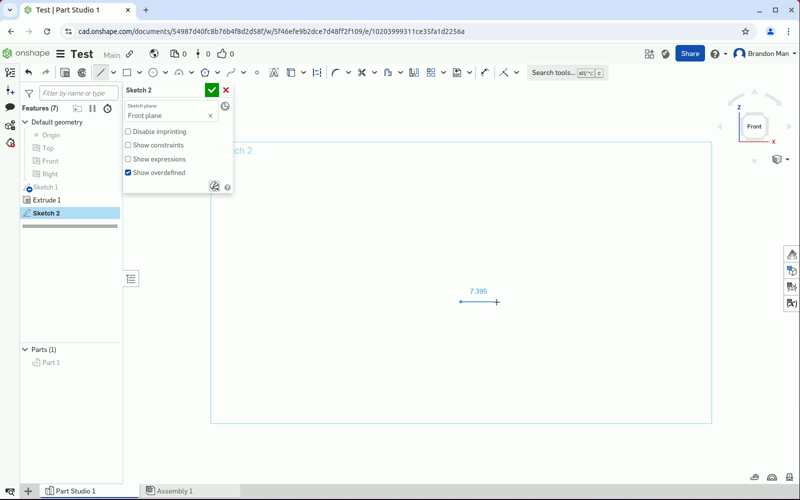
click(496, 301)
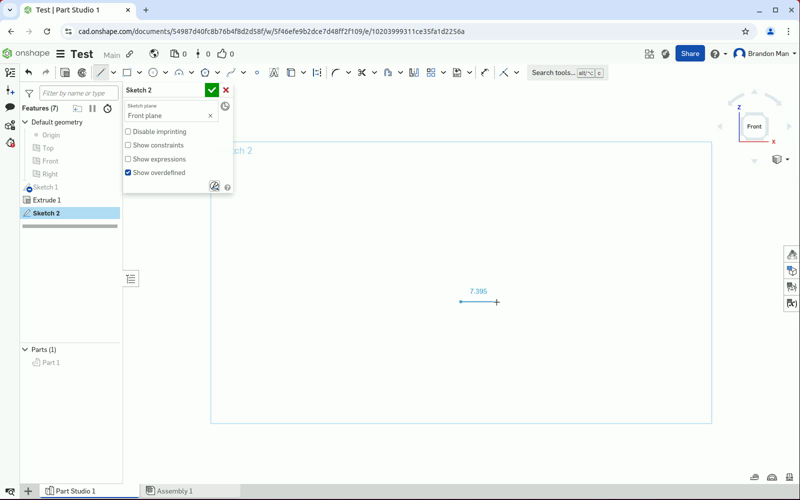
key_up(shift)
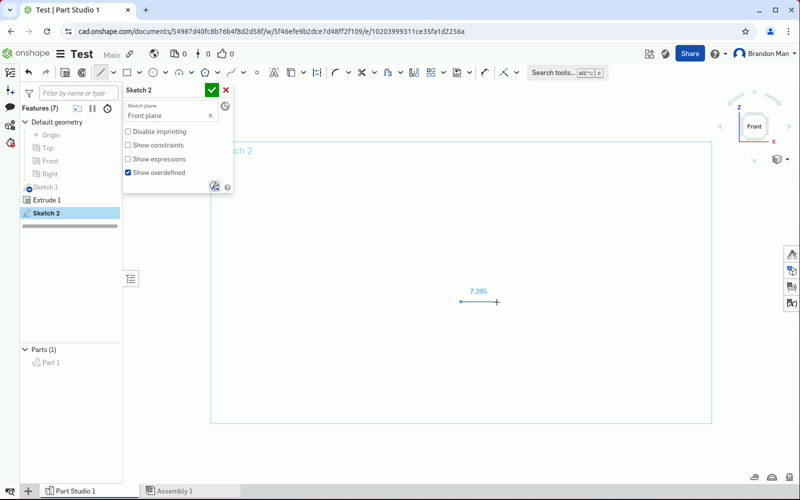
key_down(shift)
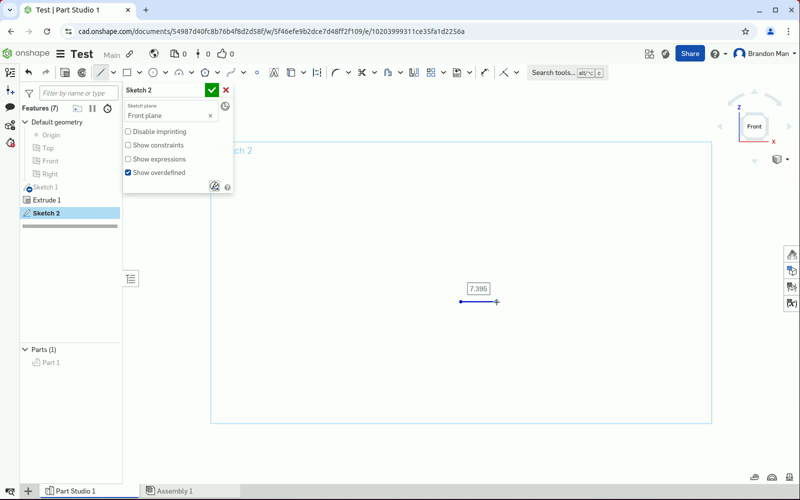
mouse_move(526, 301)
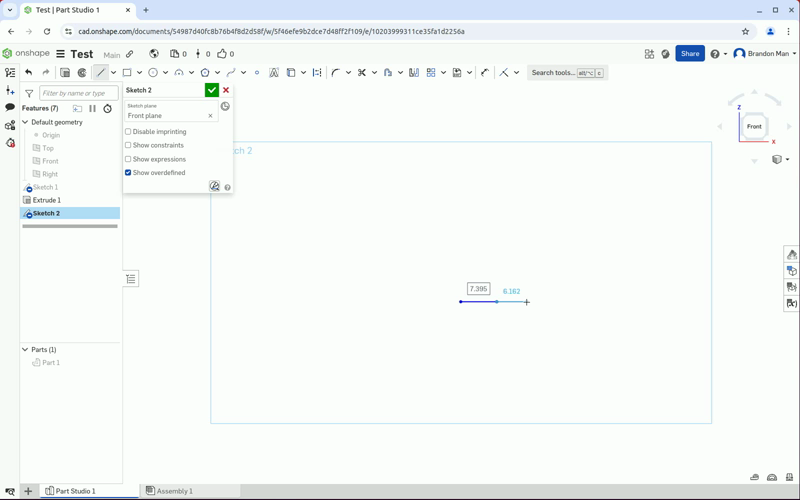
mouse_move(496, 282)
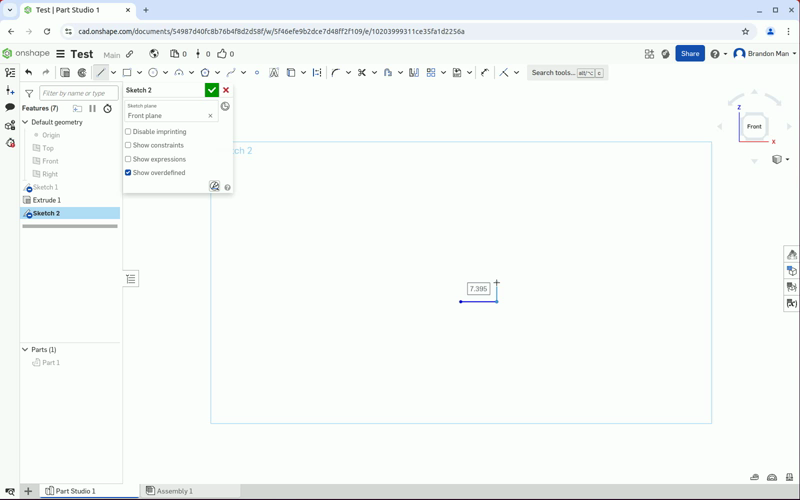
click(496, 282)
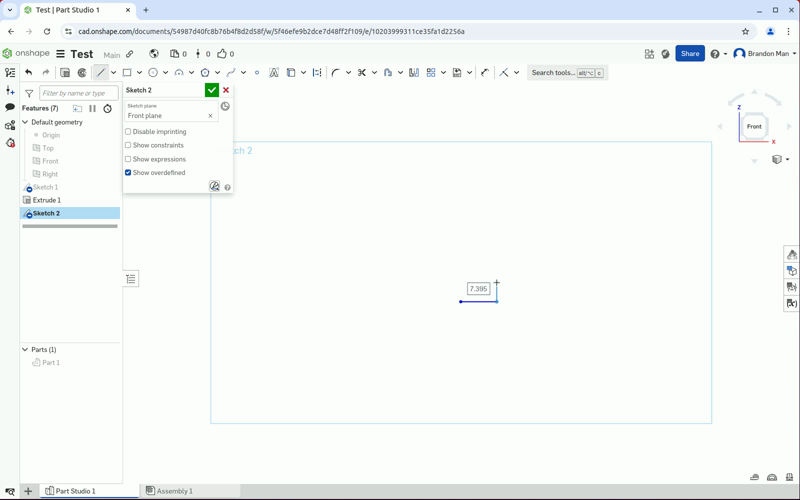
key_up(shift)
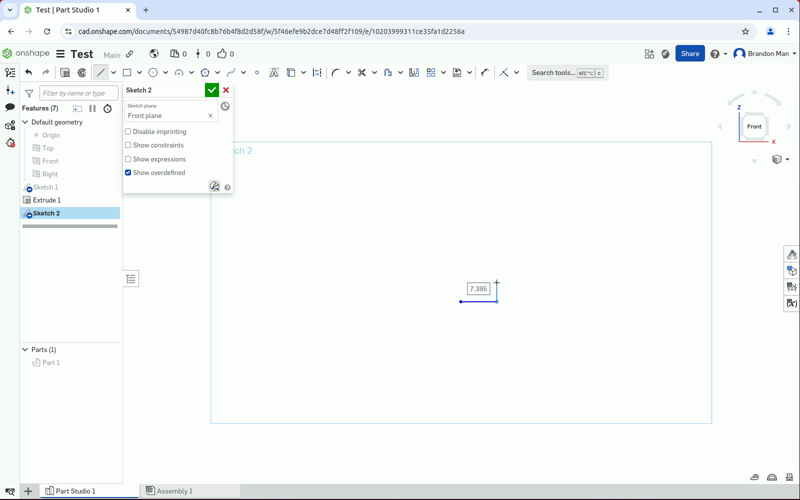
key_down(shift)
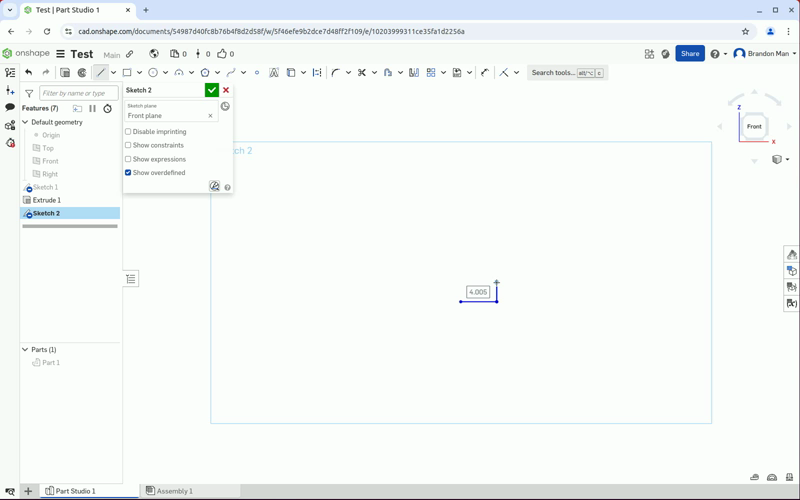
mouse_move(526, 282)
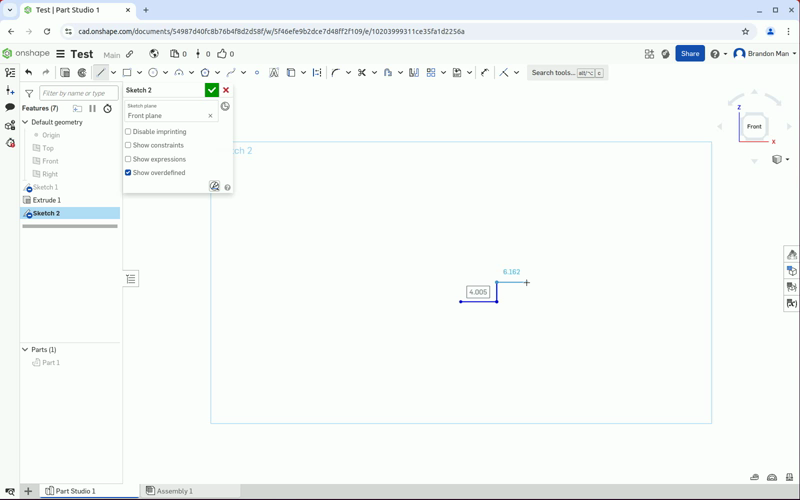
mouse_move(460, 282)
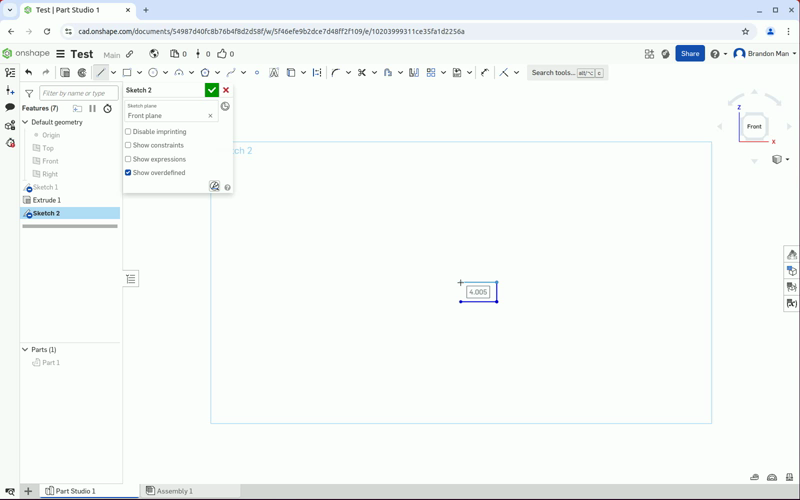
click(460, 282)
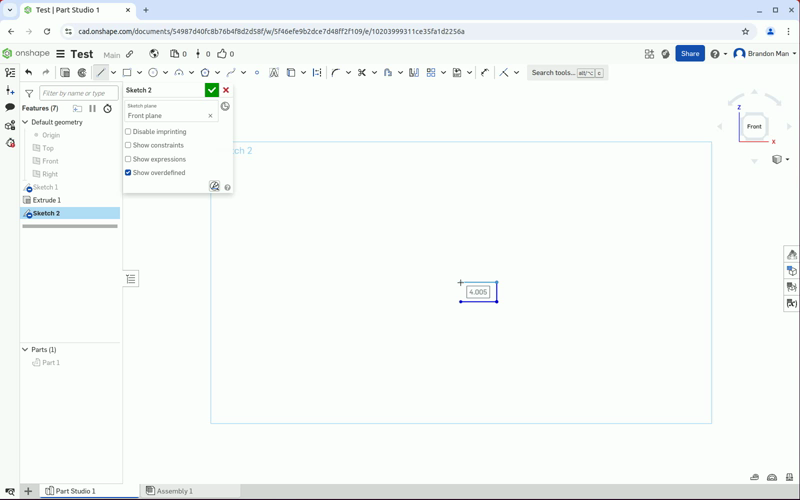
key_up(shift)
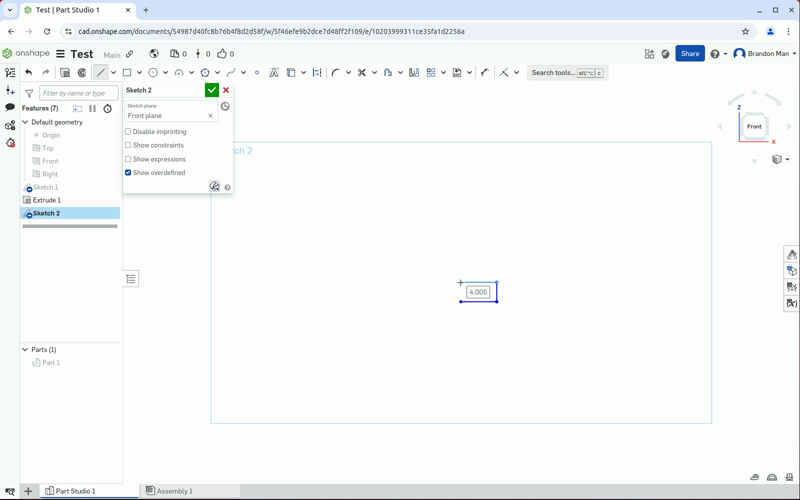
mouse_move(490, 282)
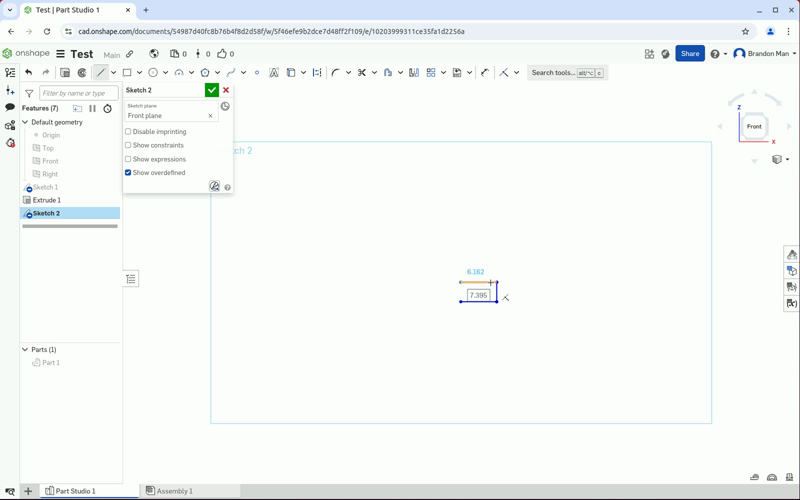
key_down(shift)
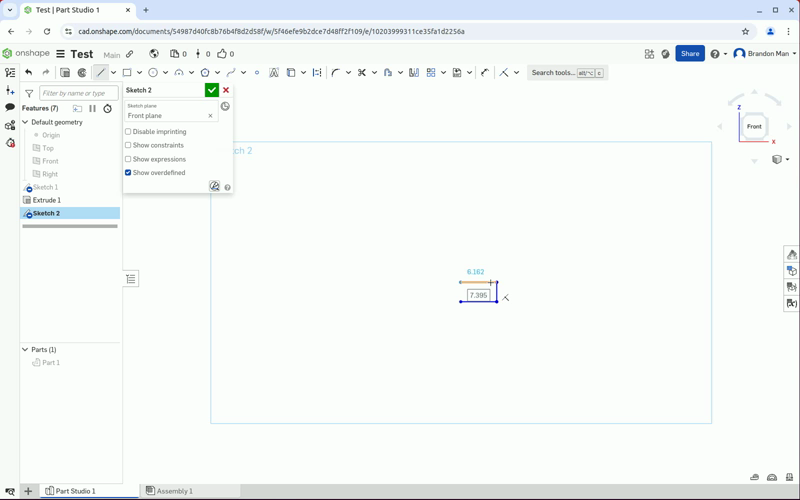
mouse_move(460, 301)
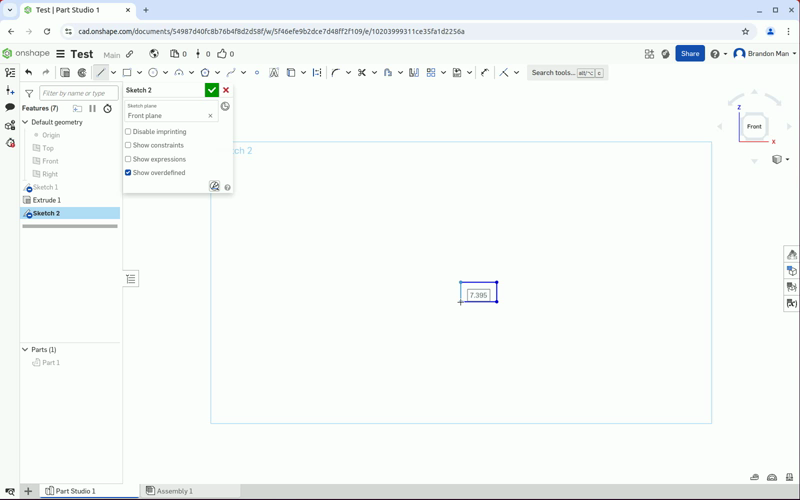
key_up(shift)
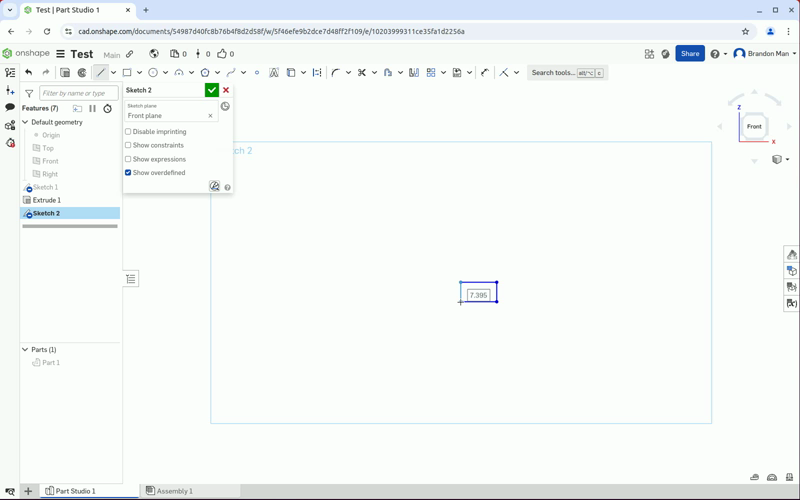
click(460, 301)
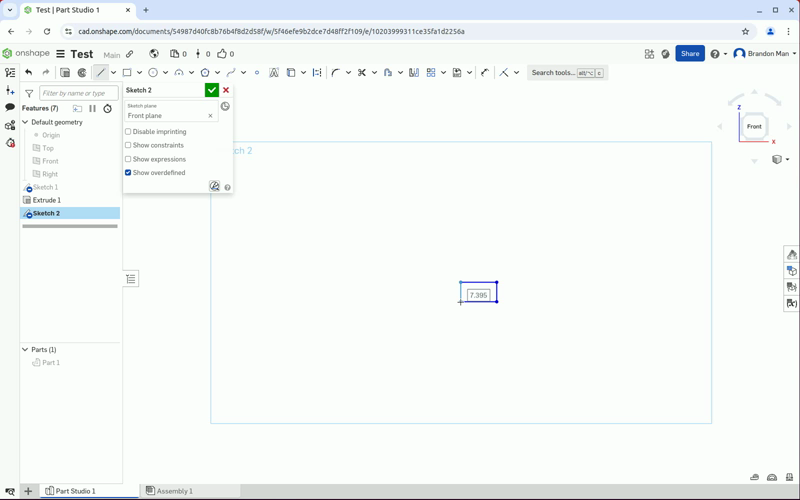
key(esc)
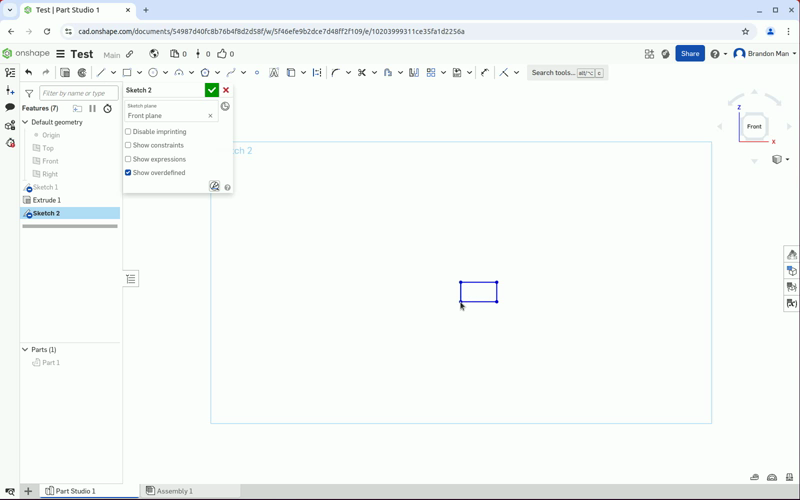
mouse_move(479, 291)
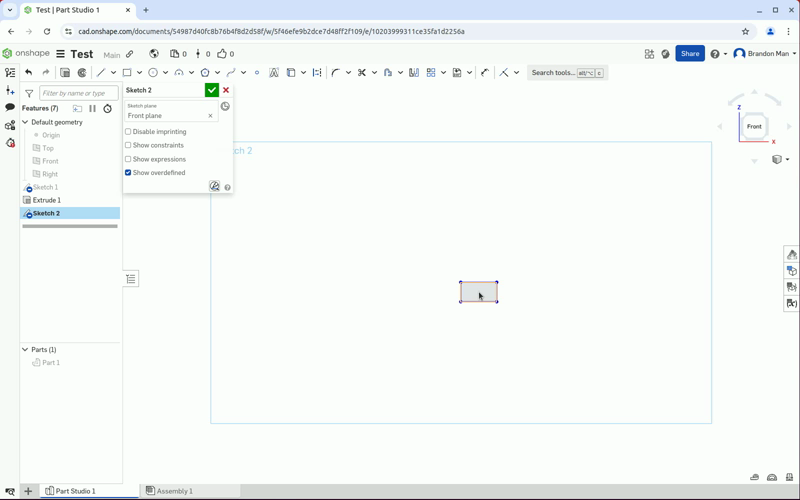
scroll(6)
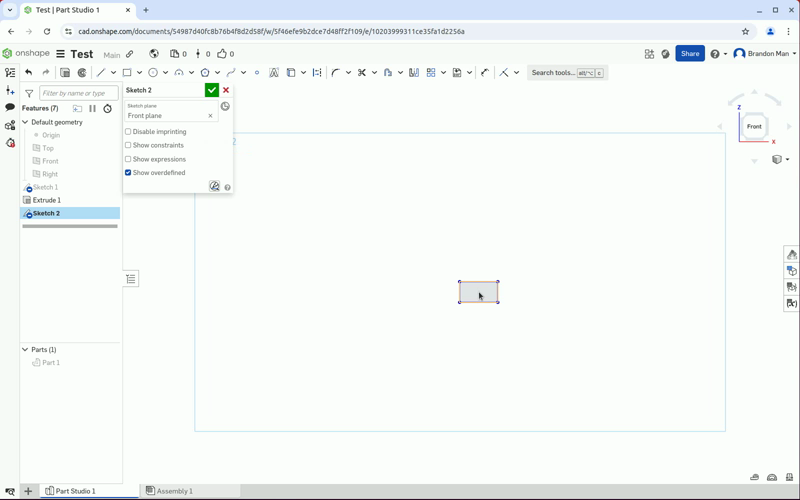
scroll(6)
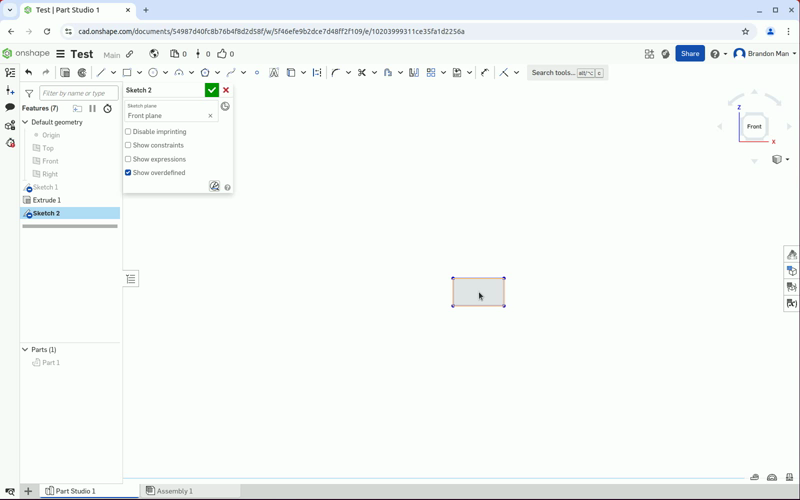
scroll(6)
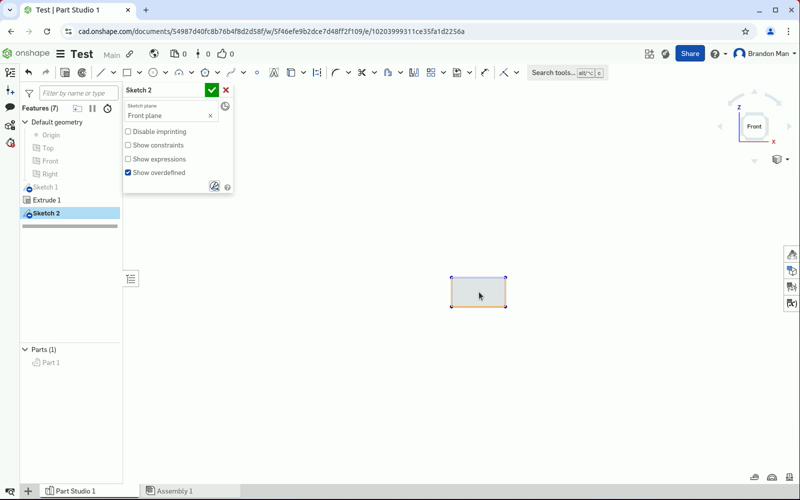
scroll(6)
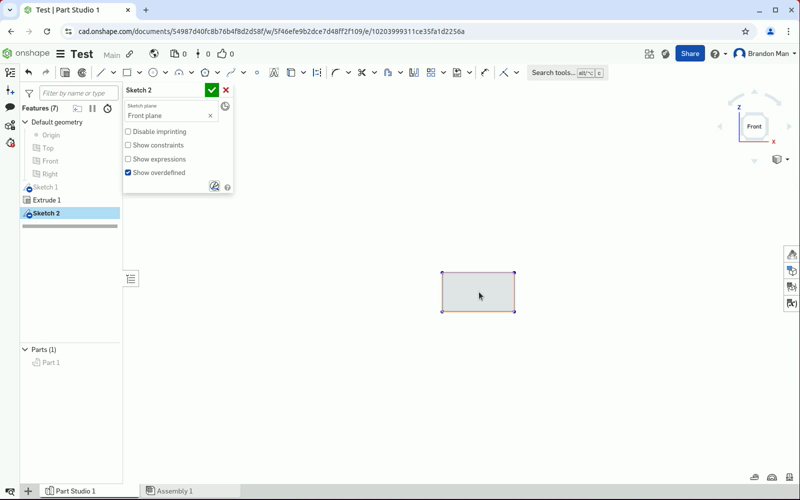
scroll(6)
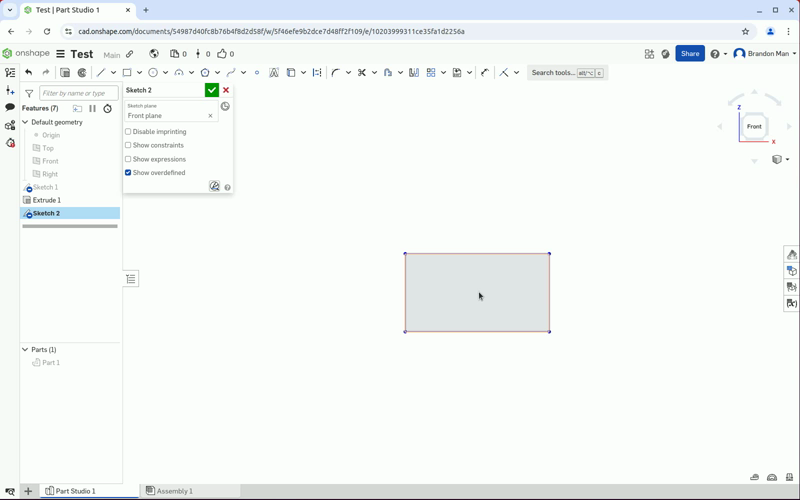
scroll(6)
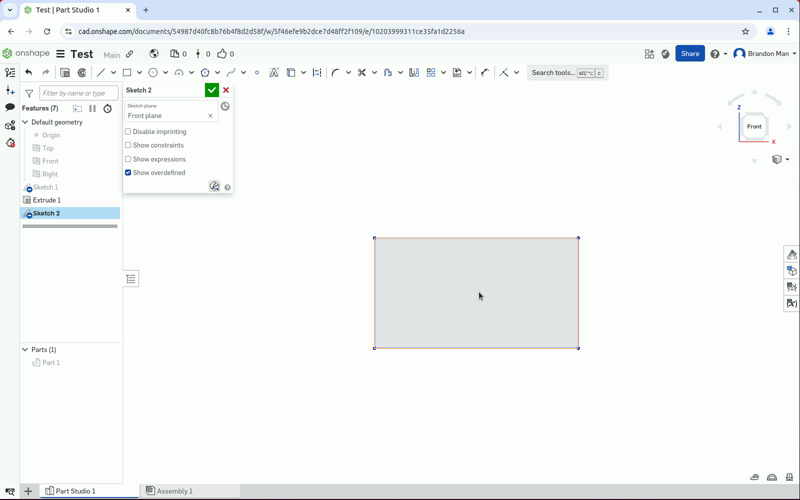
scroll(6)
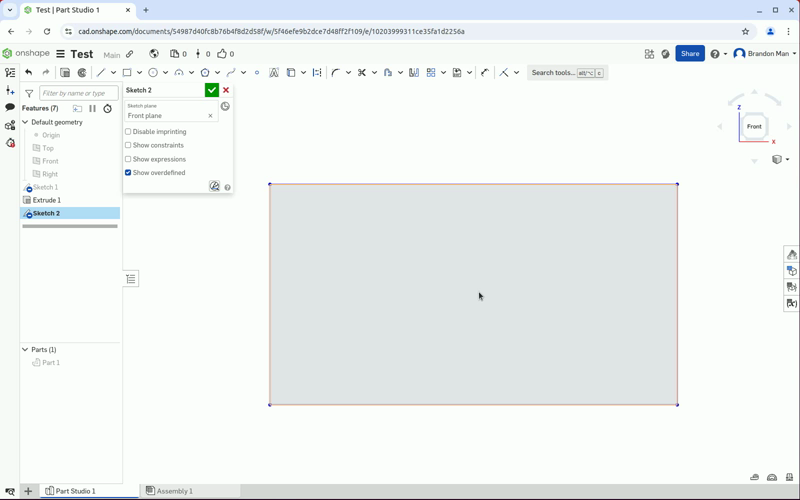
click(479, 291)
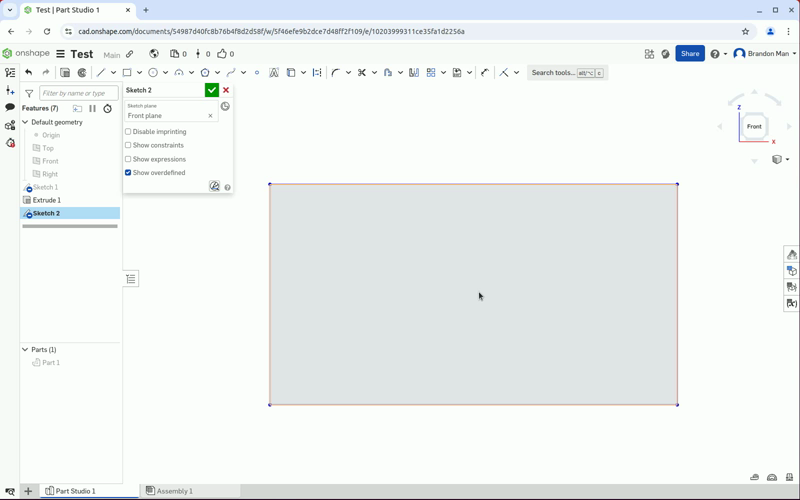
scroll(-6)
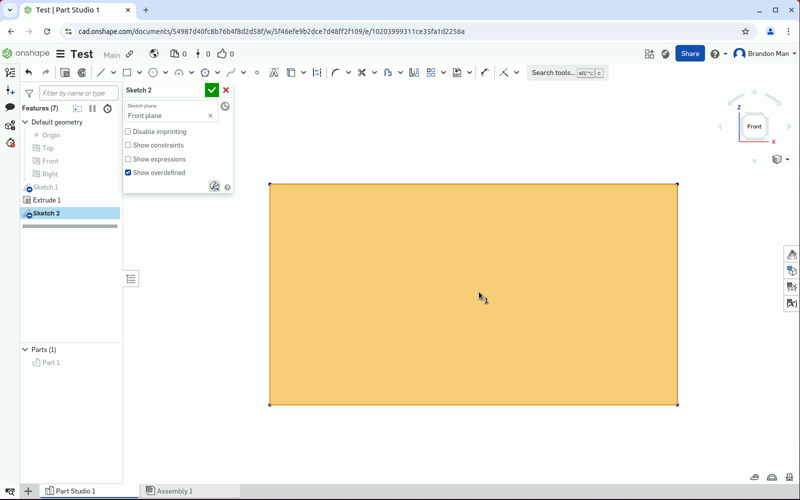
scroll(-6)
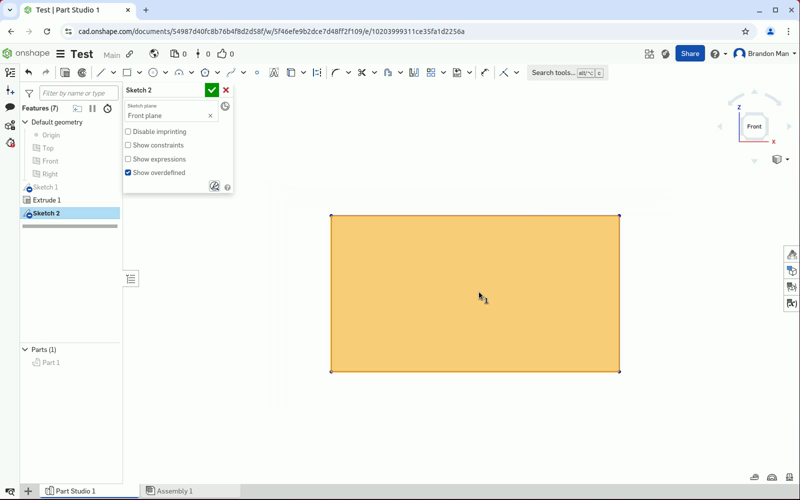
scroll(-6)
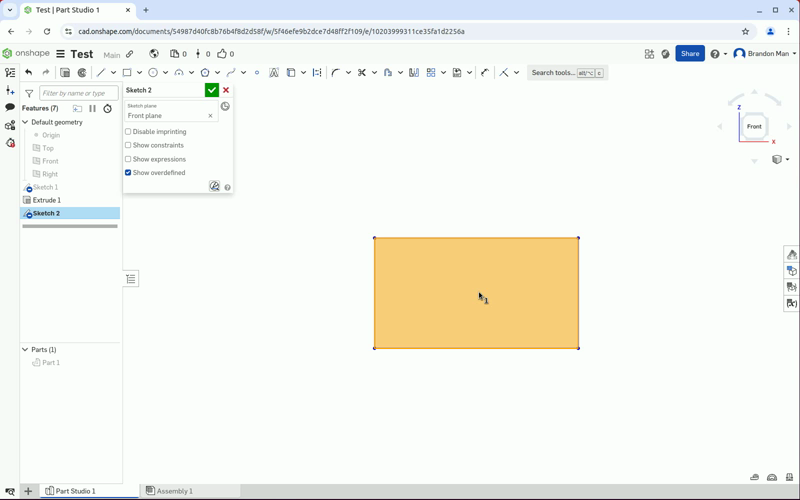
scroll(-6)
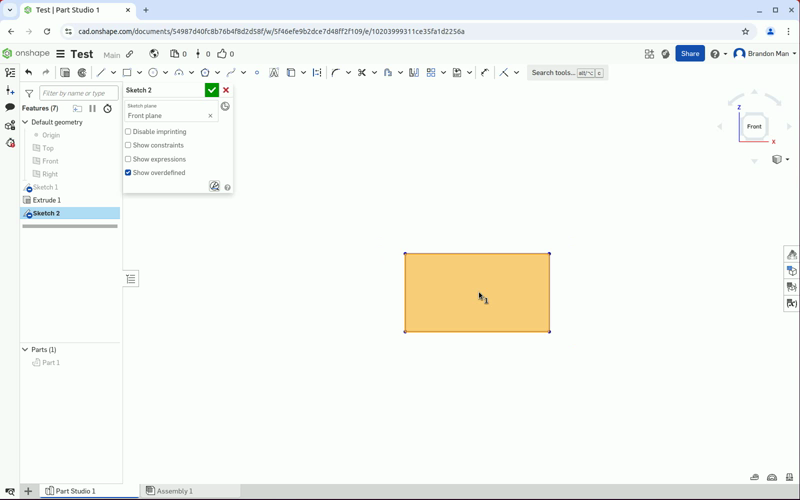
scroll(-6)
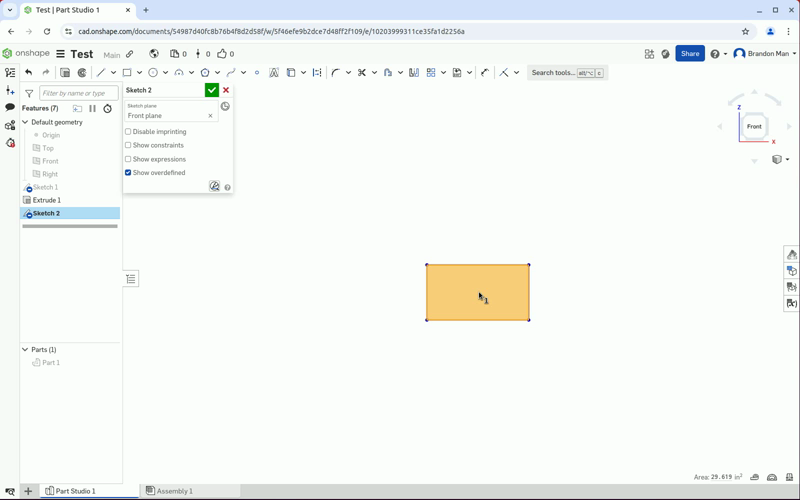
scroll(-6)
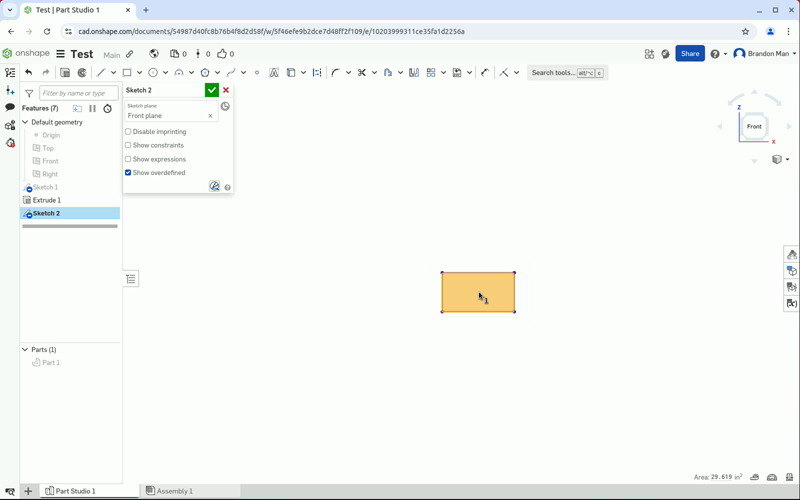
scroll(-6)
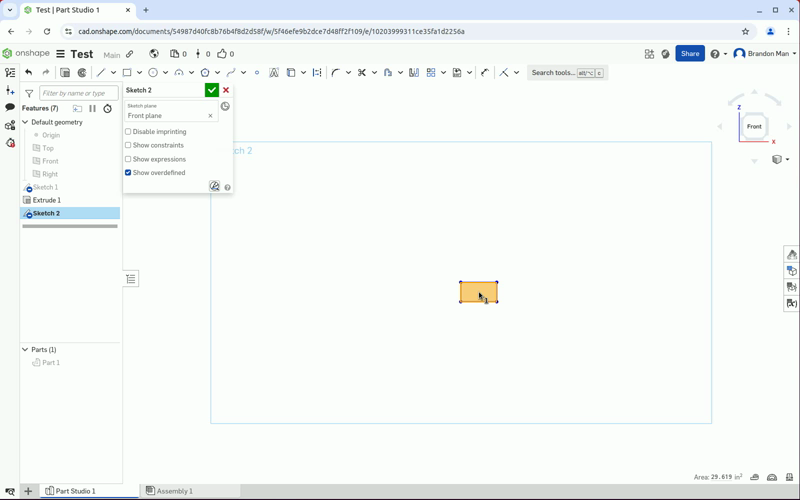
mouse_move(73, 352)
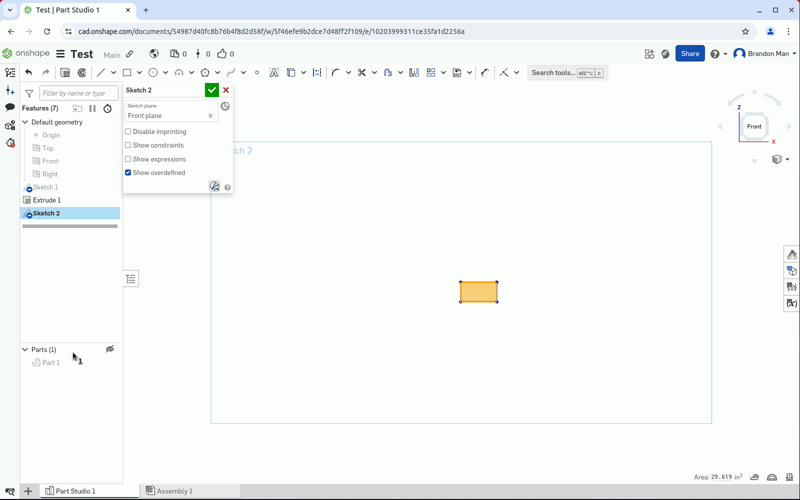
key(shift+y)
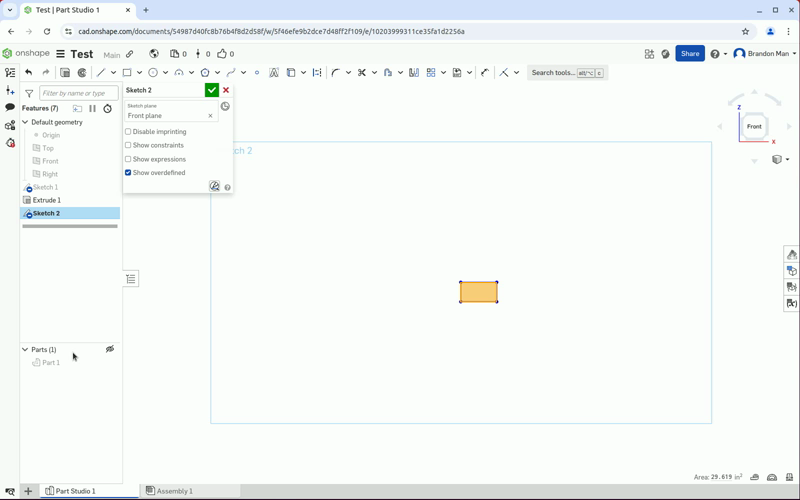
key(shift+e)
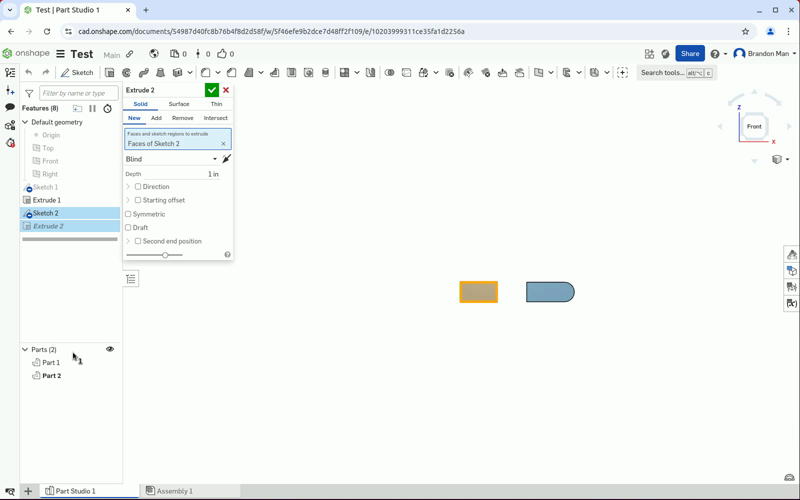
mouse_move(143, 106)
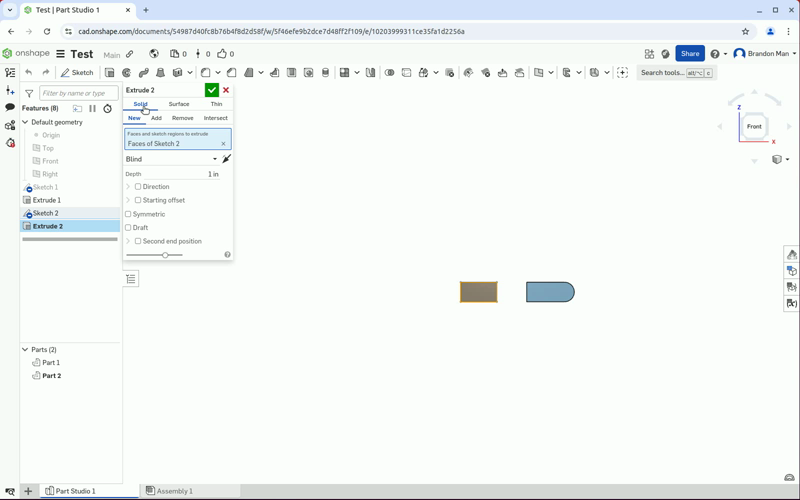
click(143, 106)
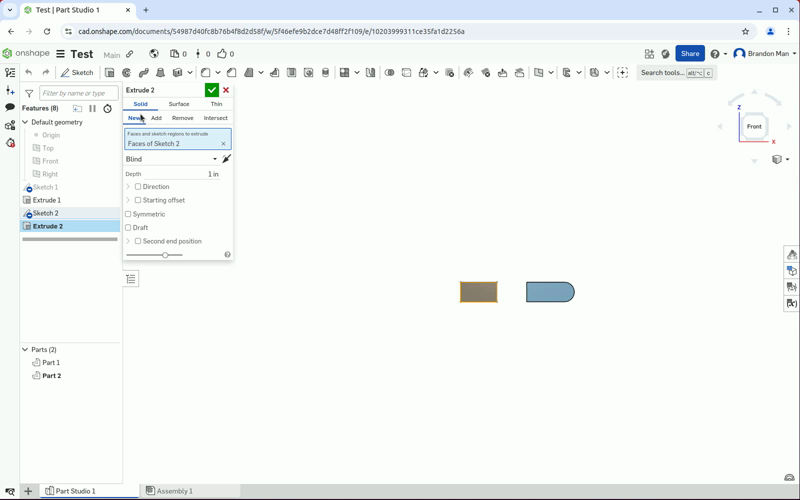
mouse_move(137, 120)
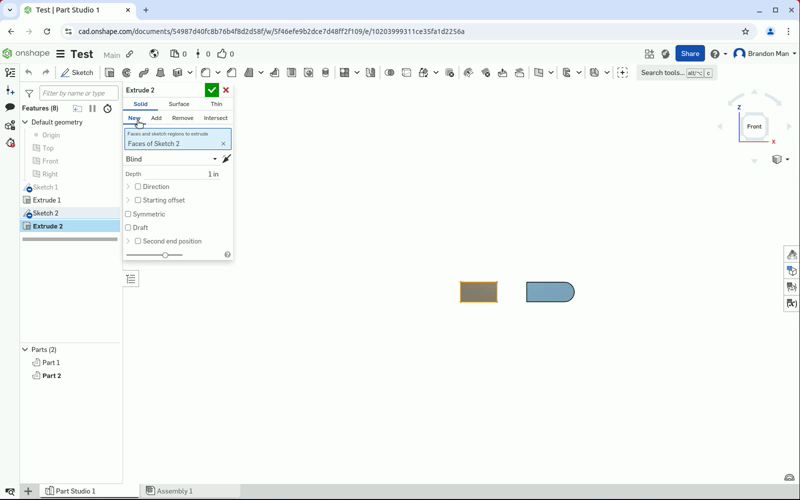
click(137, 120)
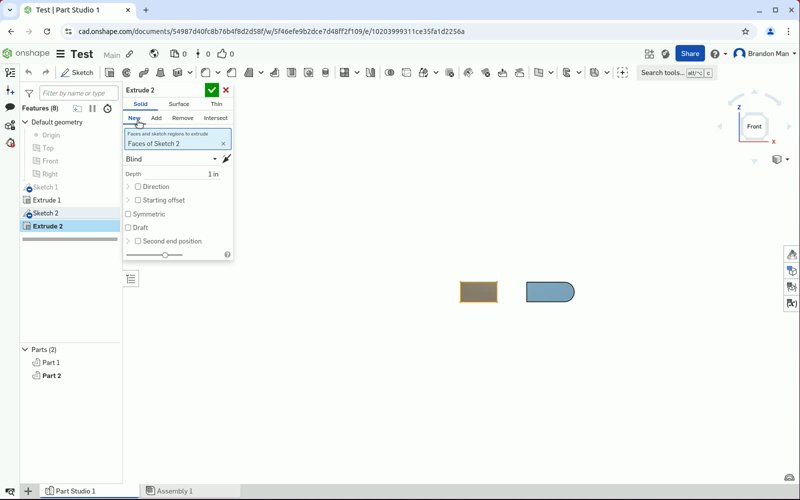
key(tab, 4)
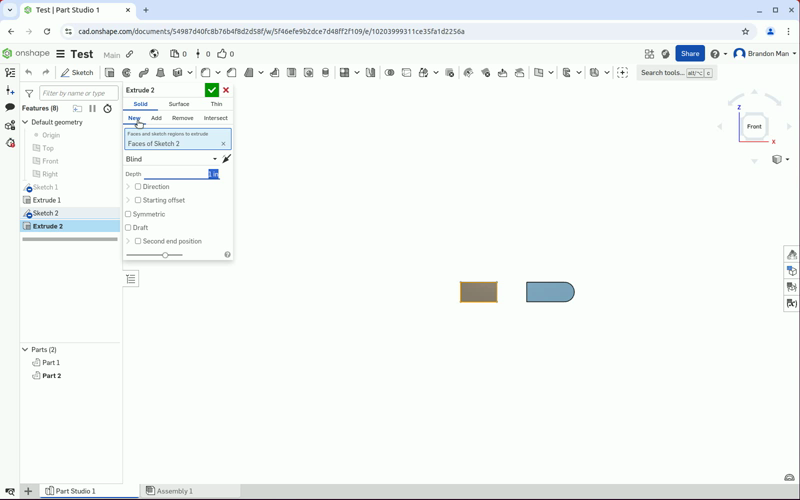
text(3.851)
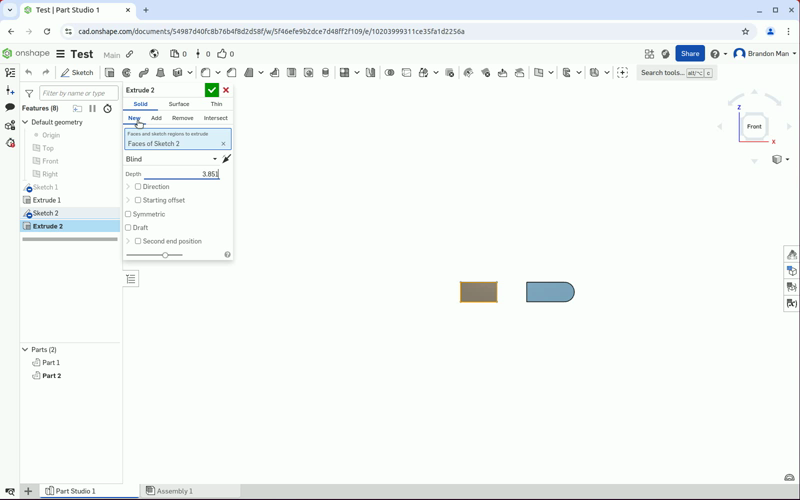
key(enter)
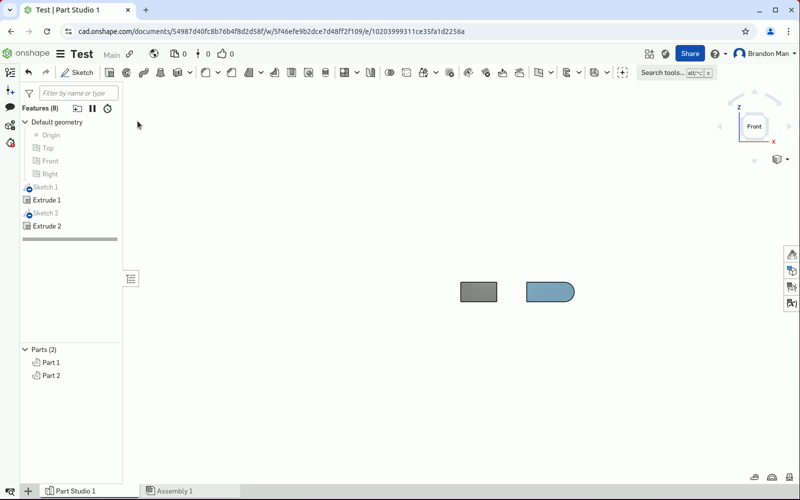
key(shift+h)
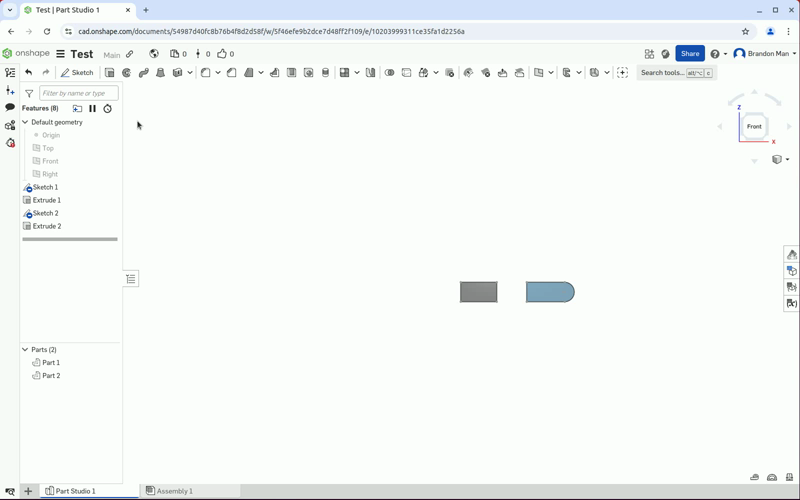
key(shift+h)
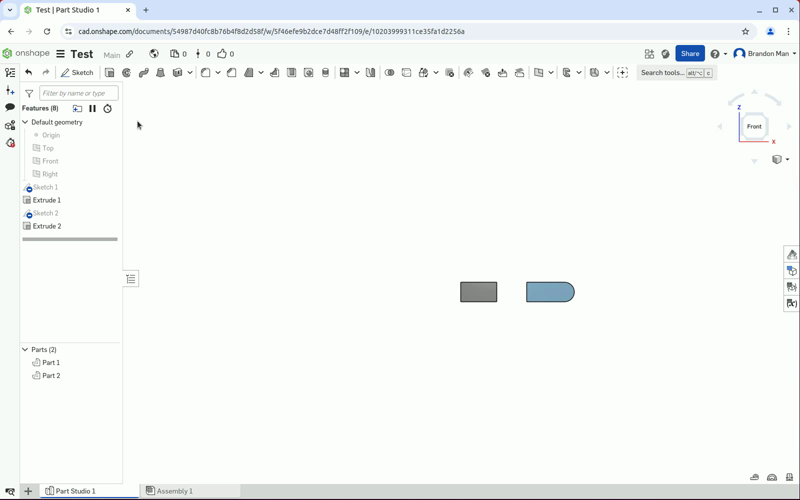
mouse_move(73, 189)
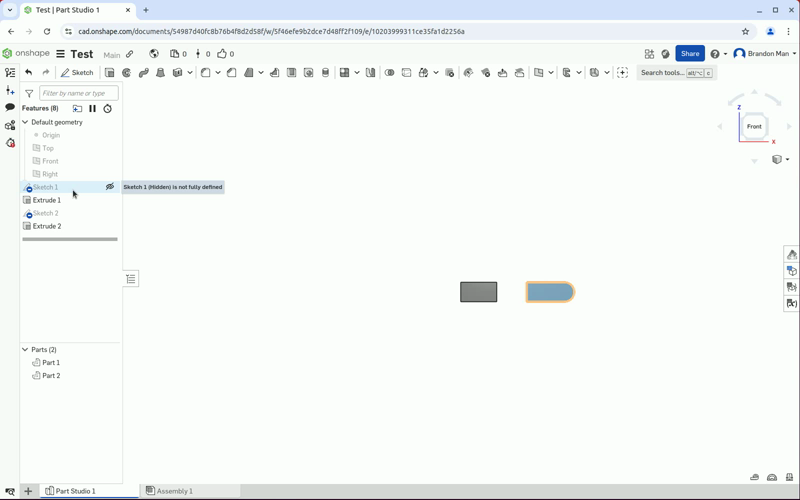
click(73, 189)
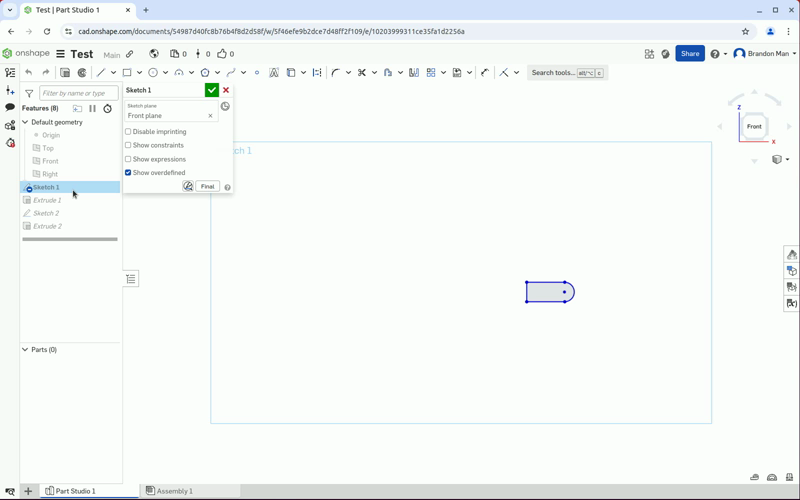
mouse_move(229, 92)
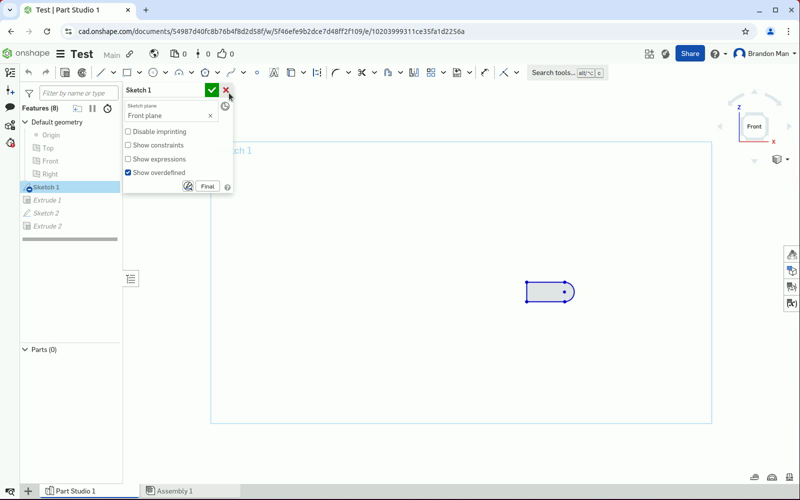
click(229, 92)
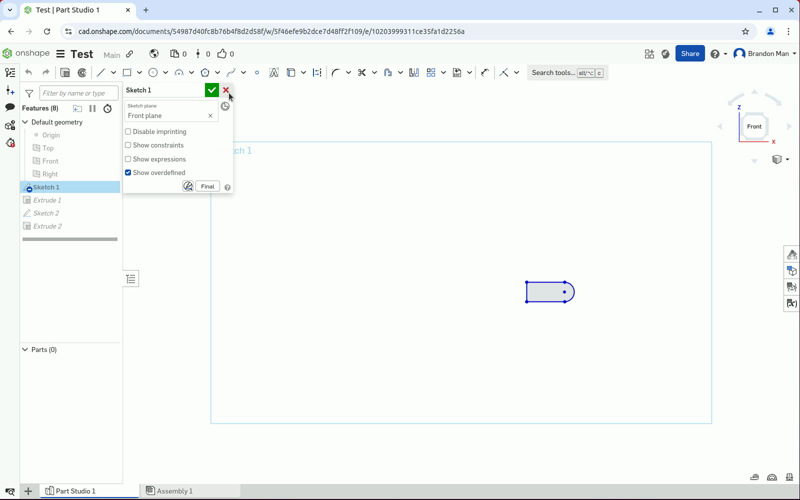
key(shift+s)
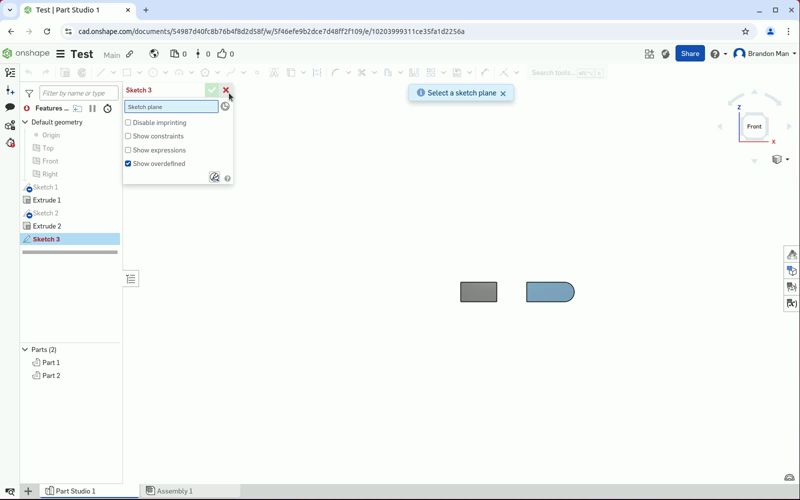
mouse_move(73, 163)
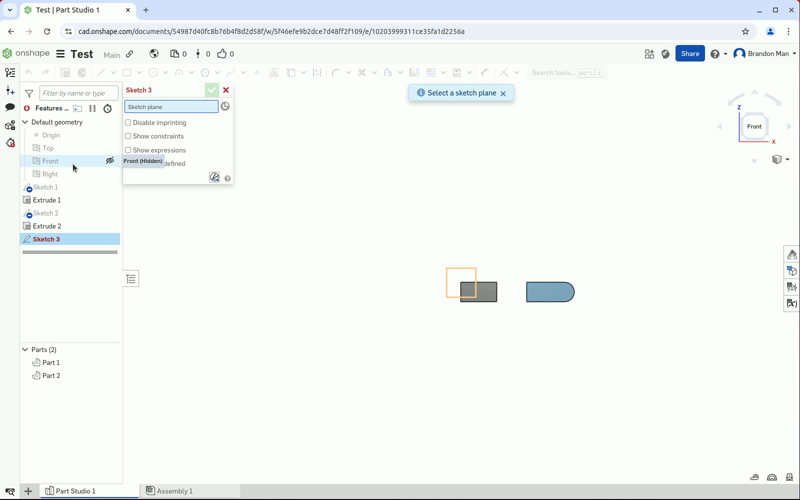
click(73, 163)
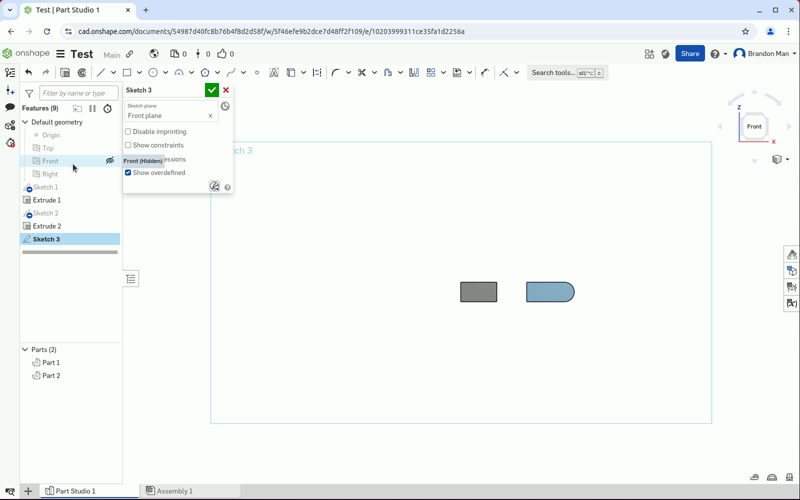
mouse_move(73, 352)
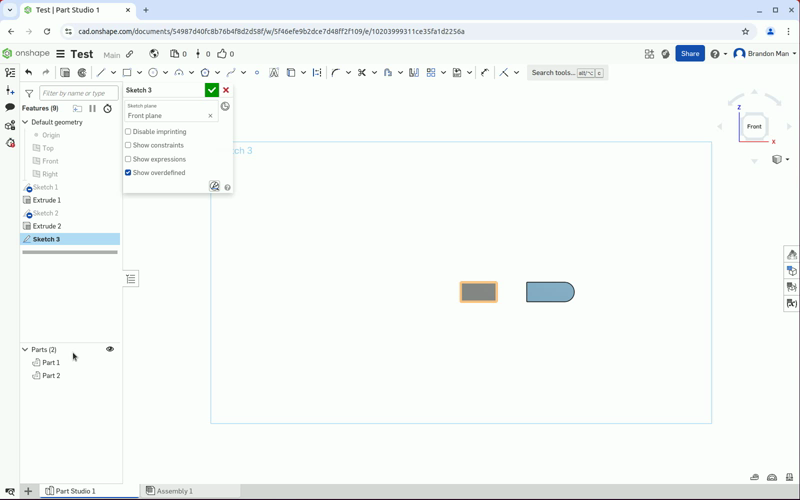
key(y)
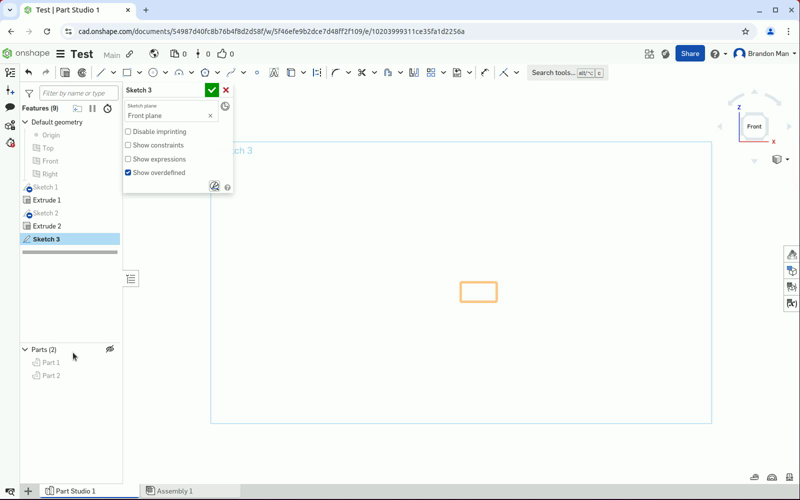
key(l)
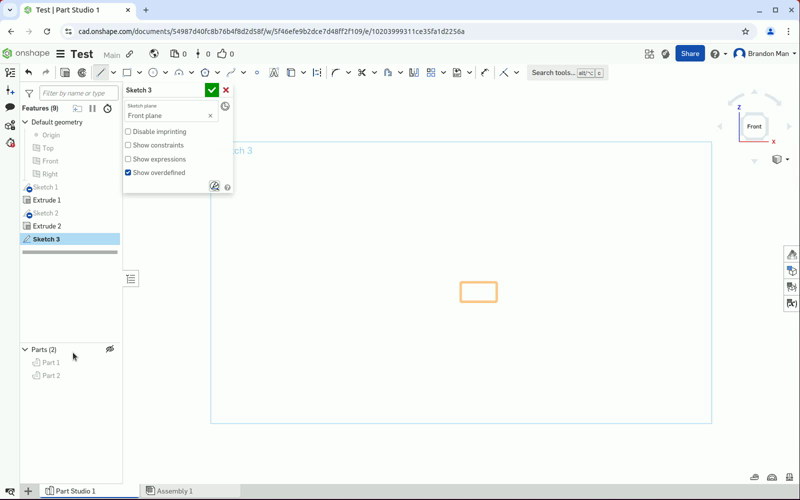
key_down(shift)
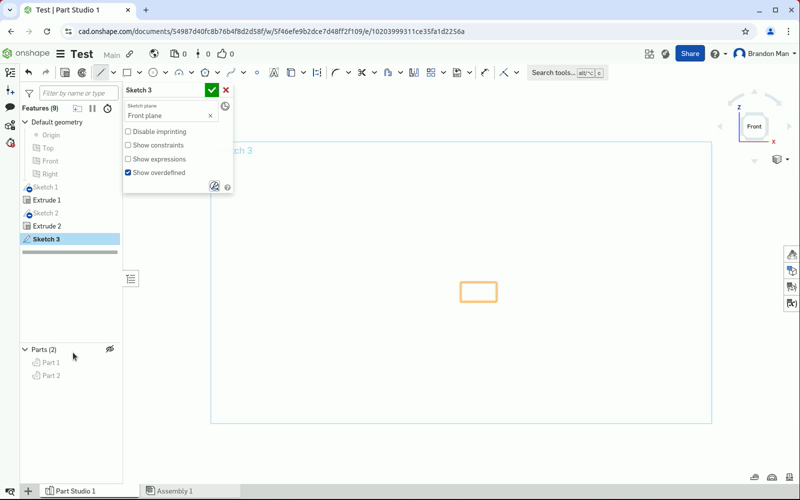
mouse_move(495, 301)
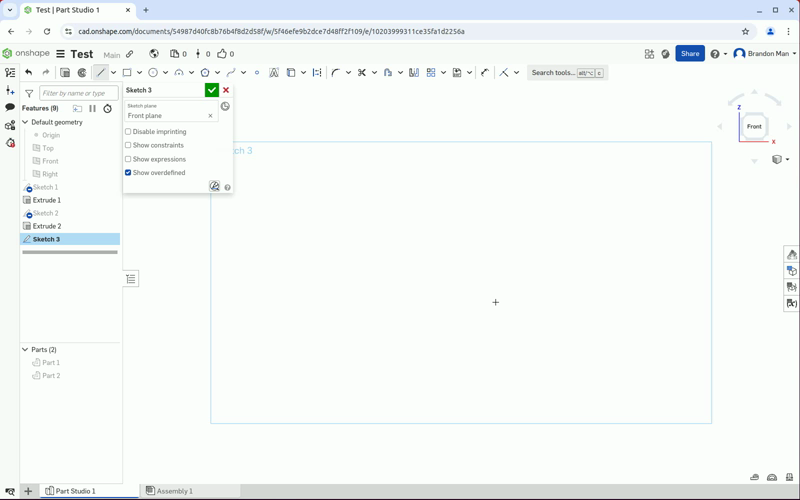
click(495, 301)
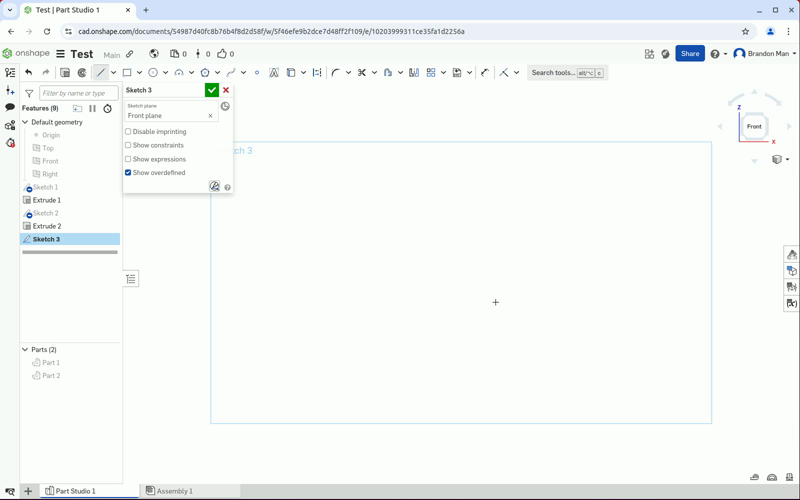
key_up(shift)
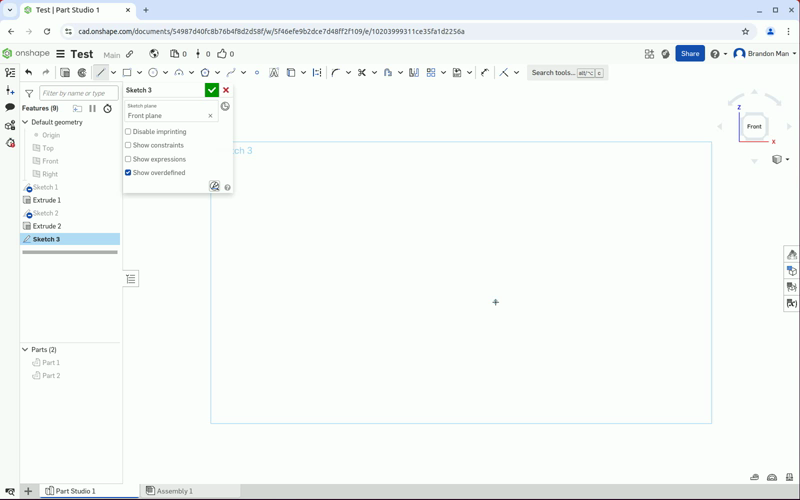
key_down(shift)
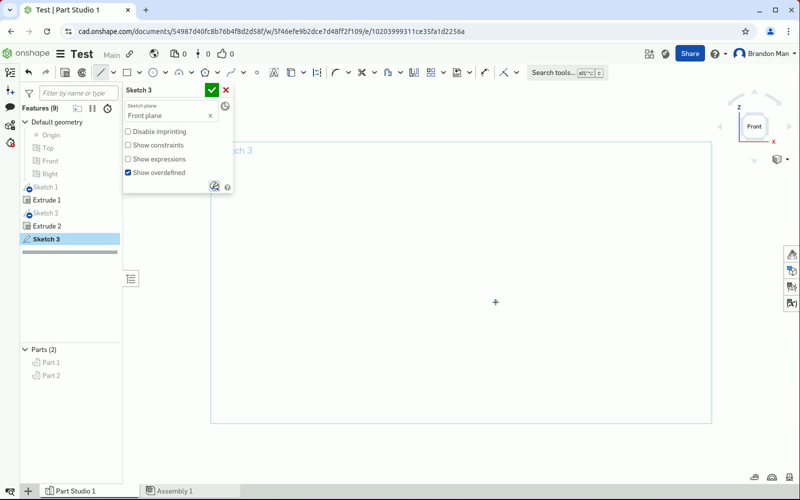
mouse_move(525, 301)
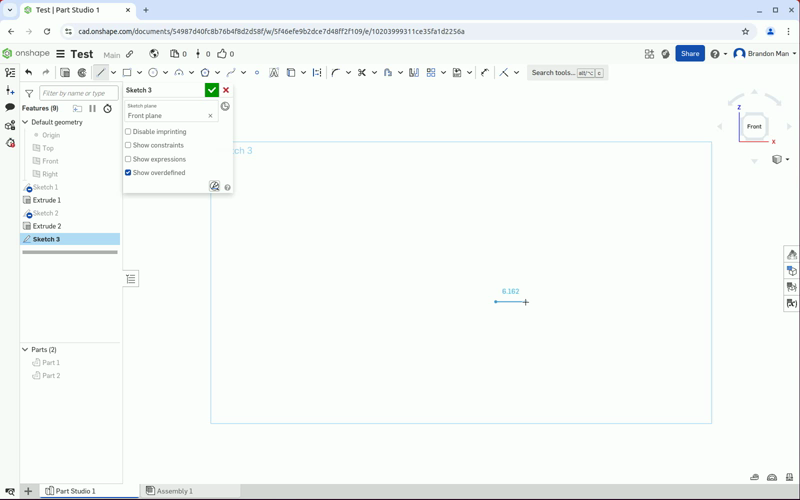
mouse_move(528, 301)
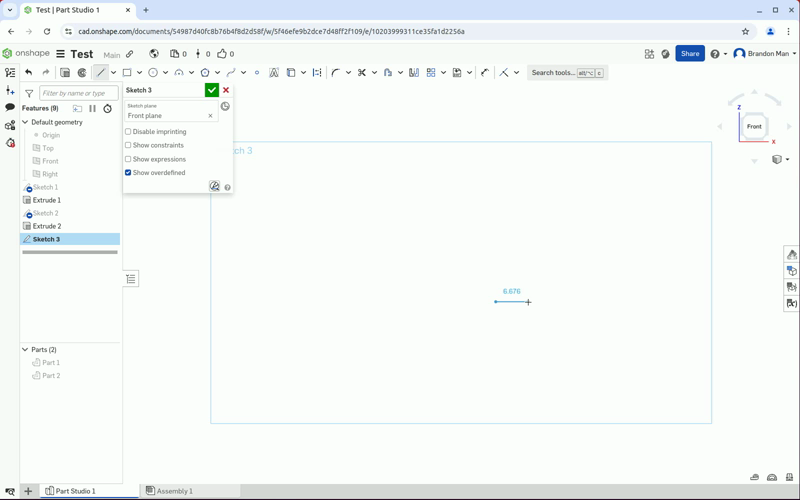
click(528, 301)
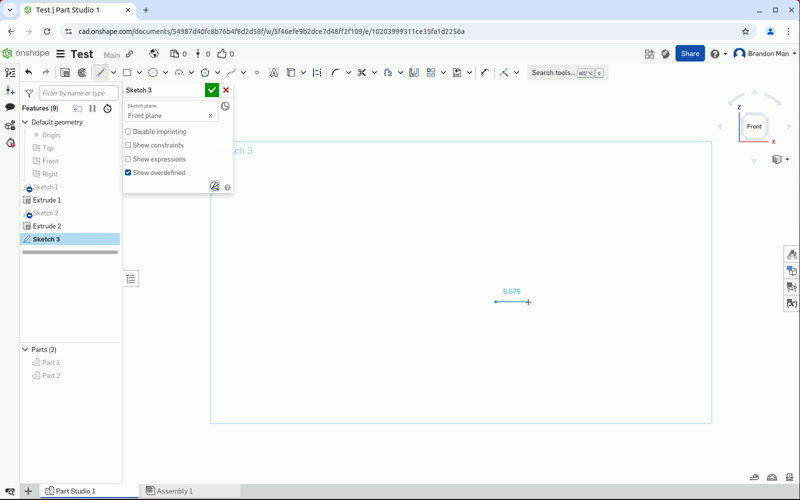
key_up(shift)
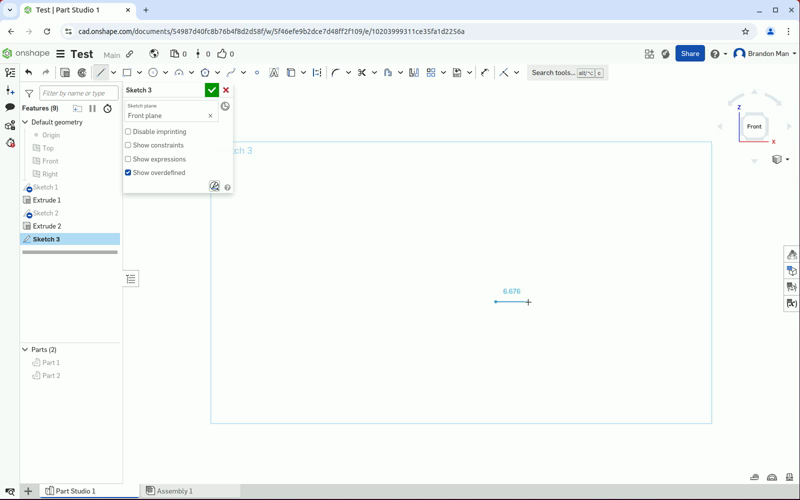
key_down(shift)
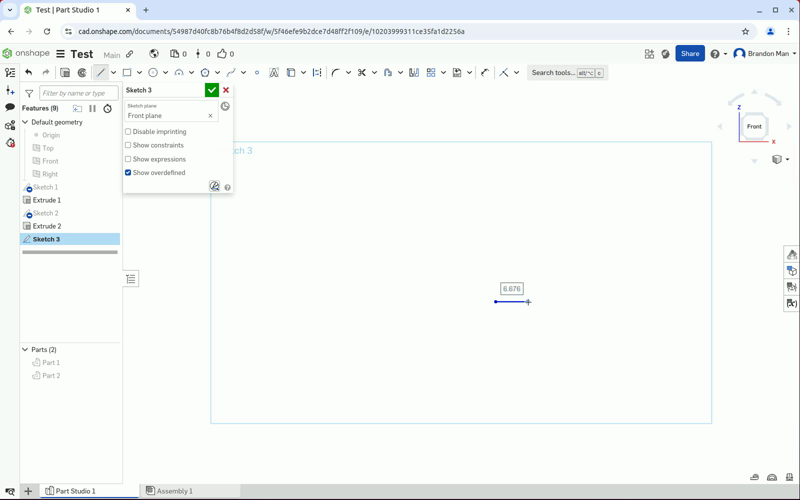
mouse_move(558, 301)
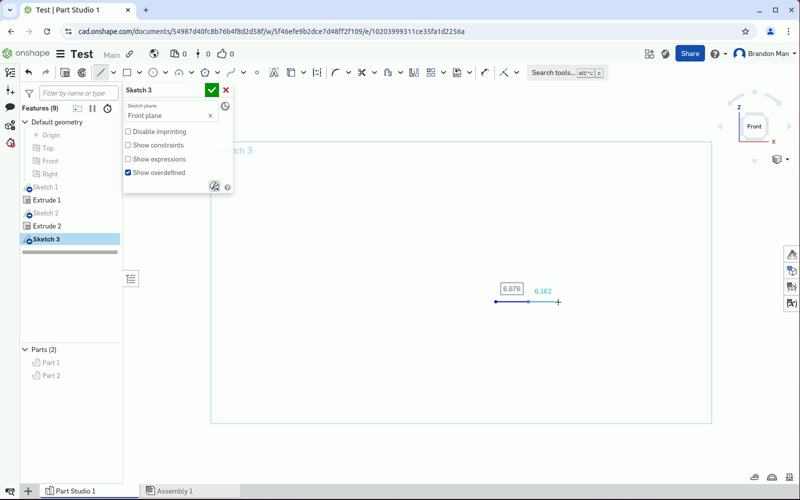
mouse_move(528, 281)
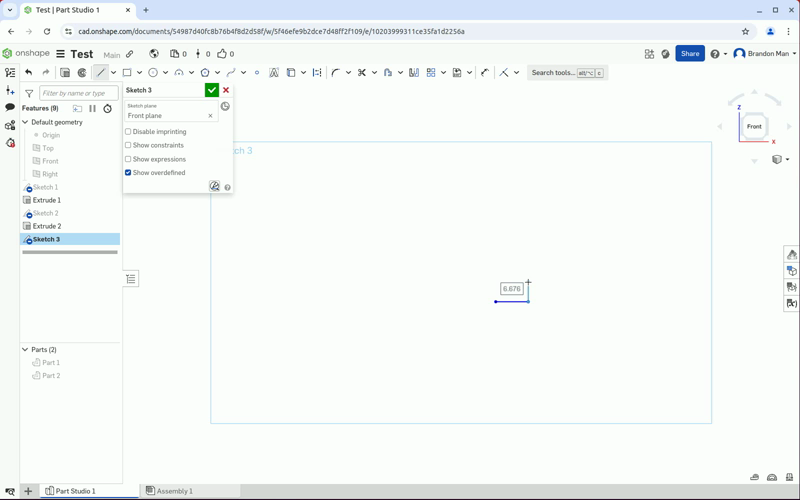
click(528, 281)
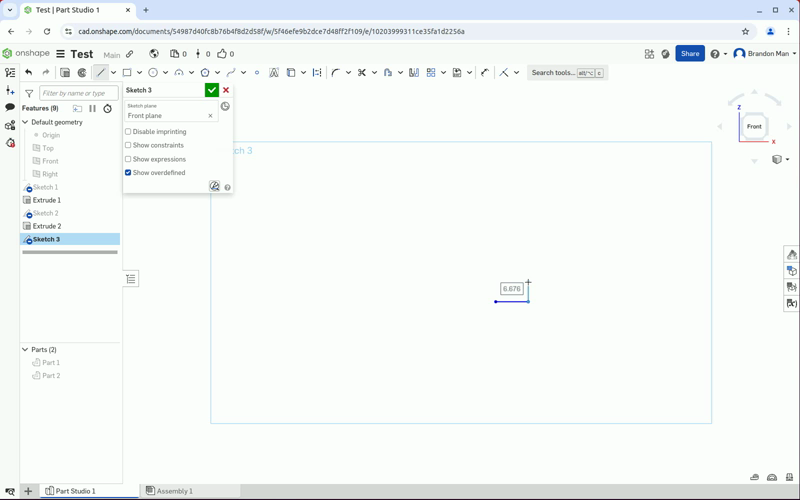
key_up(shift)
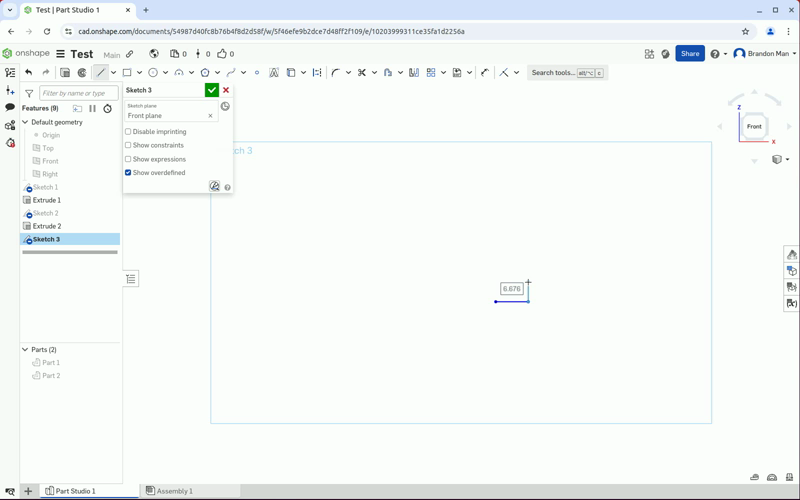
key_down(shift)
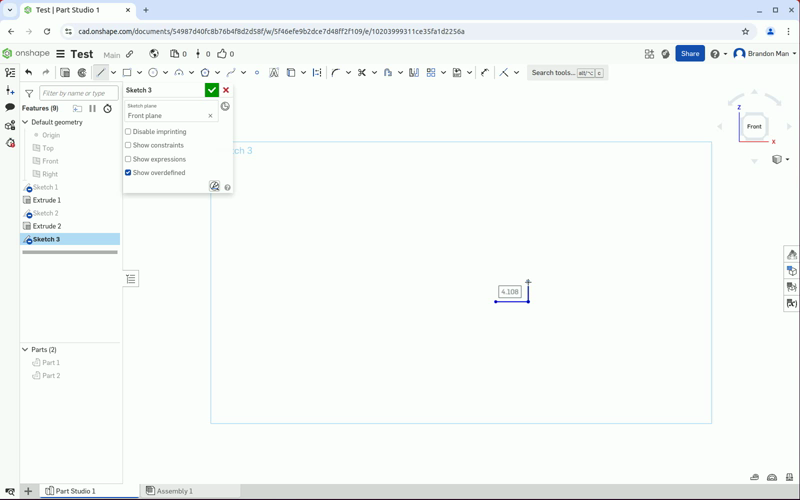
mouse_move(558, 281)
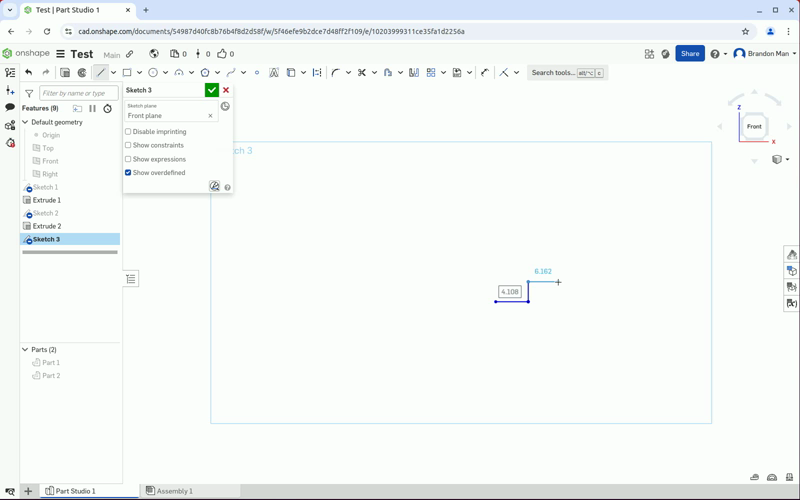
mouse_move(495, 281)
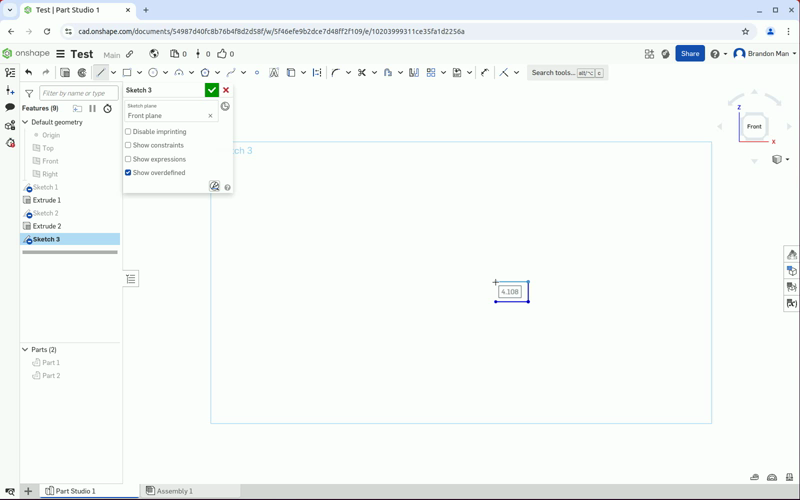
click(495, 281)
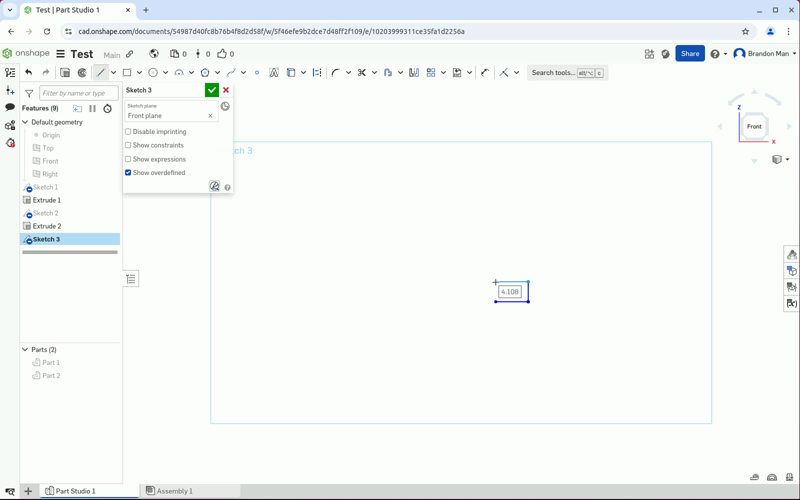
key_up(shift)
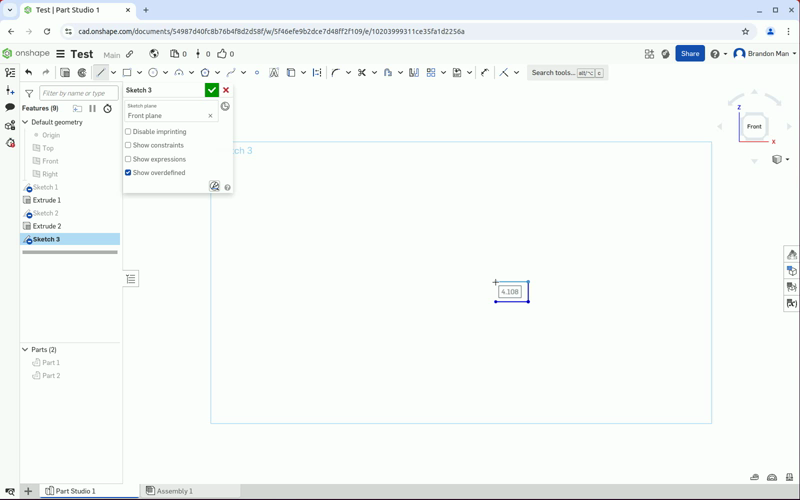
mouse_move(525, 281)
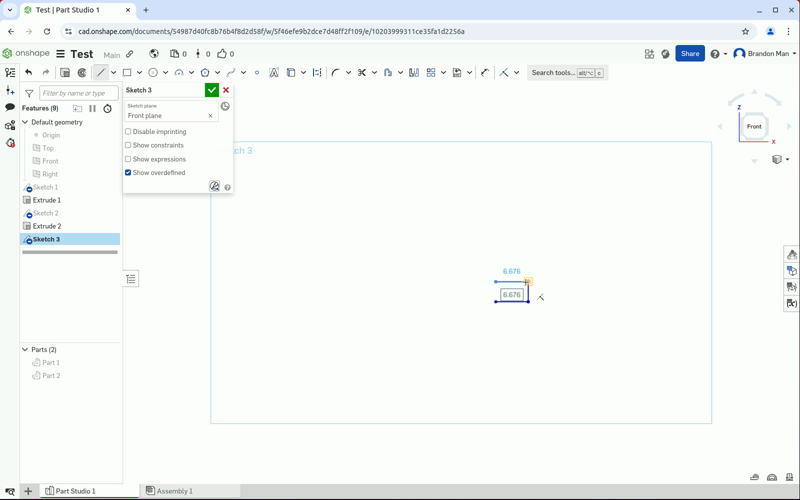
key_down(shift)
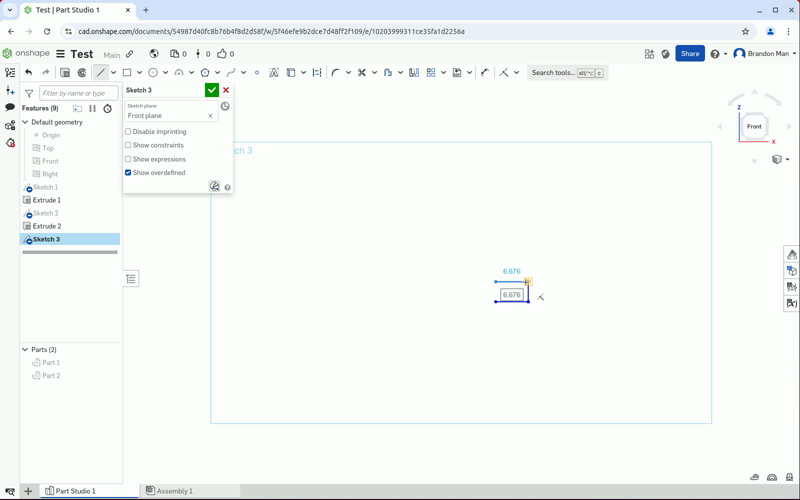
mouse_move(495, 301)
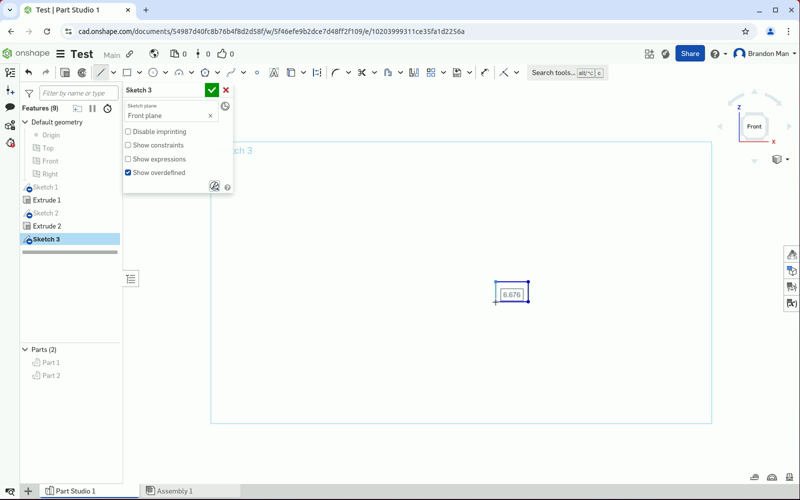
key_up(shift)
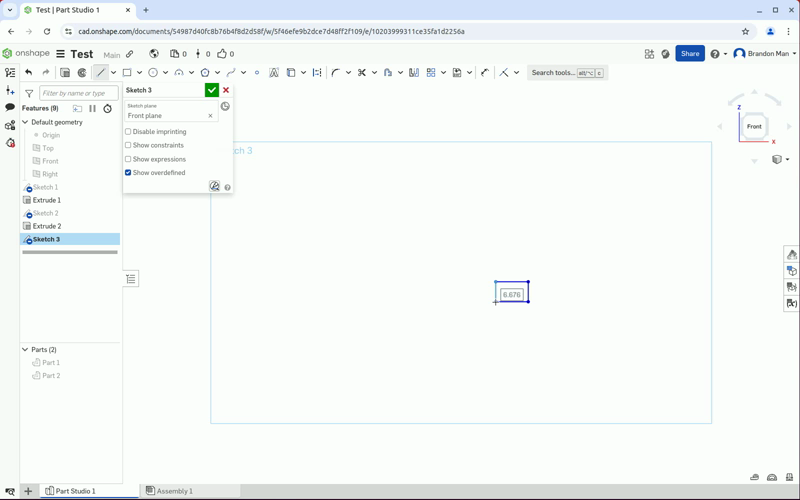
click(495, 301)
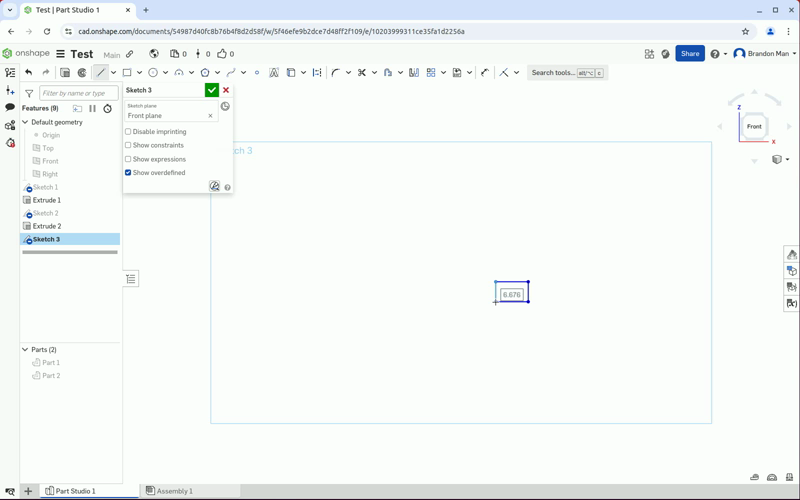
key(esc)
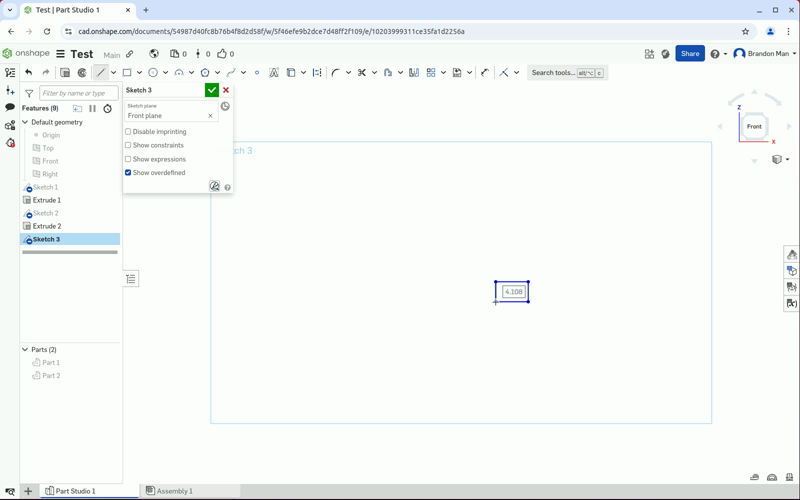
mouse_move(496, 285)
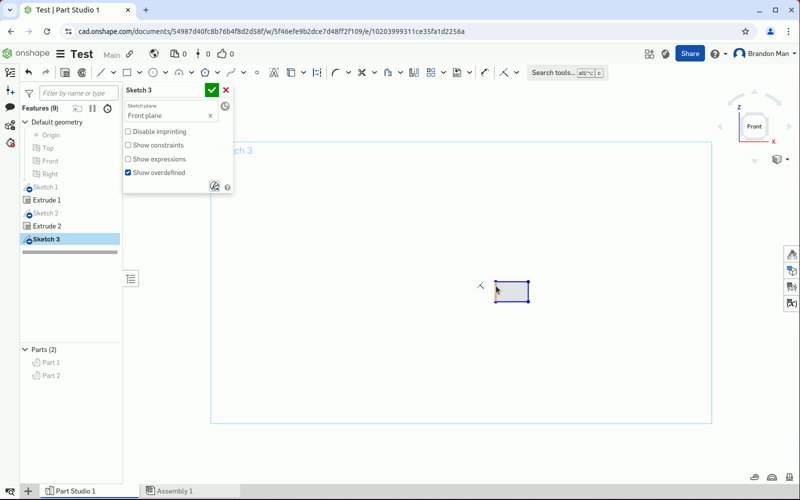
scroll(6)
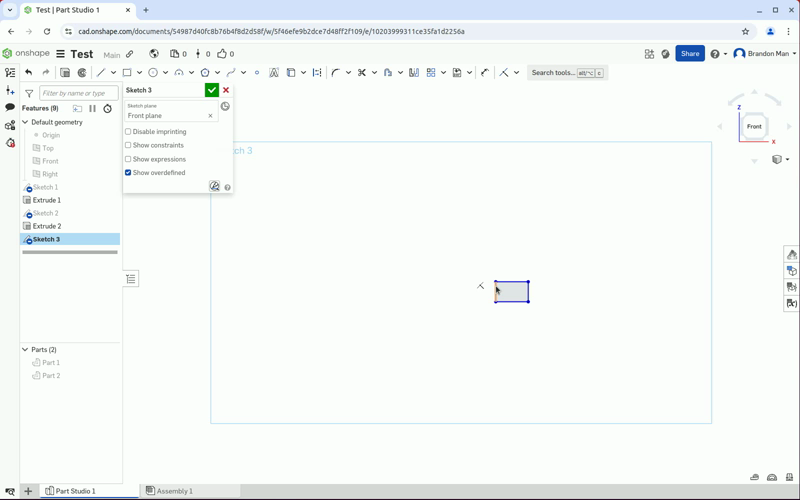
scroll(6)
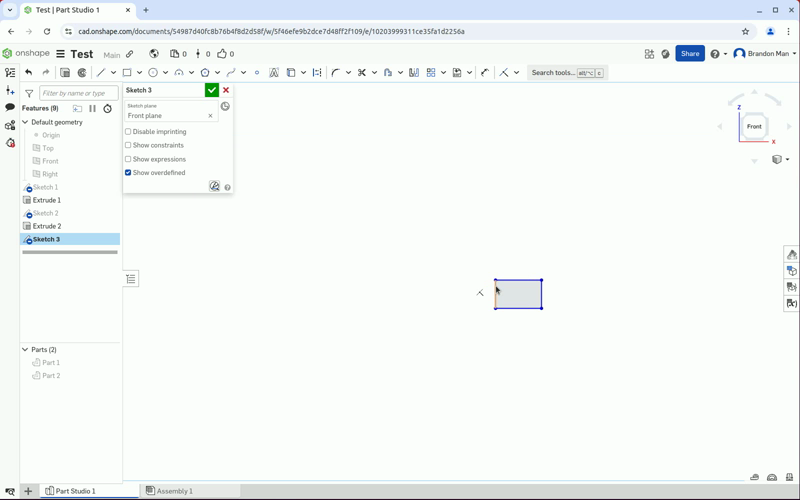
scroll(6)
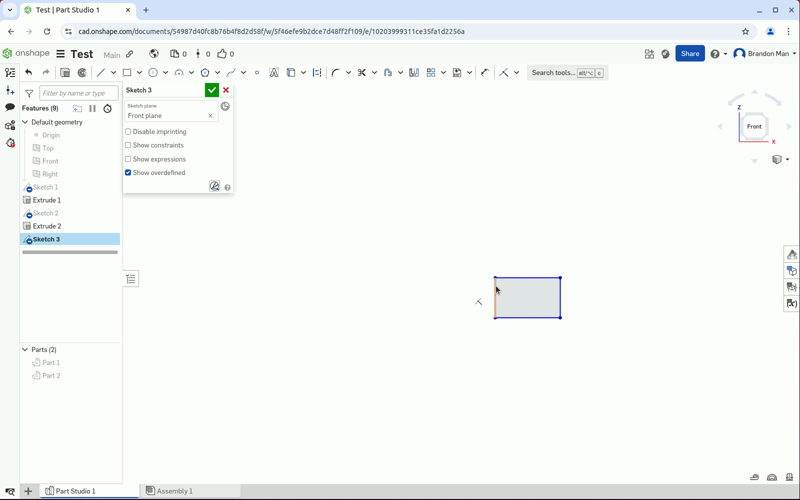
scroll(6)
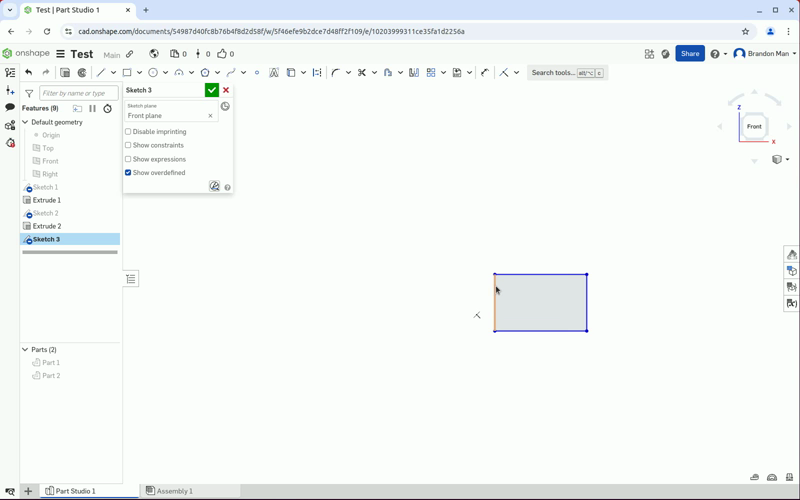
scroll(6)
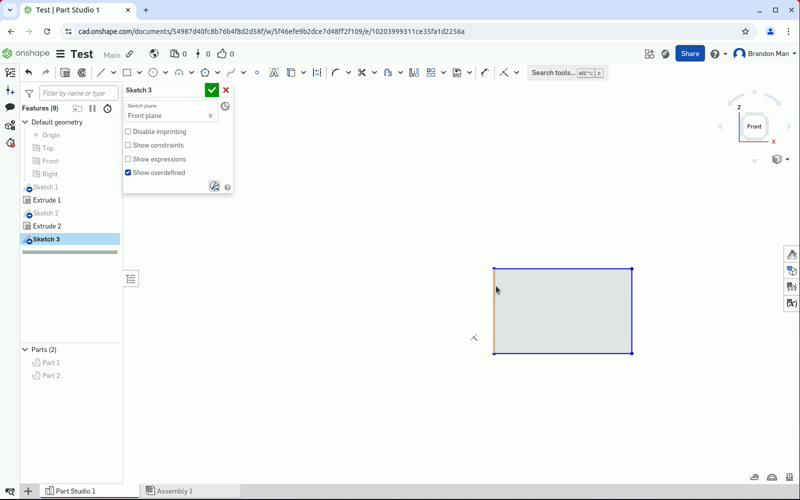
scroll(6)
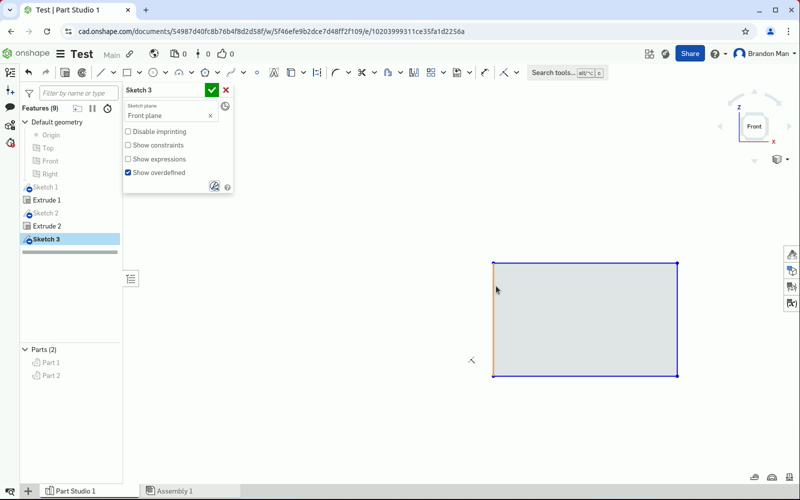
scroll(6)
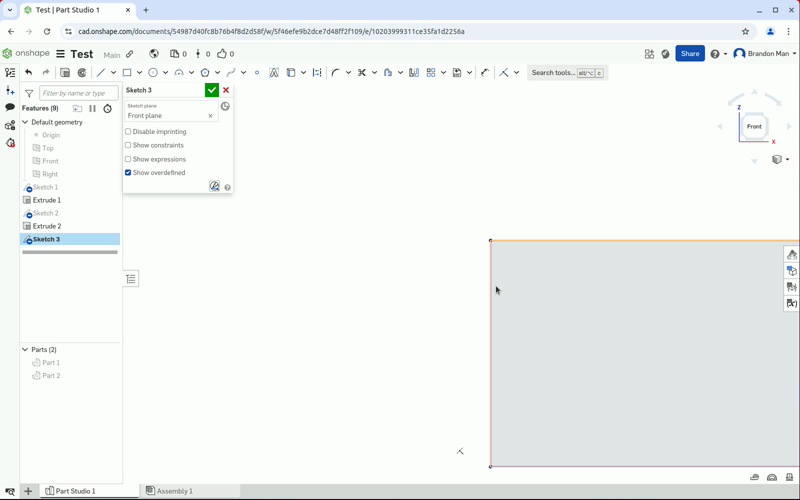
click(496, 285)
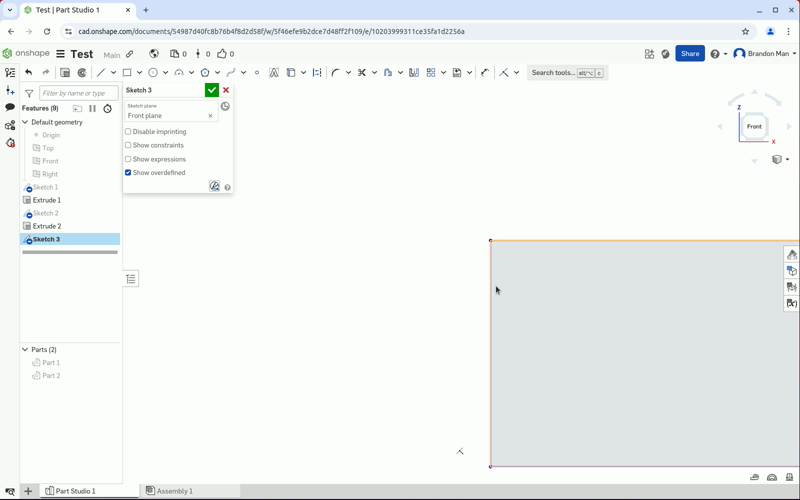
scroll(-6)
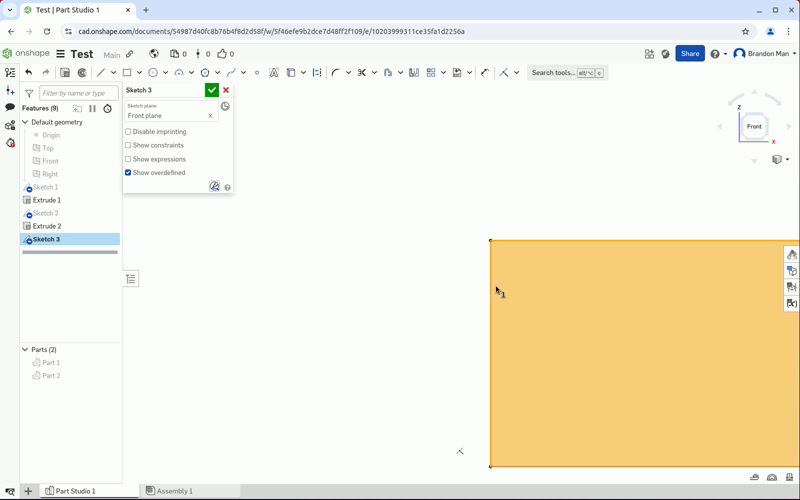
scroll(-6)
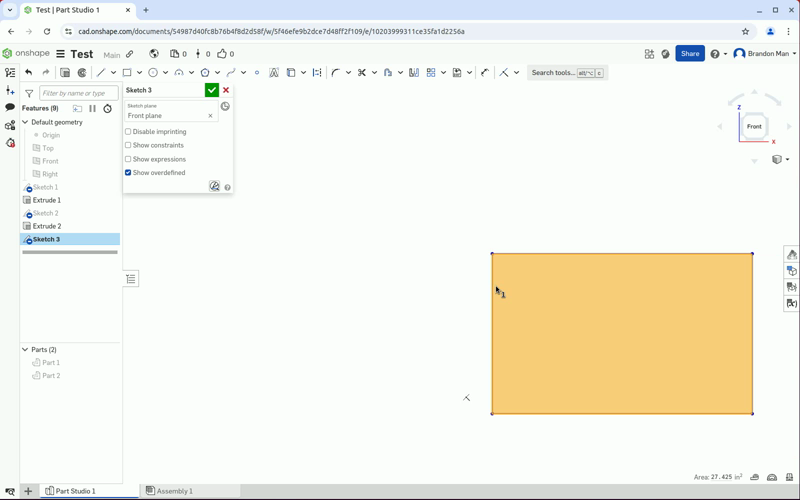
scroll(-6)
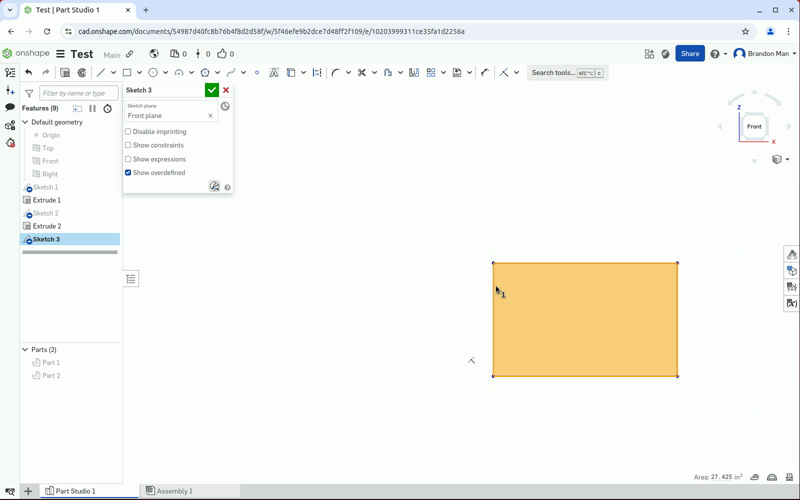
scroll(-6)
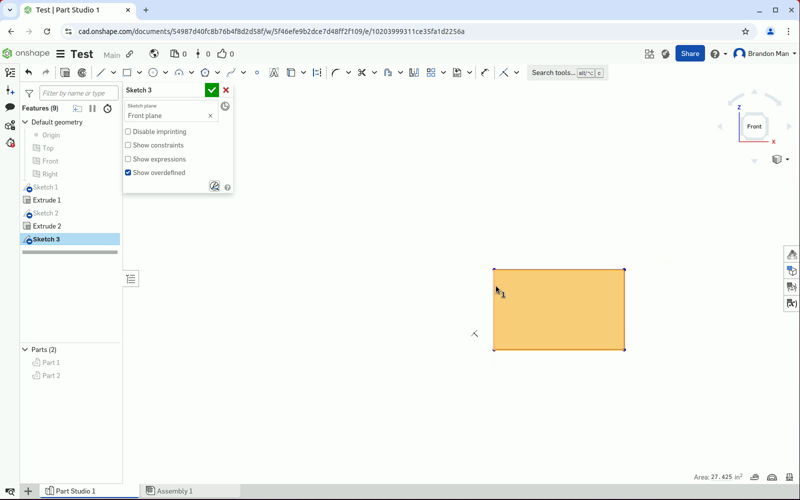
scroll(-6)
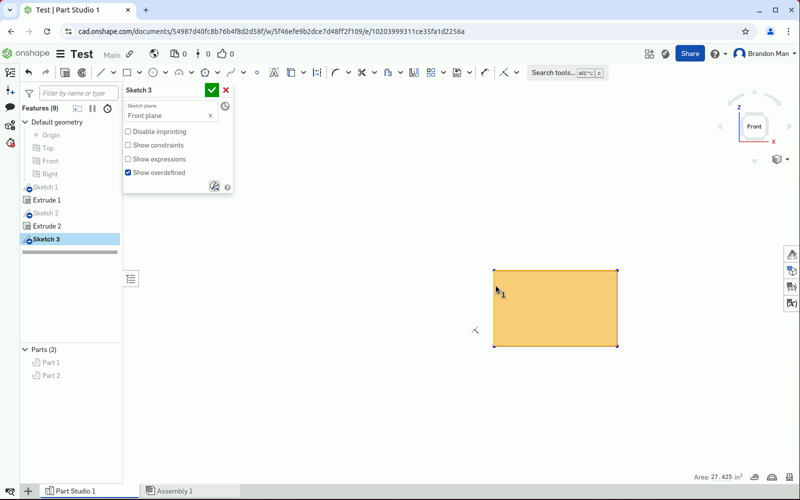
scroll(-6)
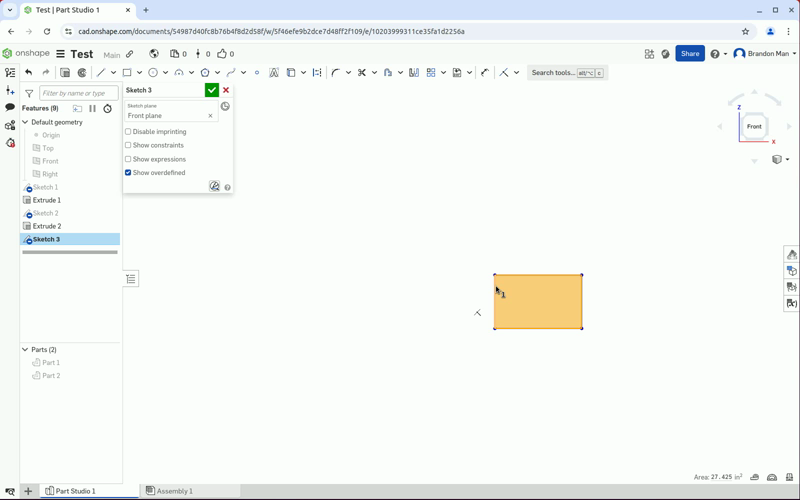
scroll(-6)
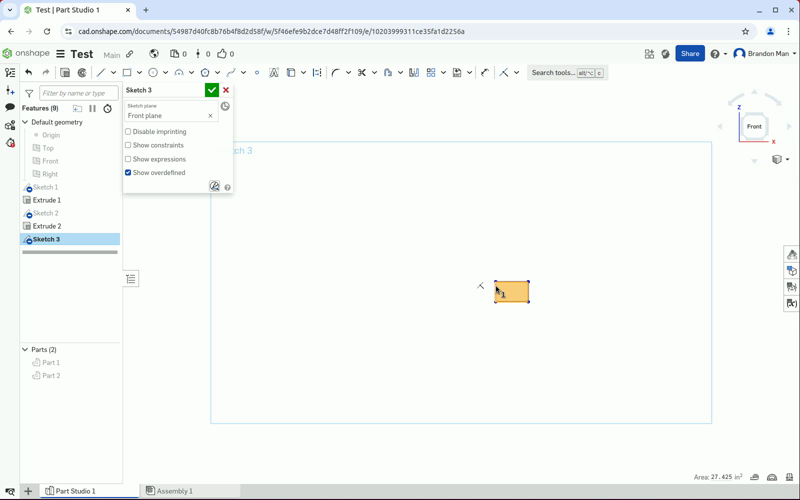
mouse_move(73, 352)
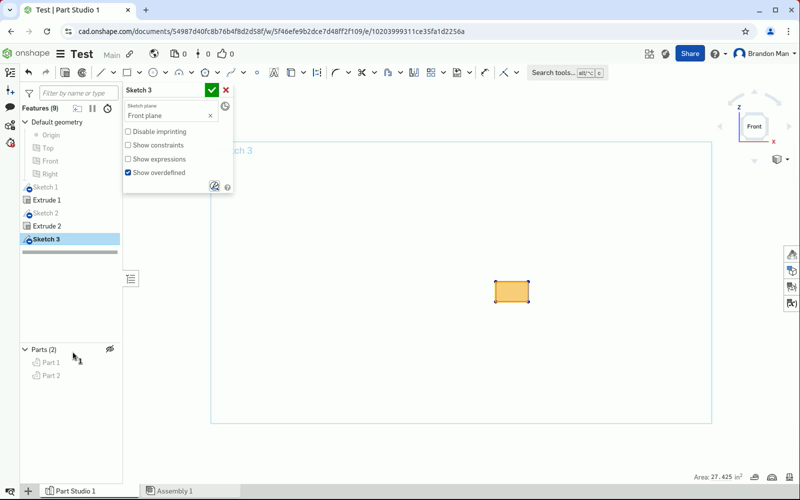
key(shift+y)
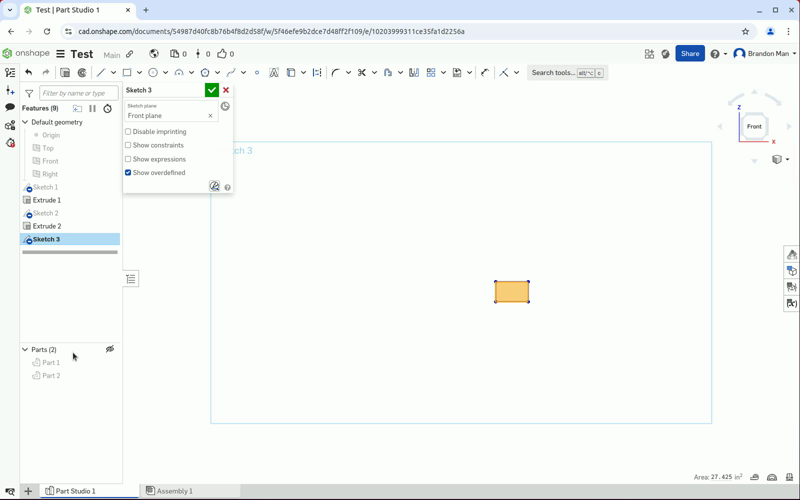
key(shift+e)
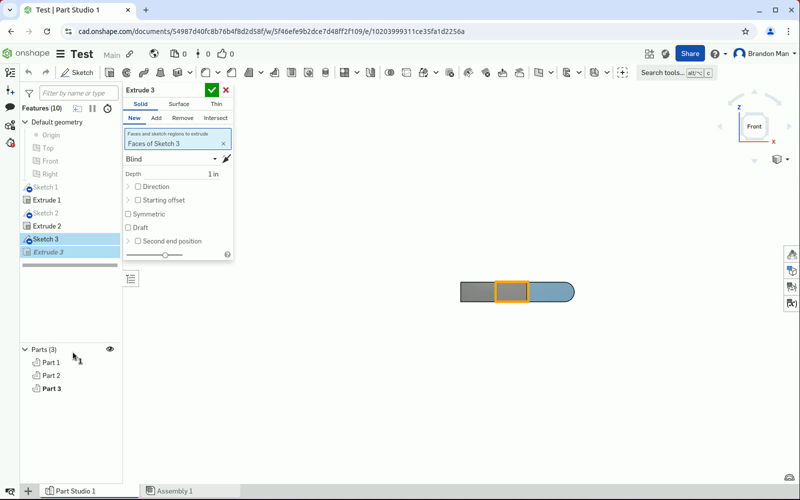
mouse_move(143, 106)
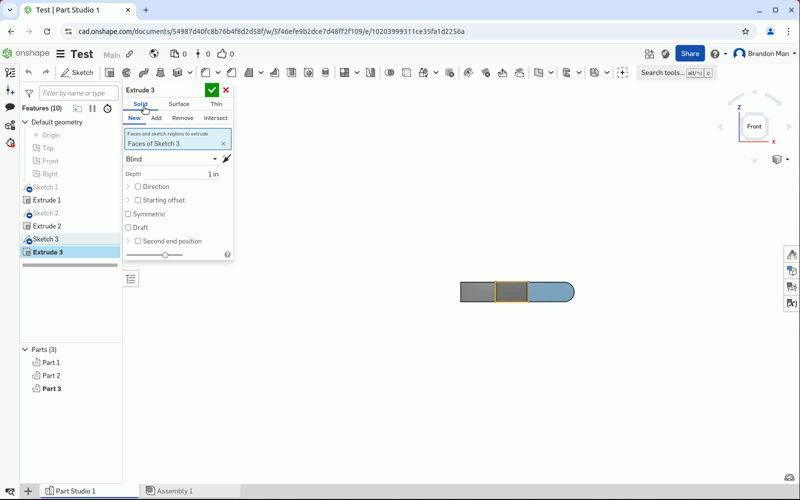
click(143, 106)
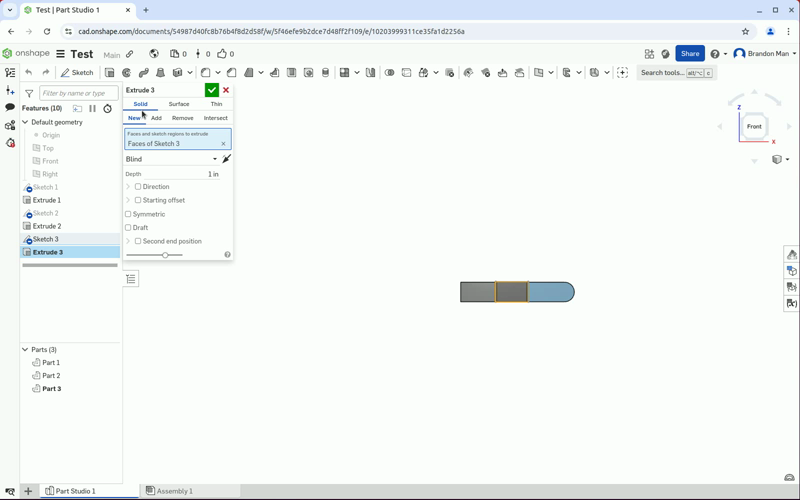
mouse_move(137, 120)
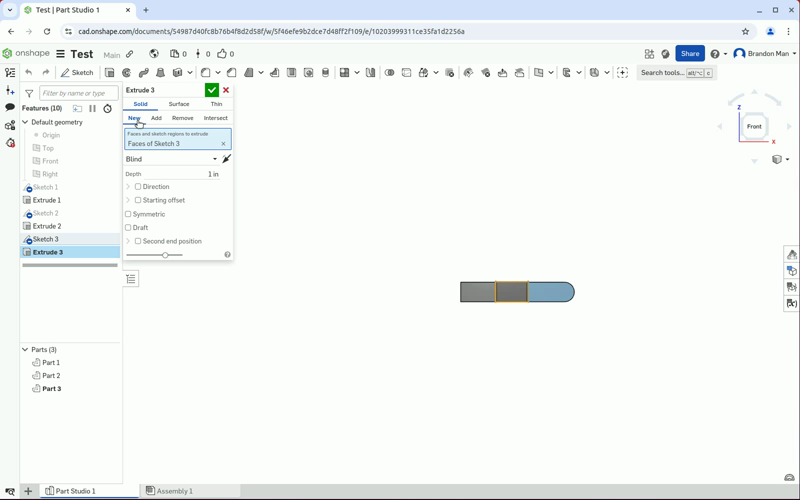
click(137, 120)
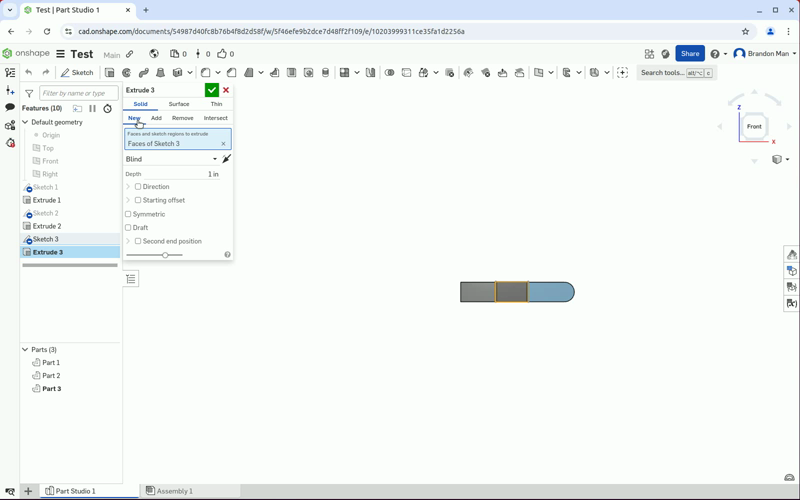
key(tab, 4)
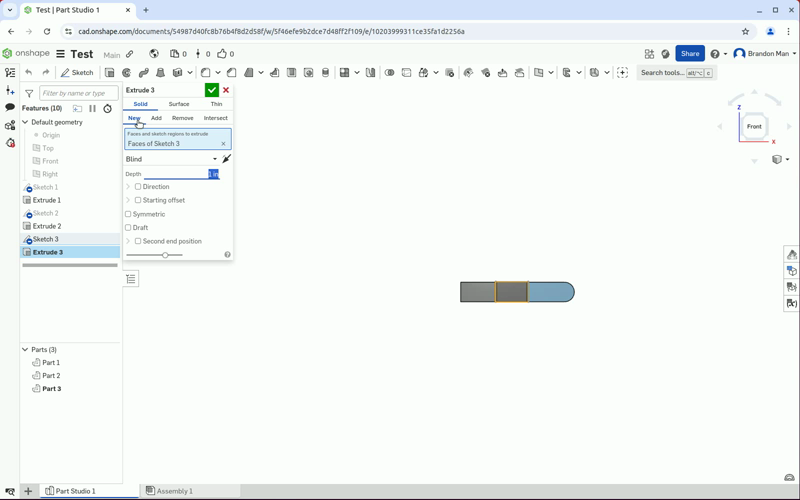
text(3.851)
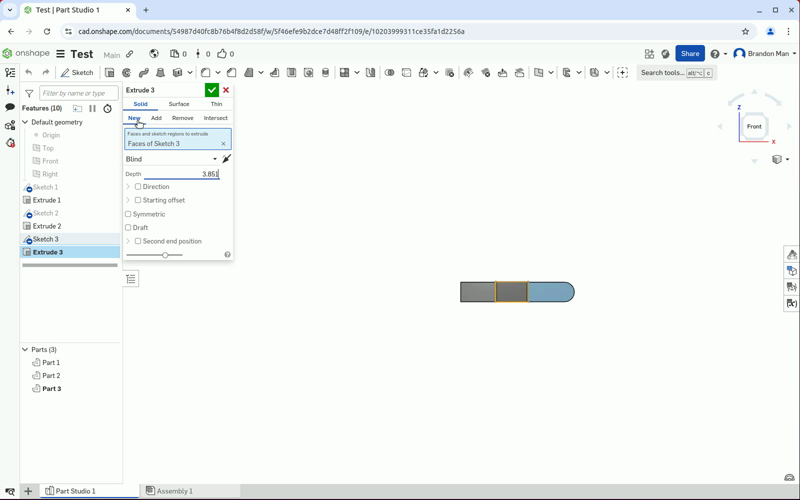
key(enter)
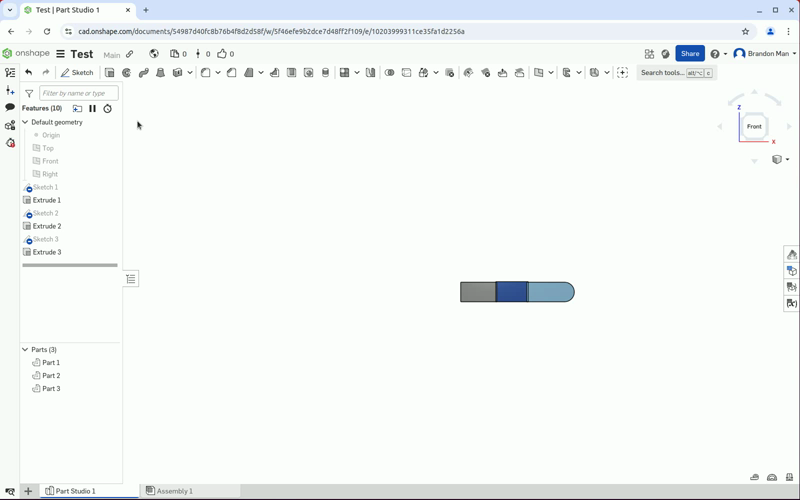
key(shift+h)
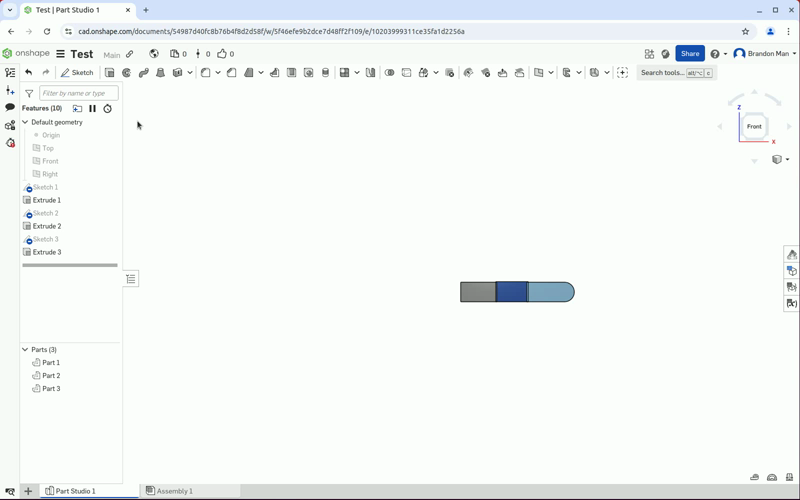
key(shift+h)
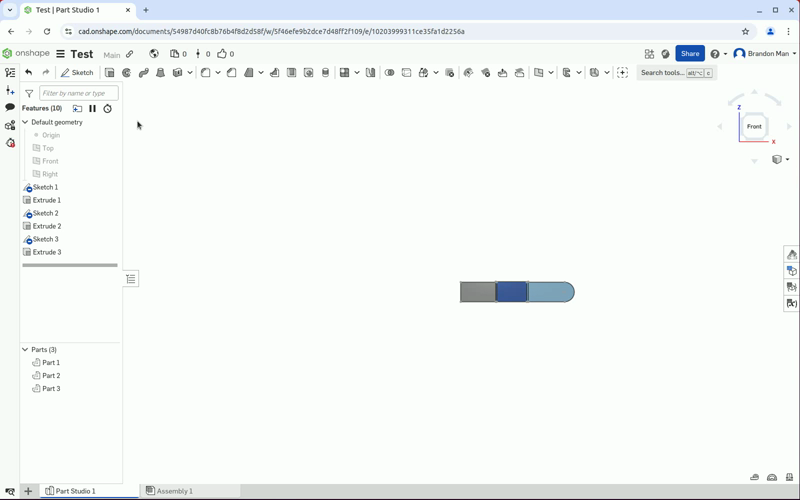
key(shift+7)
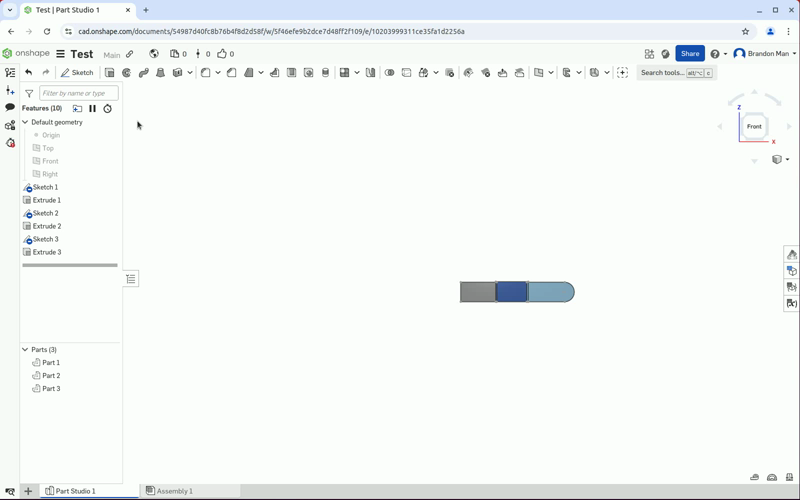
key(left, 2)
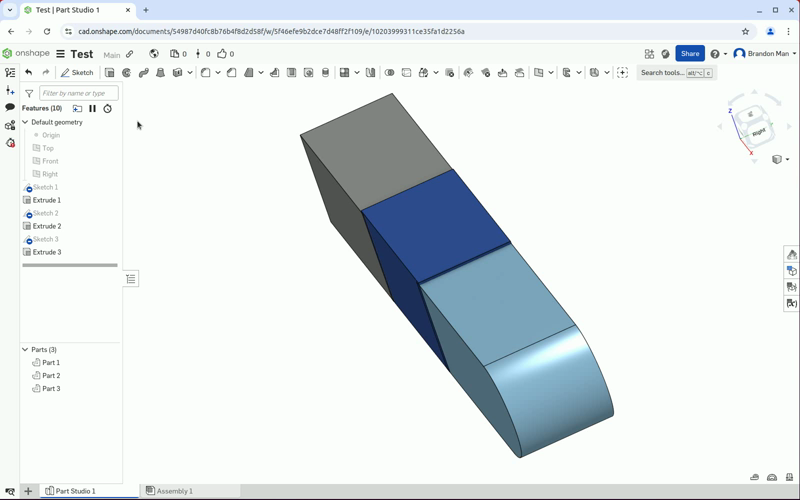
key(down, 2)
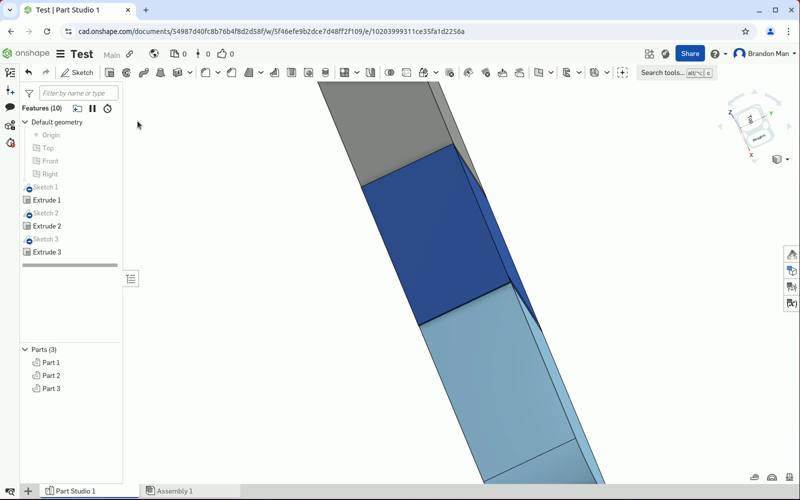
key(up, 2)
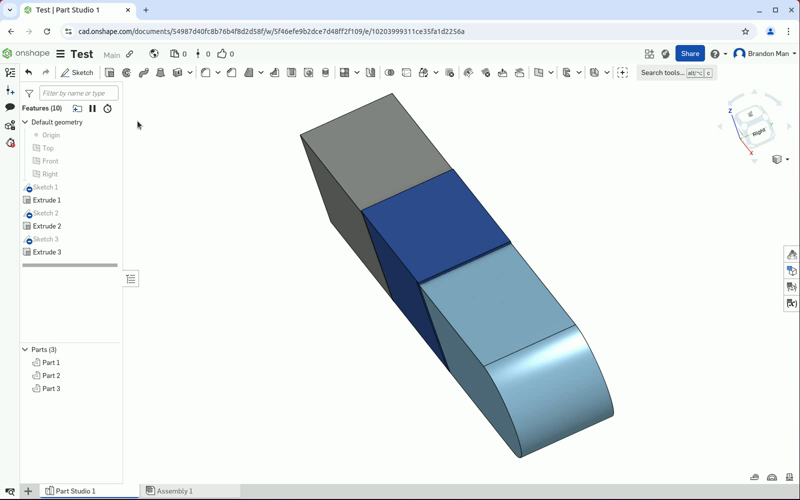
key(right, 2)
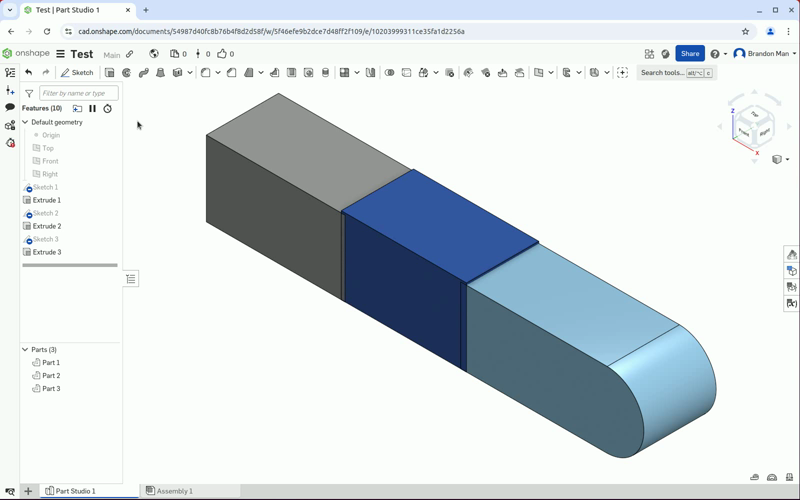
mouse_move(73, 189)
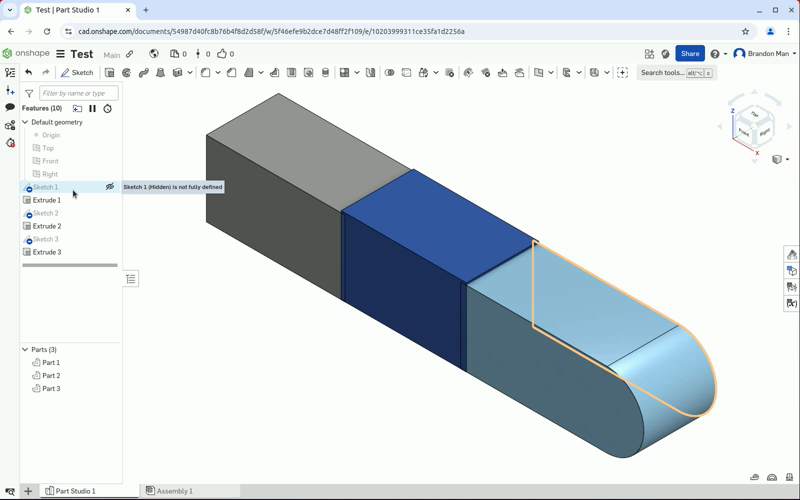
click(73, 189)